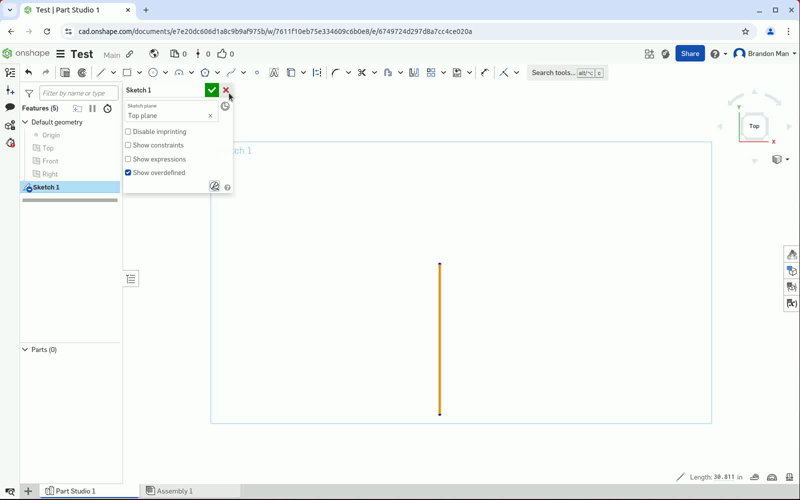
key(shift+h)
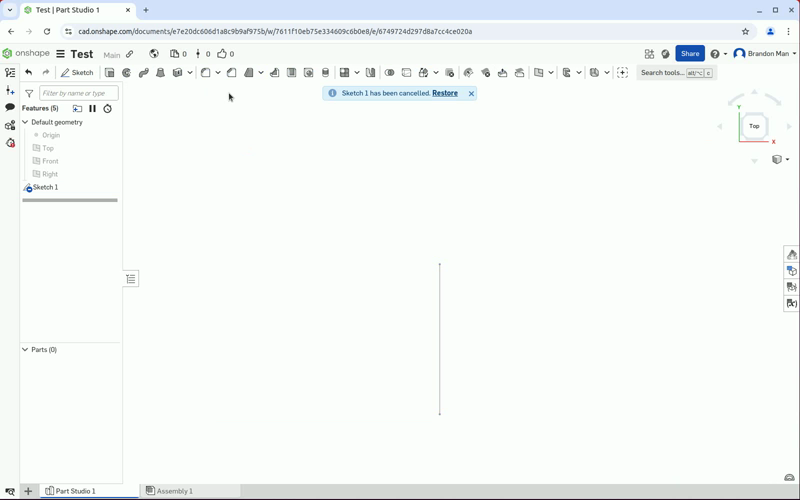
key(shift+s)
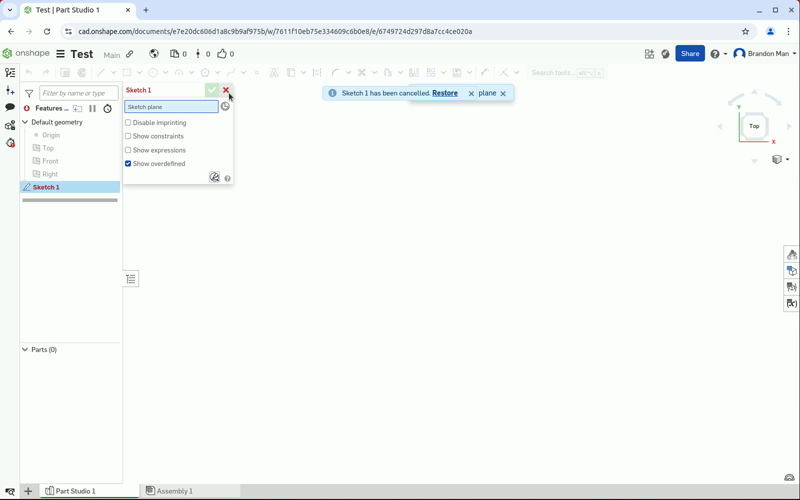
mouse_move(73, 150)
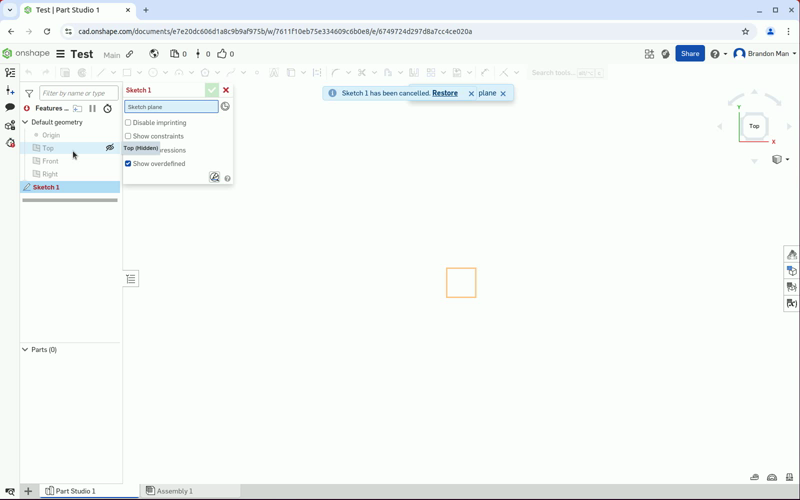
click(73, 150)
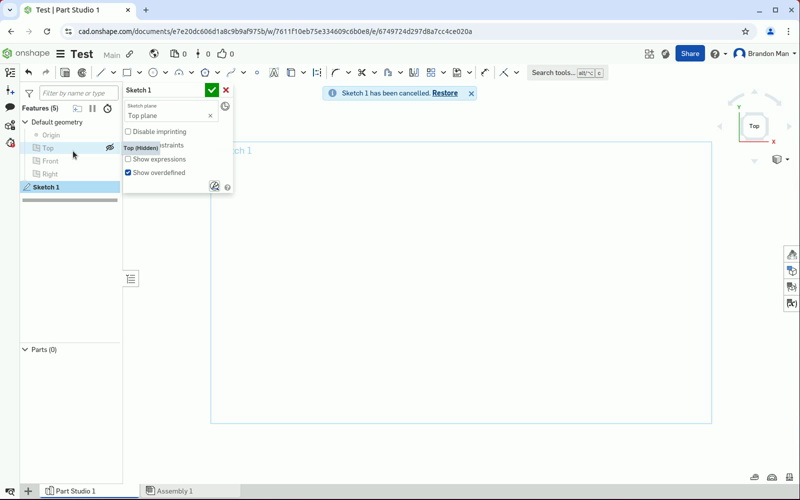
mouse_move(73, 352)
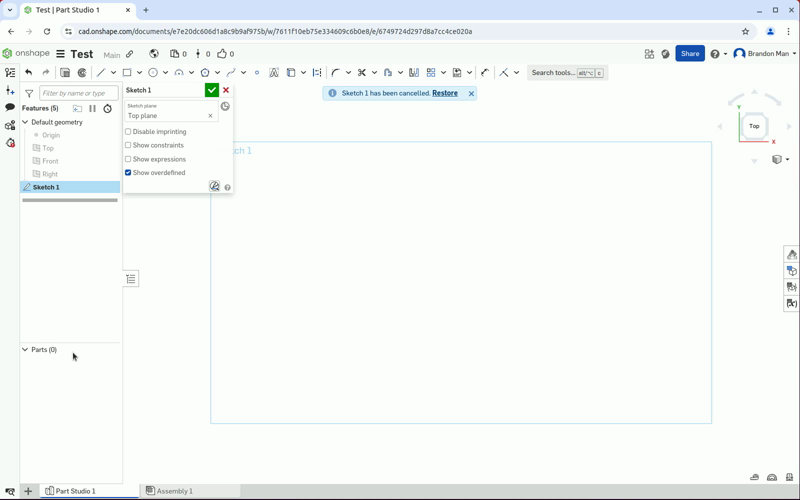
key(y)
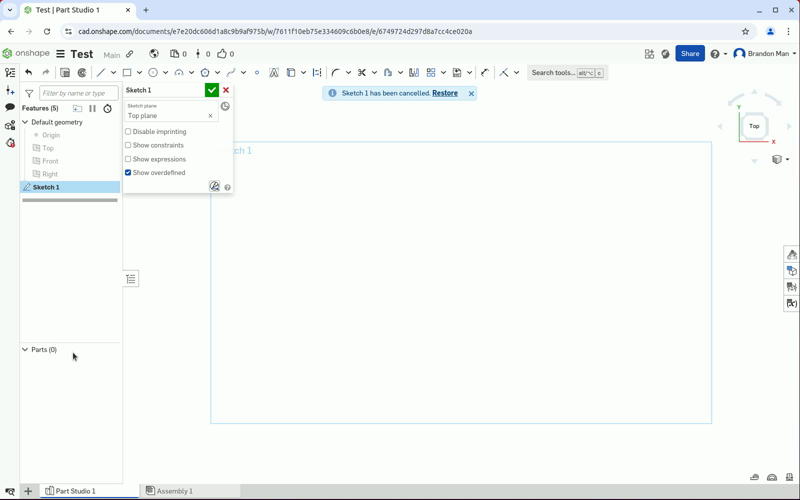
key(l)
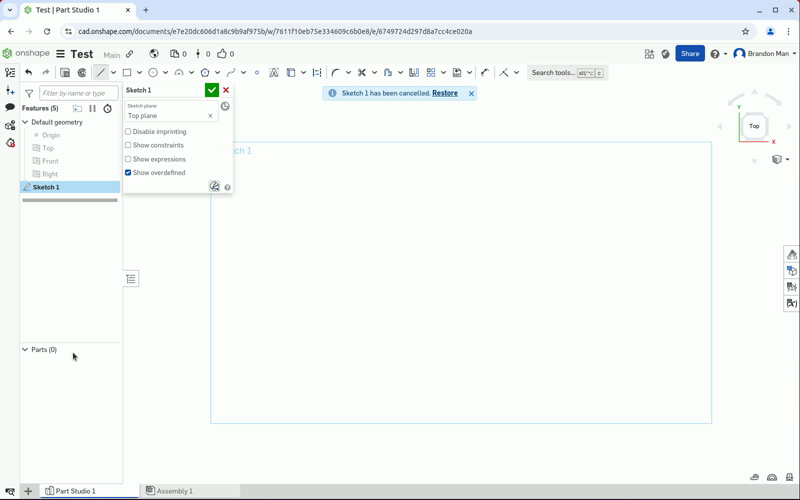
key_down(shift)
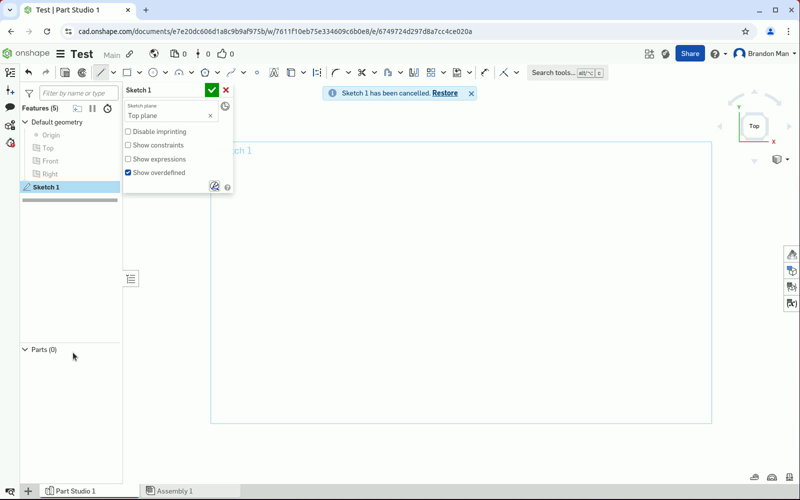
mouse_move(351, 387)
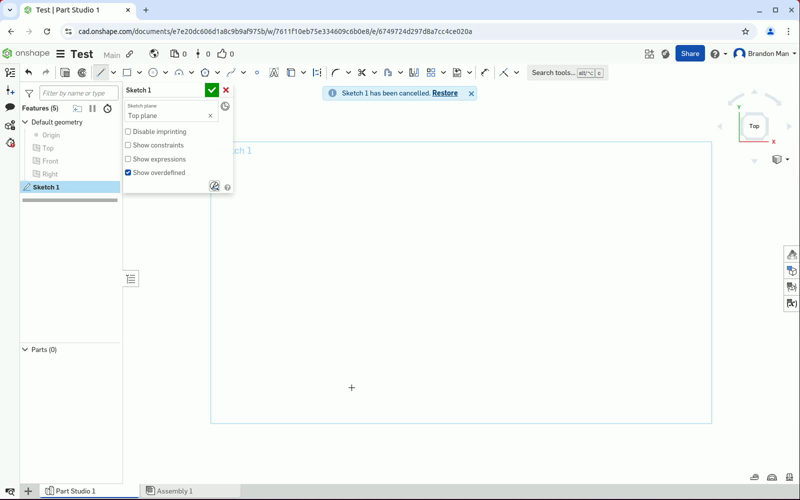
click(351, 387)
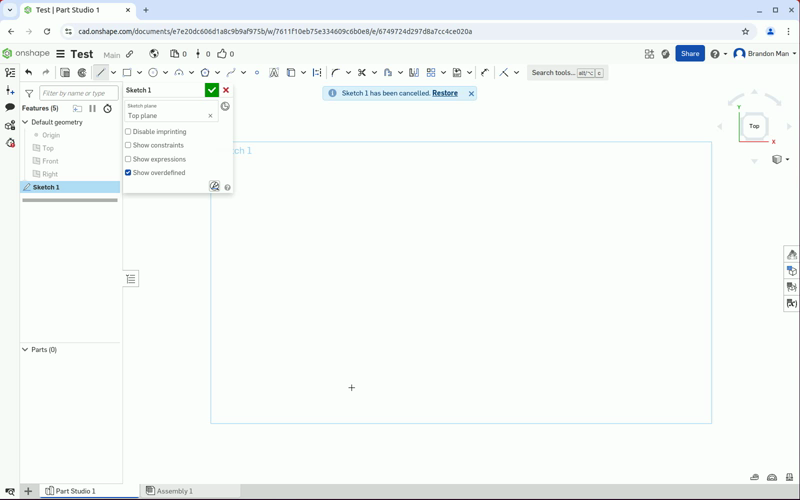
key_up(shift)
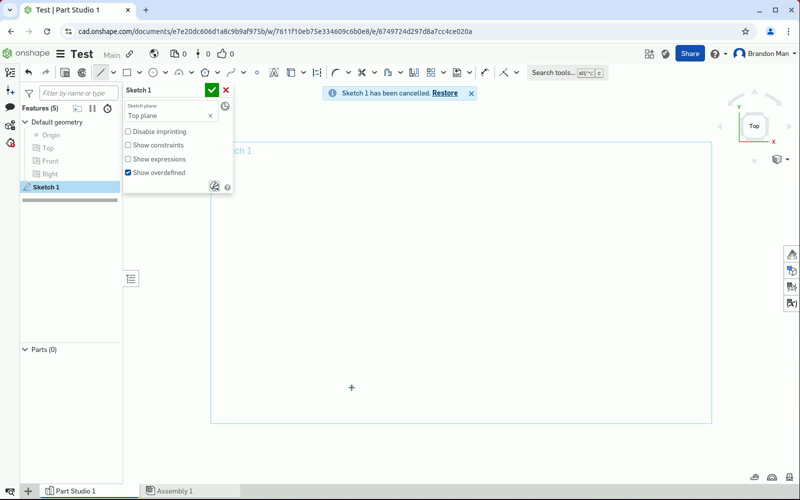
key_down(shift)
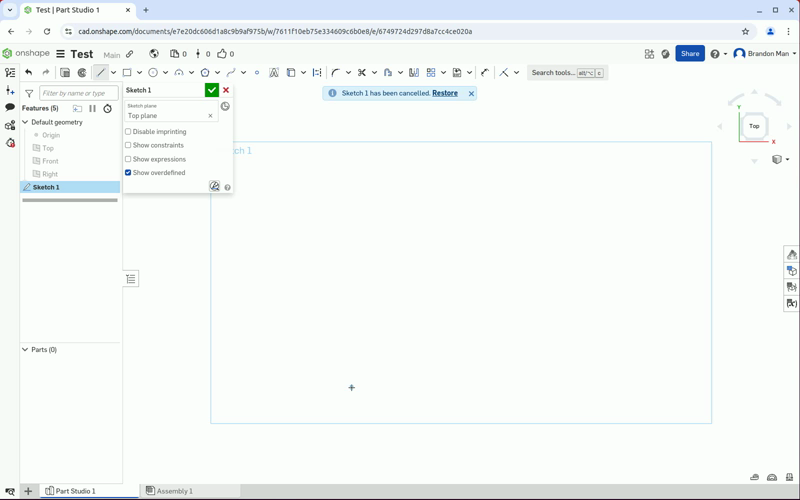
mouse_move(565, 387)
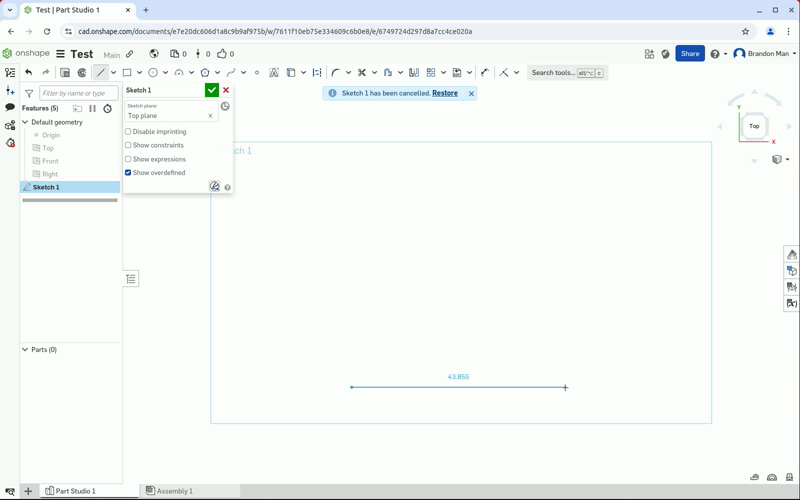
click(565, 387)
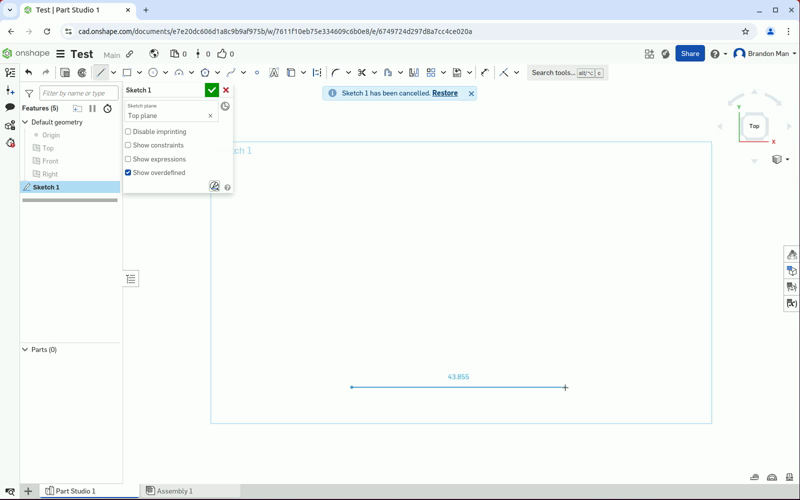
key_up(shift)
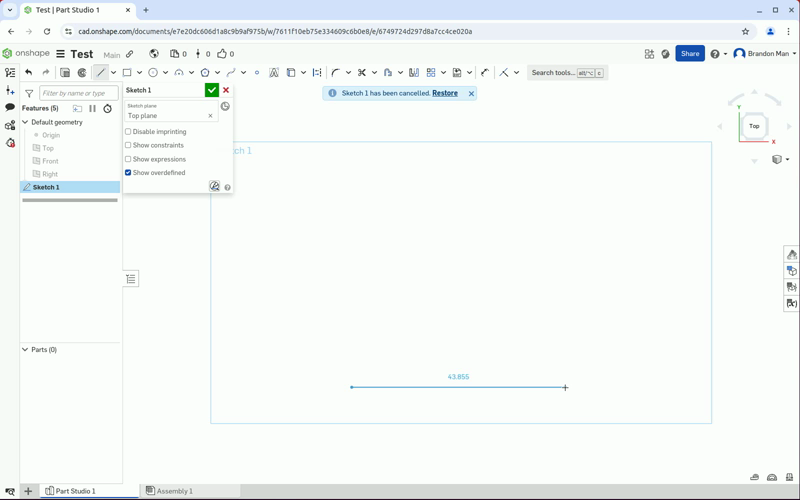
key(esc)
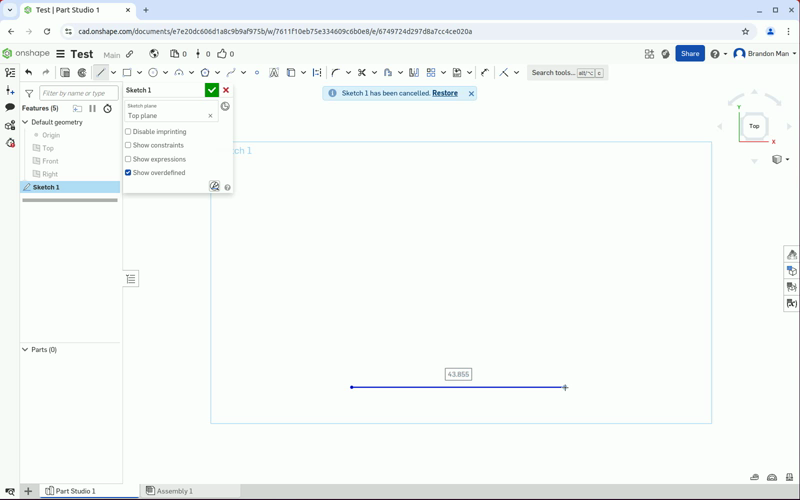
key(a)
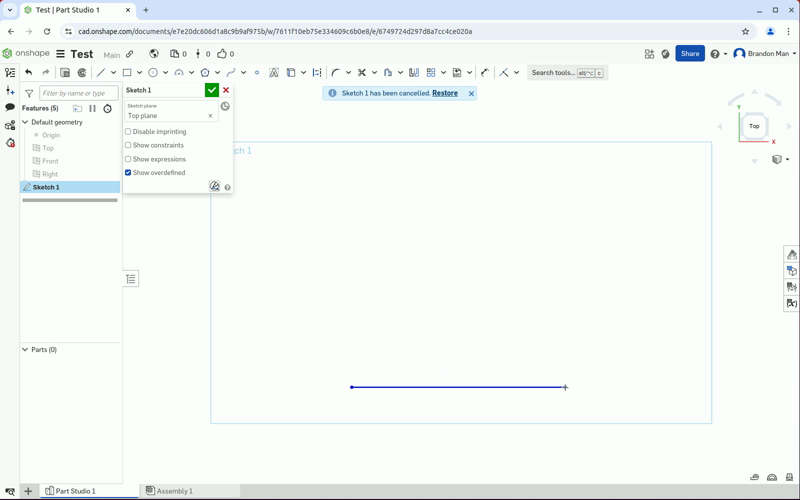
mouse_move(565, 387)
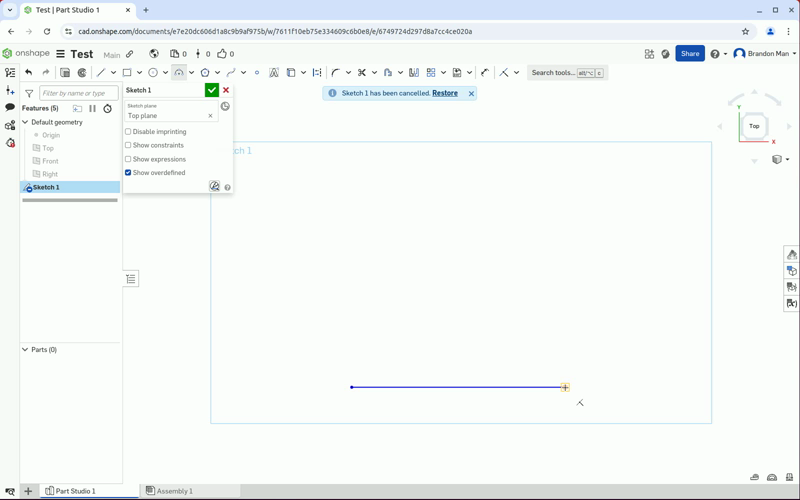
click(565, 387)
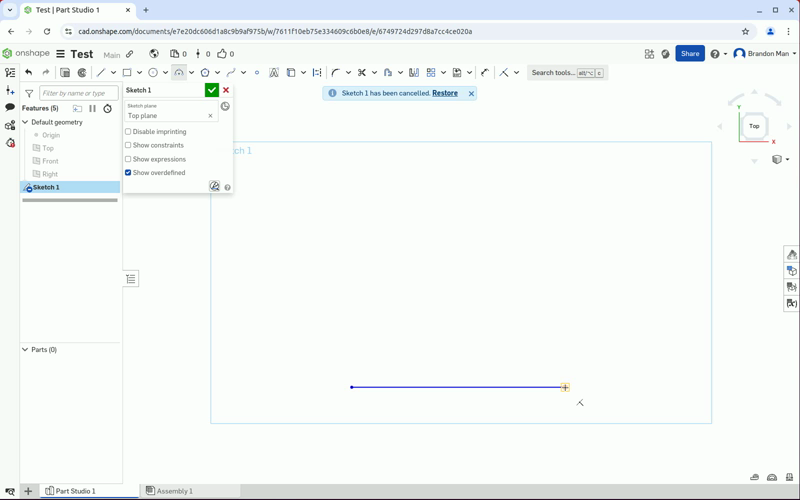
key_down(shift)
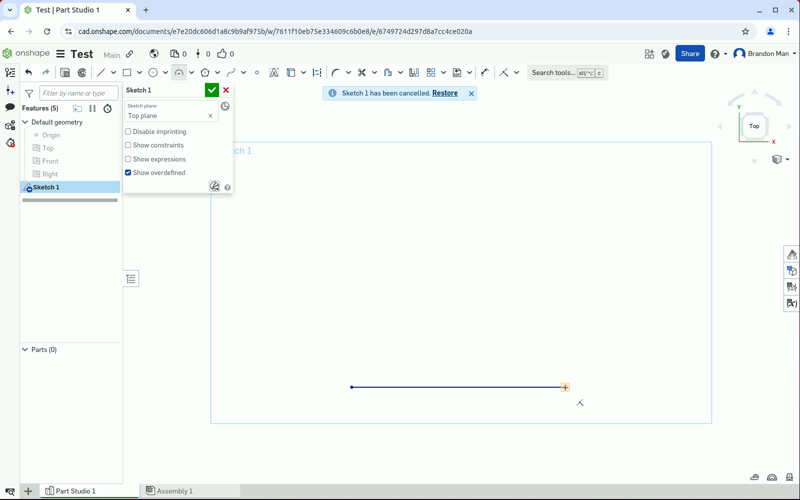
mouse_move(572, 380)
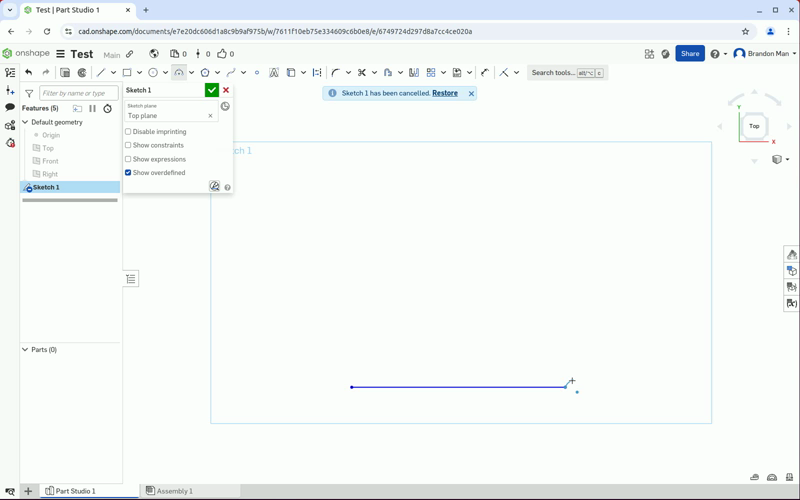
click(572, 380)
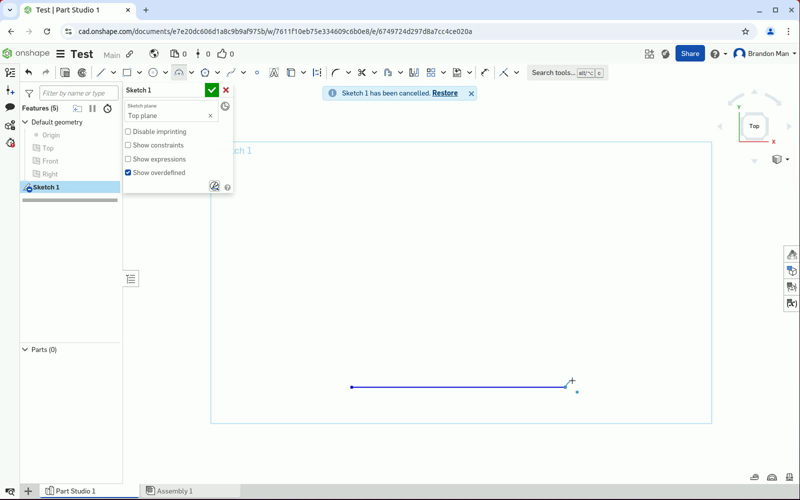
mouse_move(570, 385)
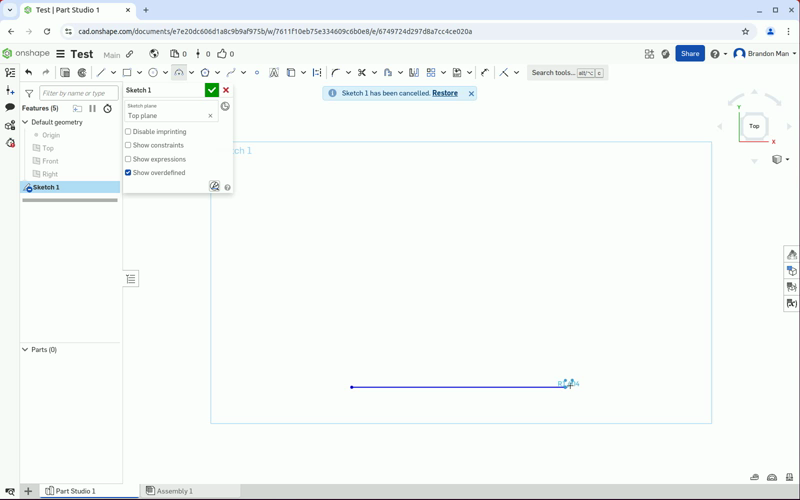
click(570, 385)
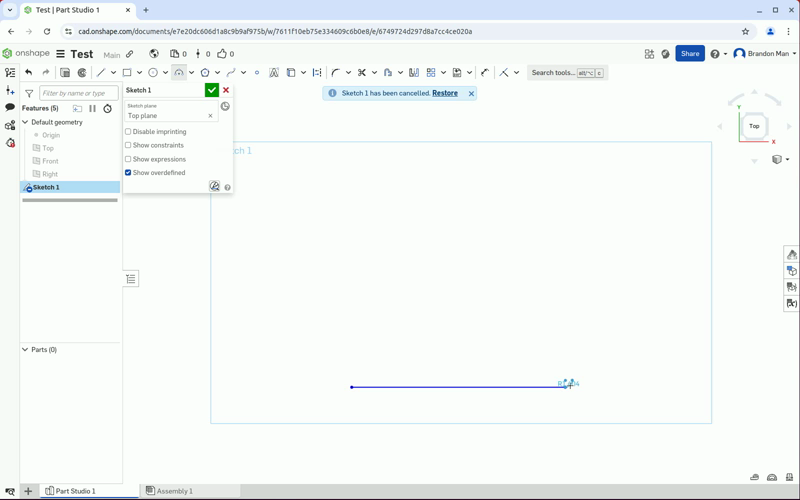
key_up(shift)
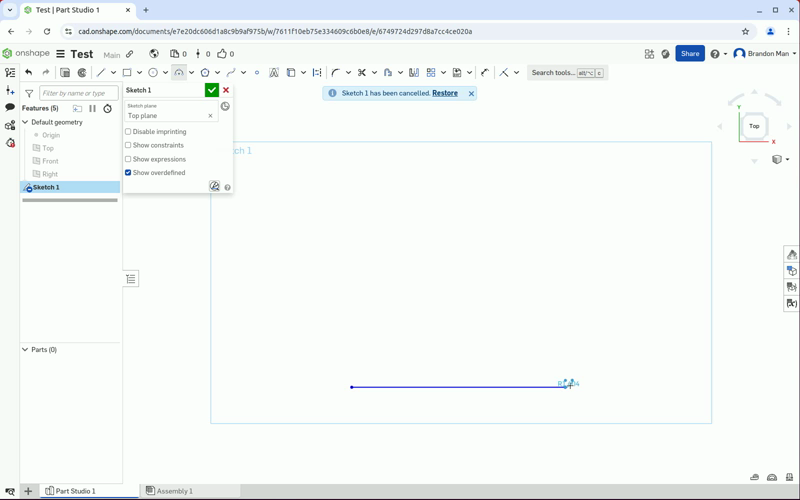
key(esc)
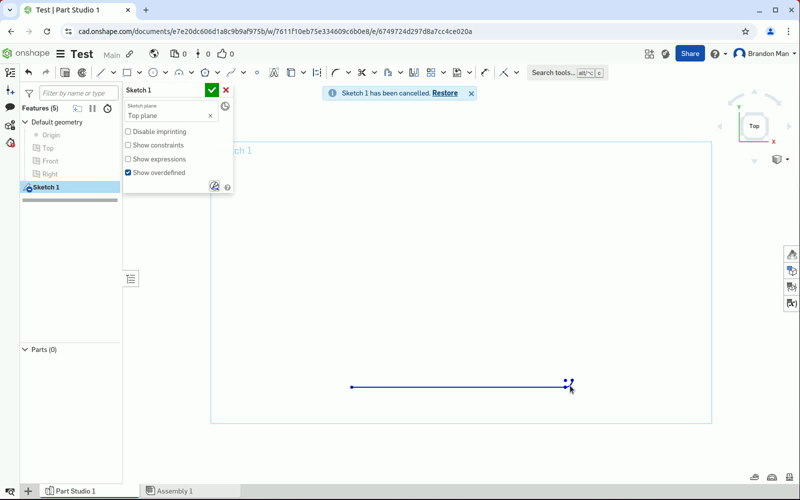
key(l)
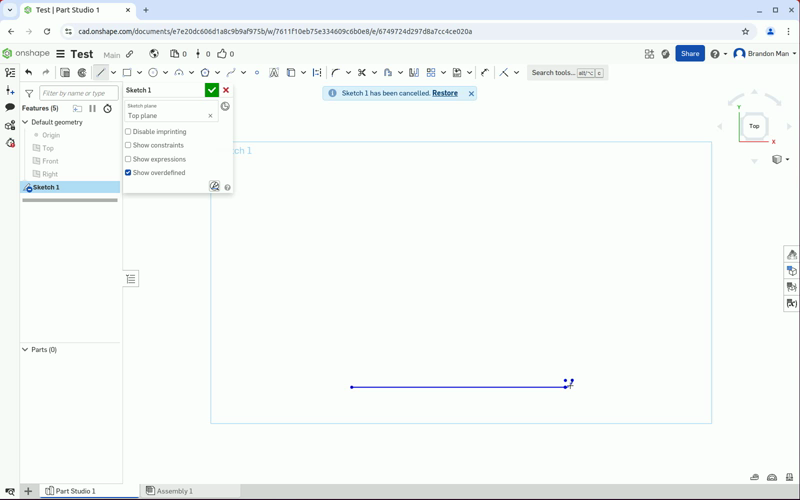
mouse_move(572, 380)
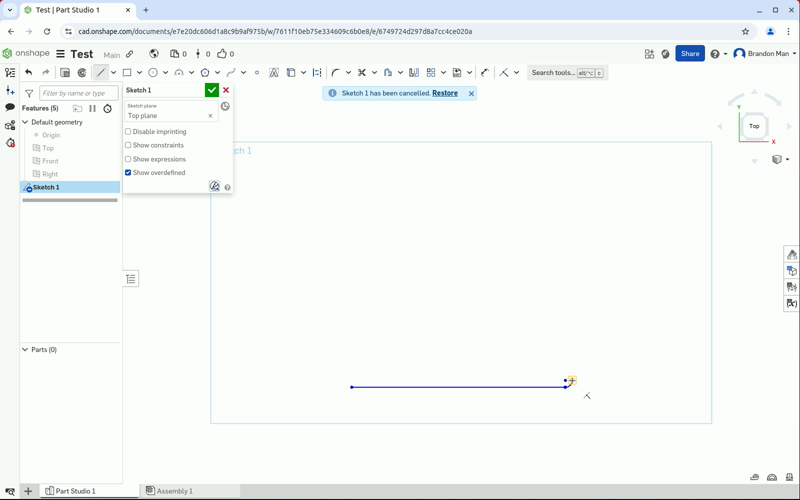
click(572, 380)
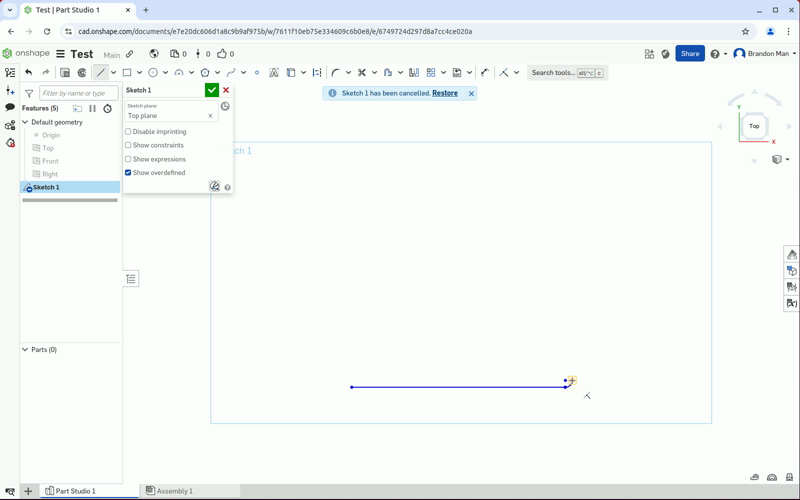
key_down(shift)
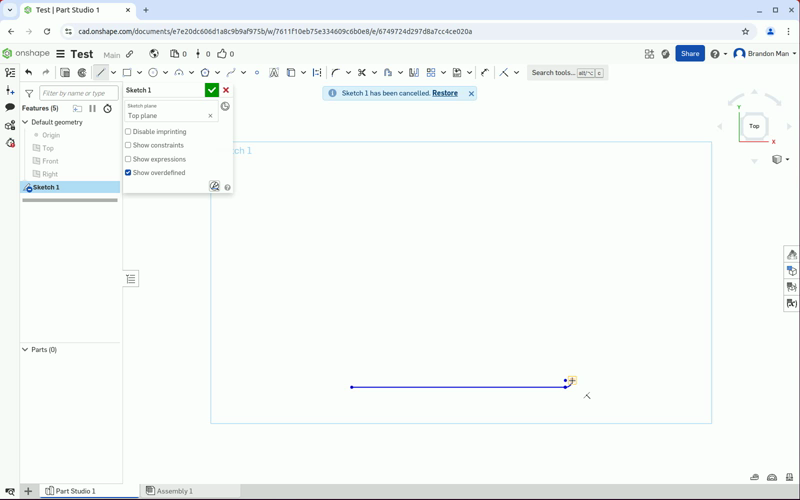
mouse_move(589, 380)
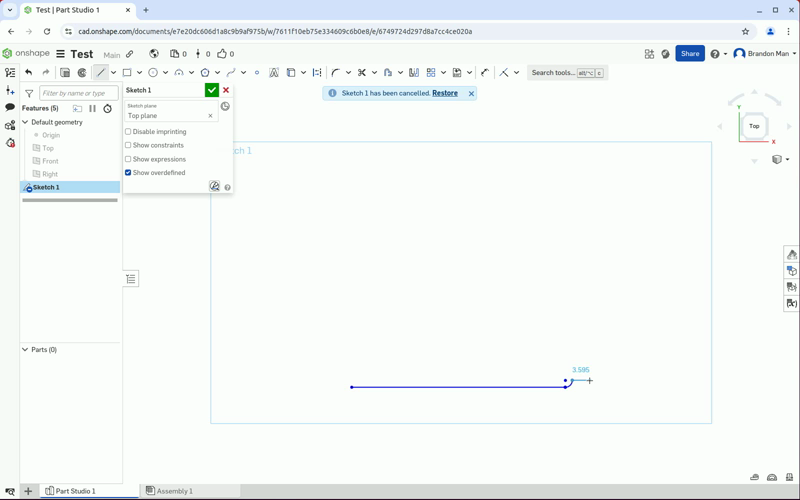
mouse_move(572, 347)
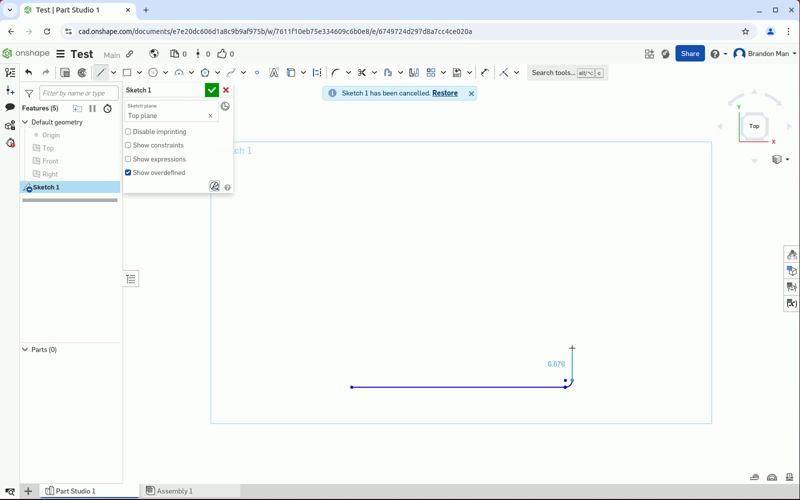
click(572, 347)
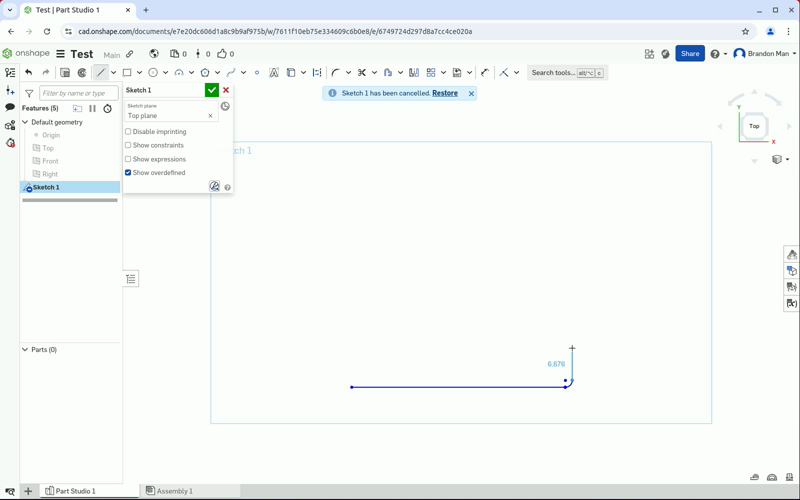
key_up(shift)
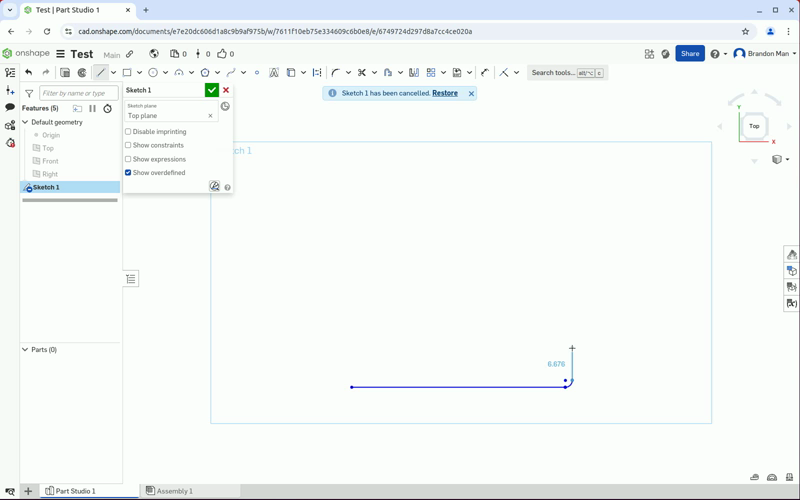
key_down(shift)
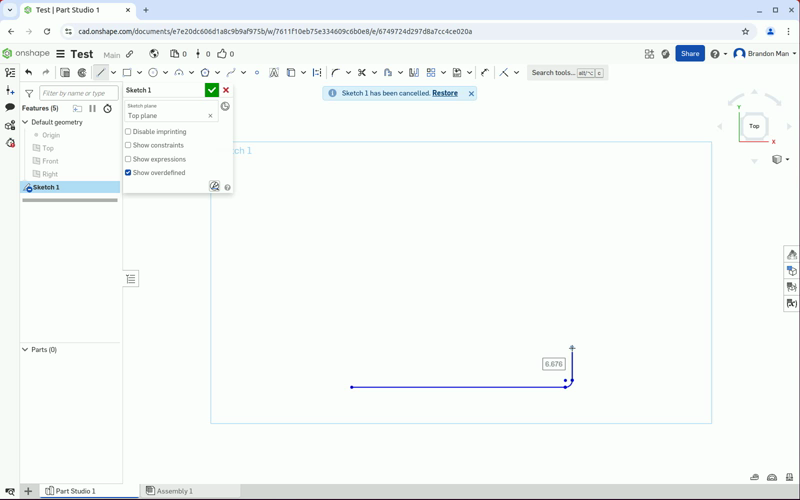
mouse_move(572, 266)
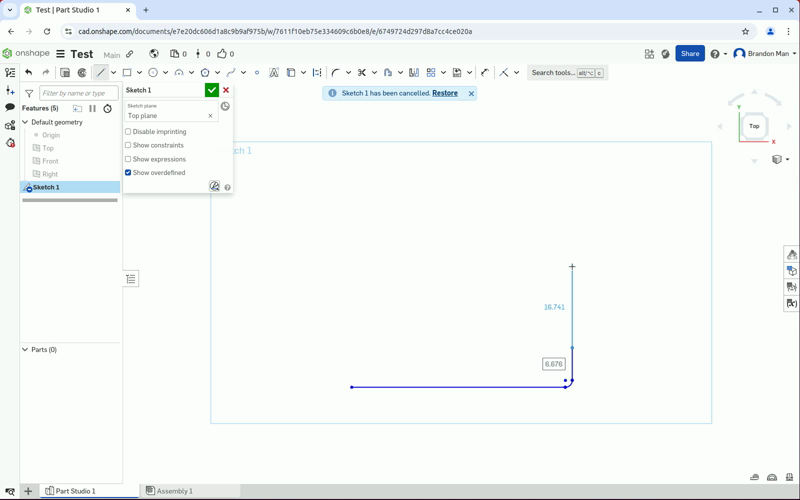
click(572, 266)
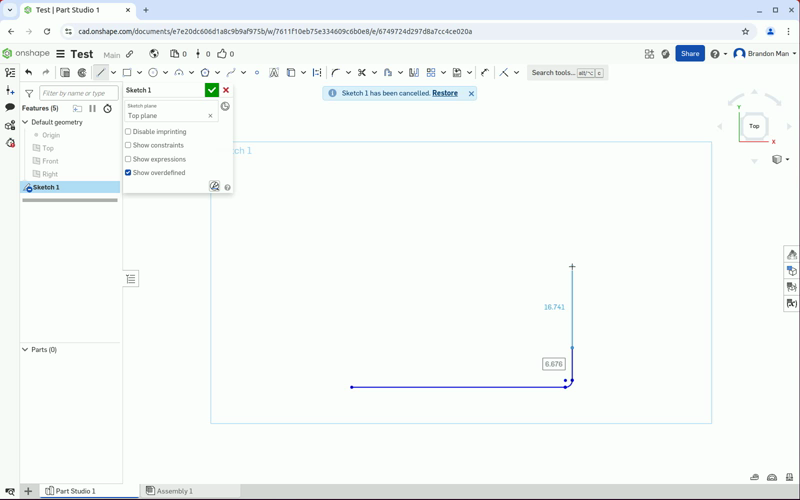
key_up(shift)
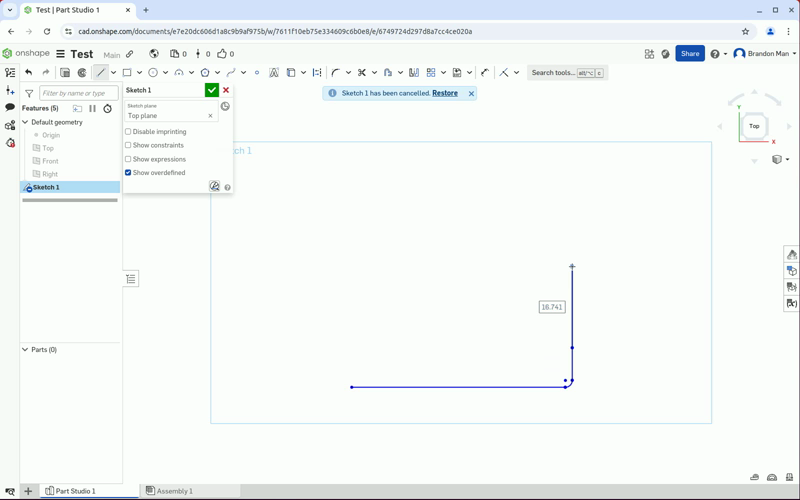
key_down(shift)
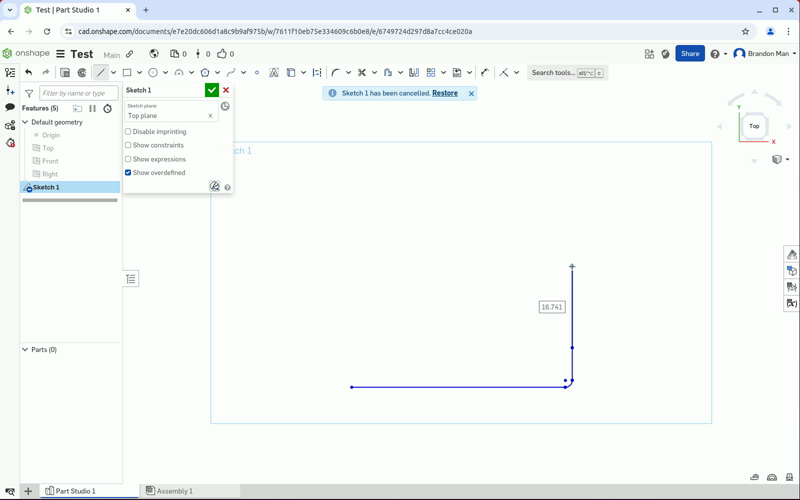
mouse_move(589, 266)
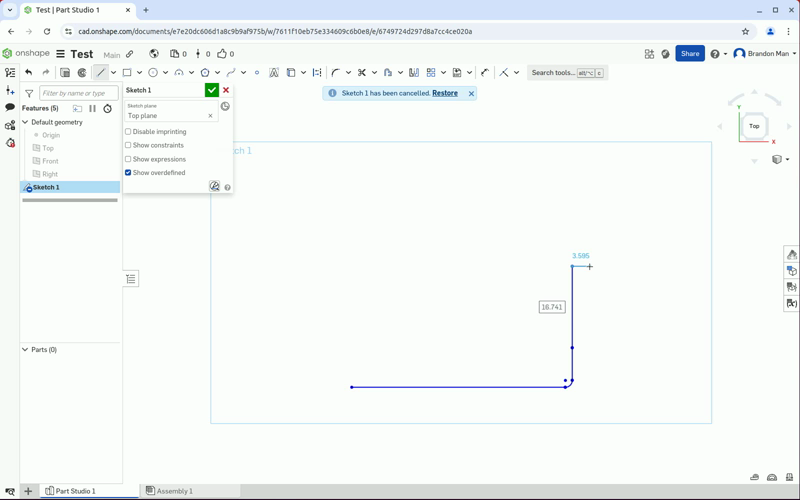
mouse_move(572, 238)
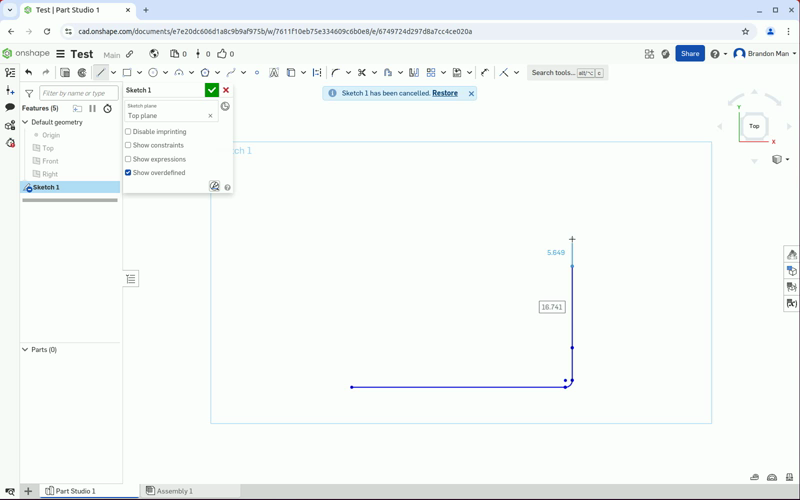
click(572, 238)
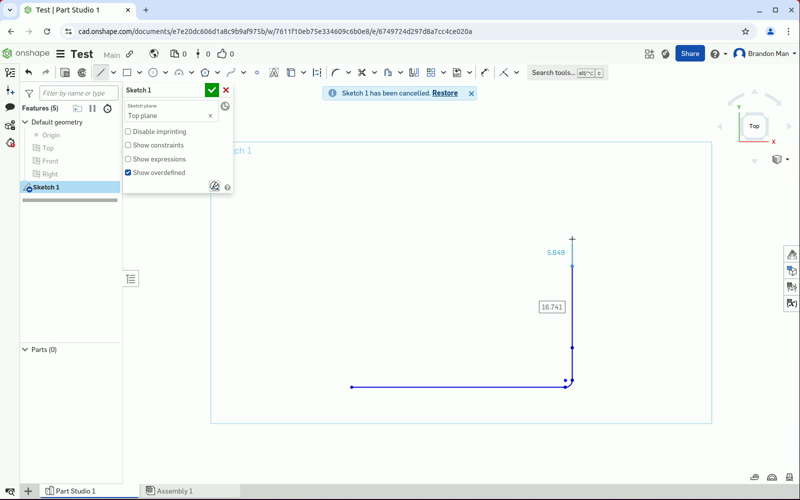
key_up(shift)
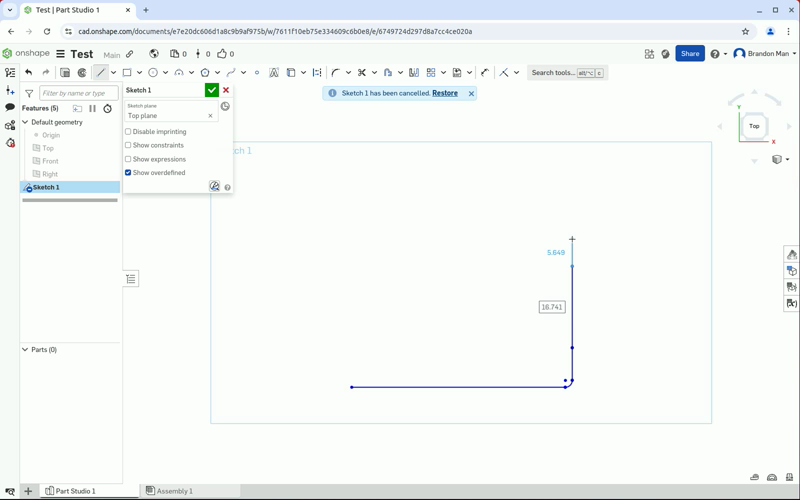
key(esc)
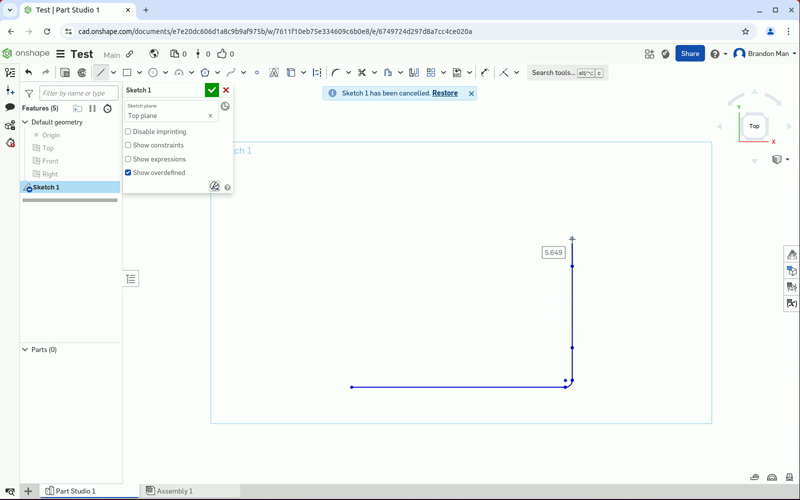
key(a)
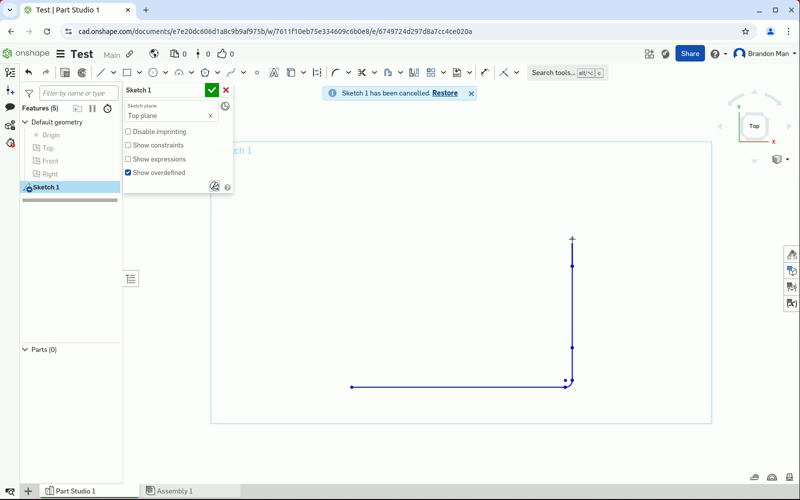
mouse_move(572, 238)
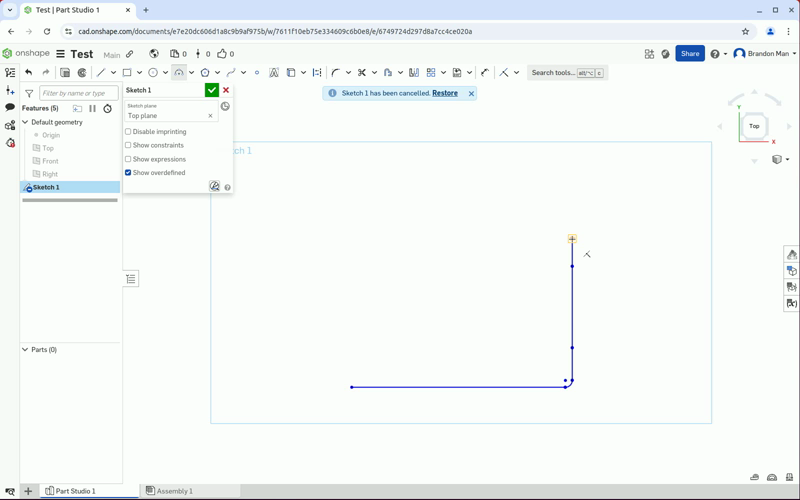
click(572, 238)
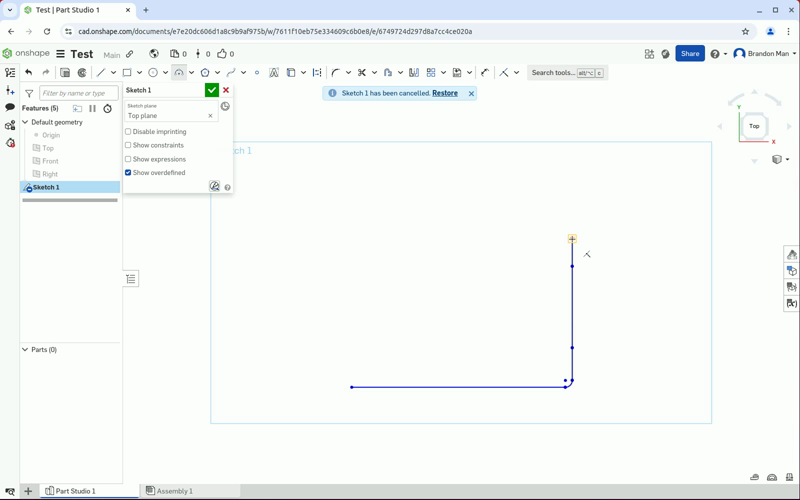
key_down(shift)
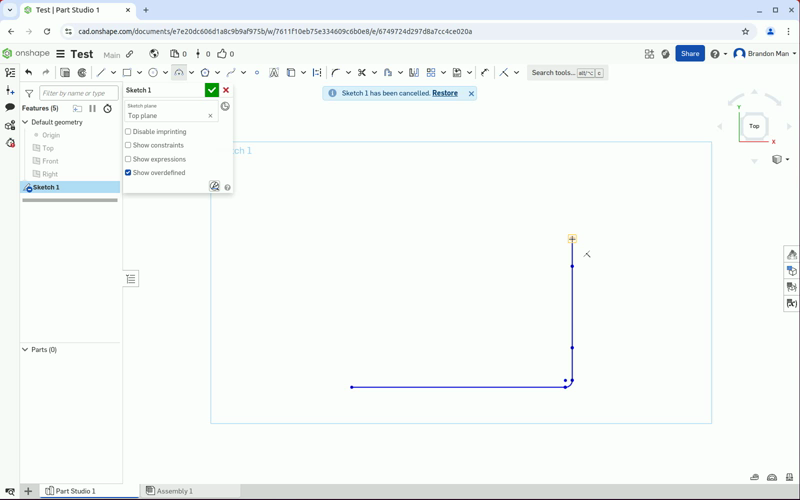
mouse_move(560, 224)
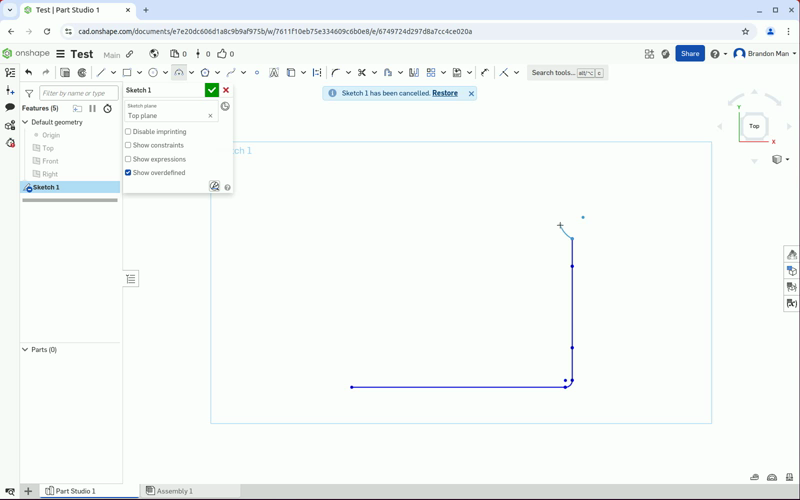
click(560, 224)
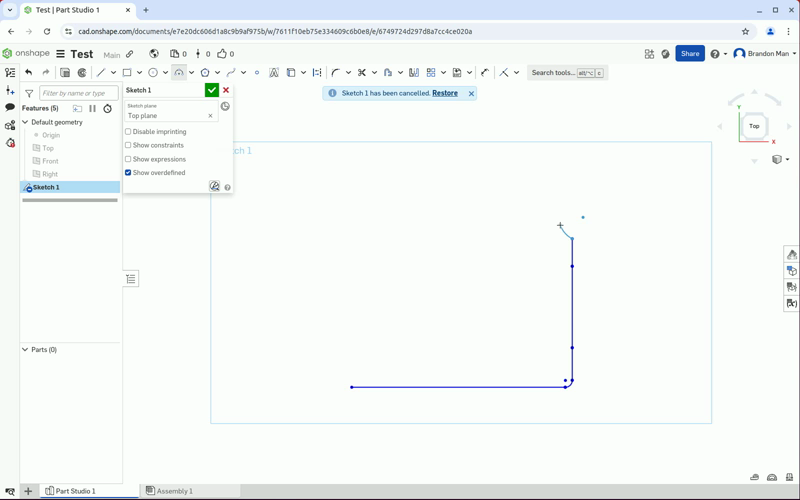
mouse_move(569, 229)
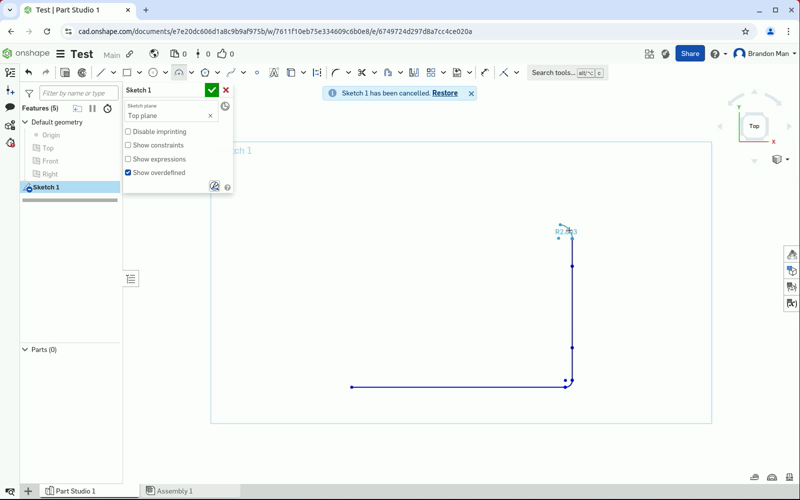
click(569, 229)
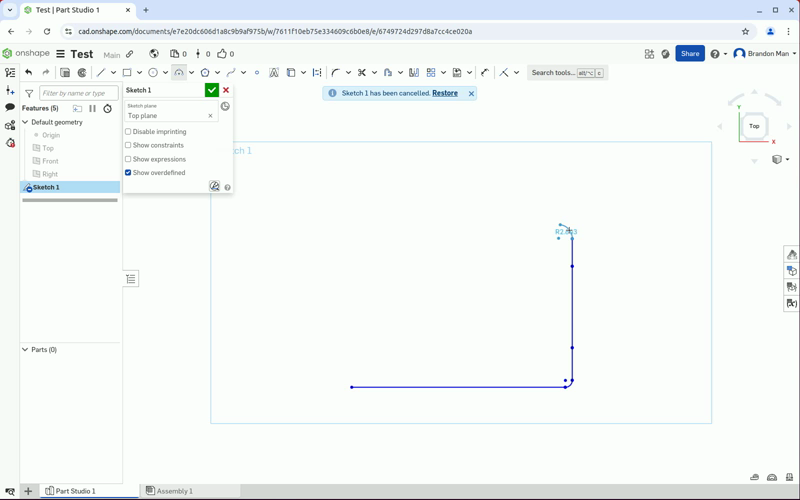
key_up(shift)
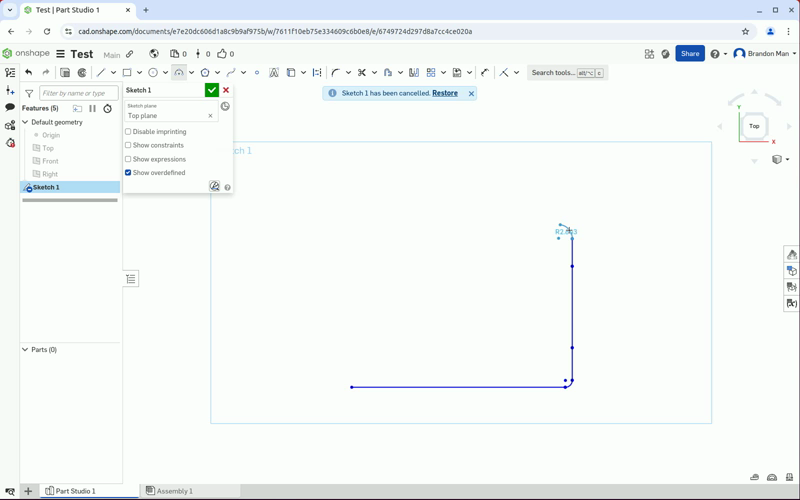
key(esc)
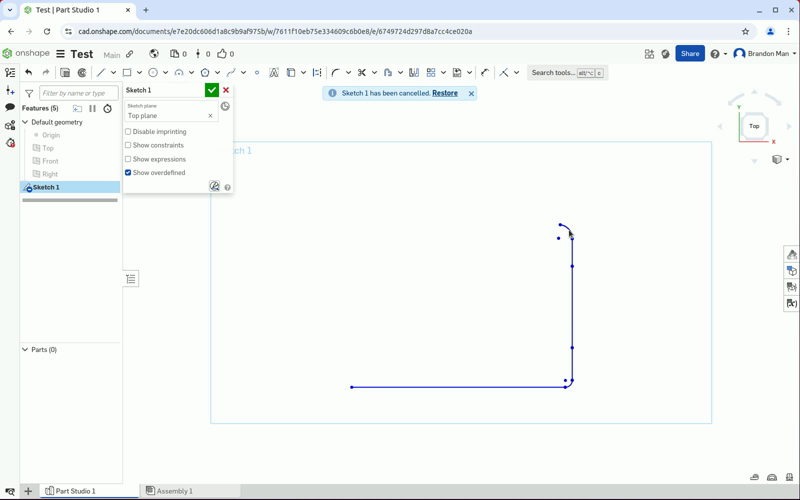
key(l)
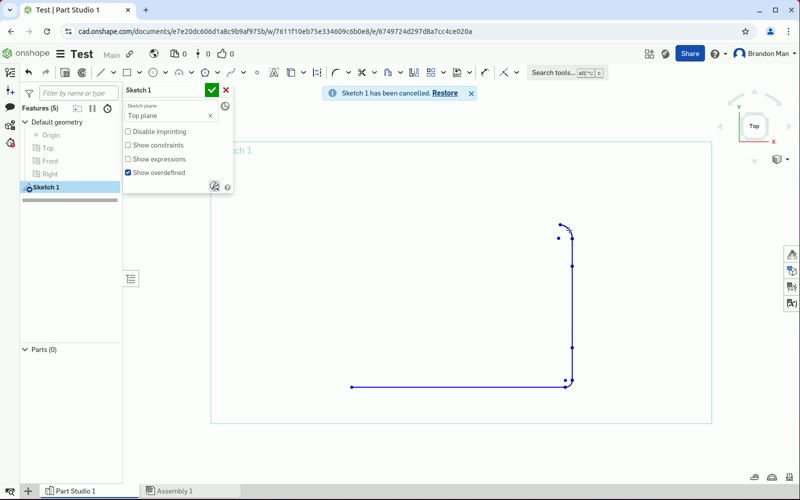
mouse_move(560, 224)
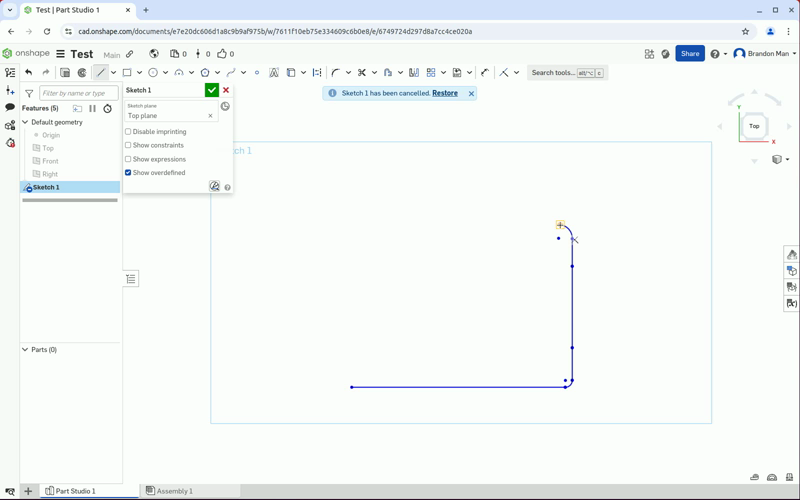
click(560, 224)
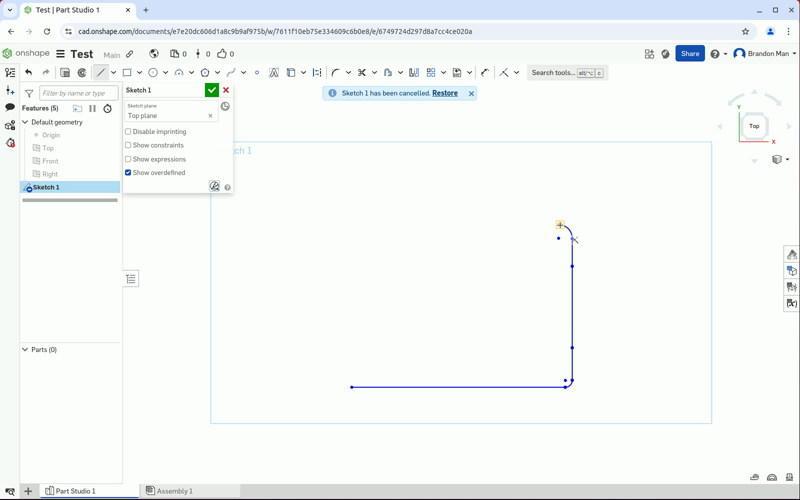
key_down(shift)
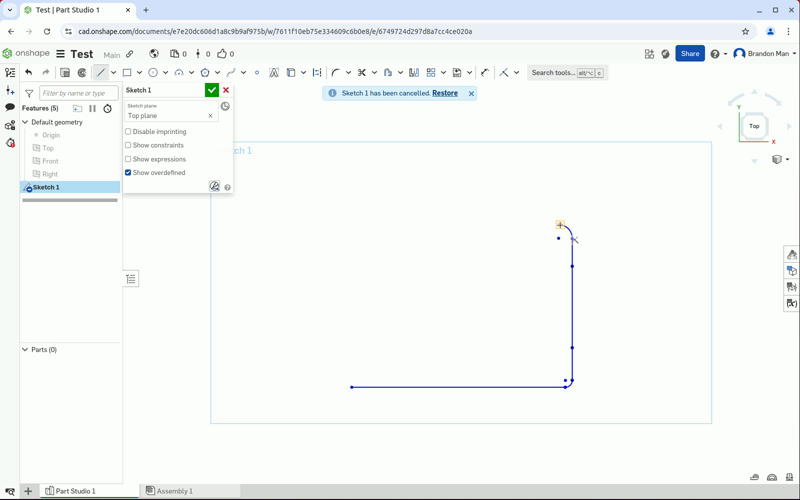
mouse_move(409, 224)
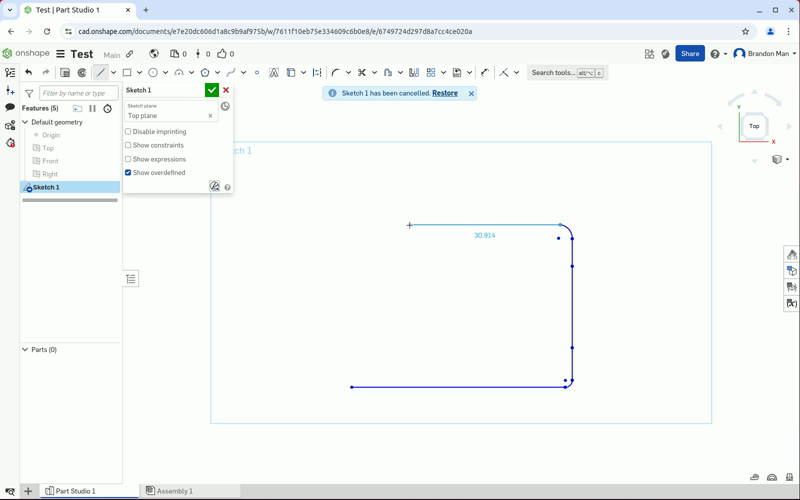
click(409, 224)
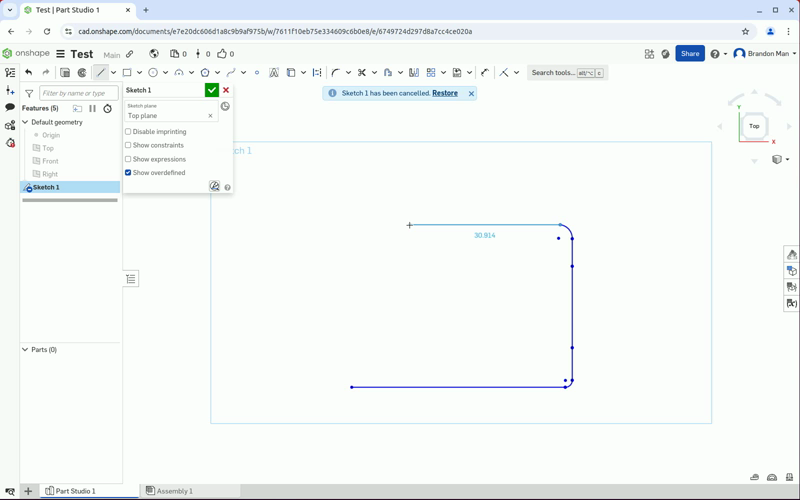
key_up(shift)
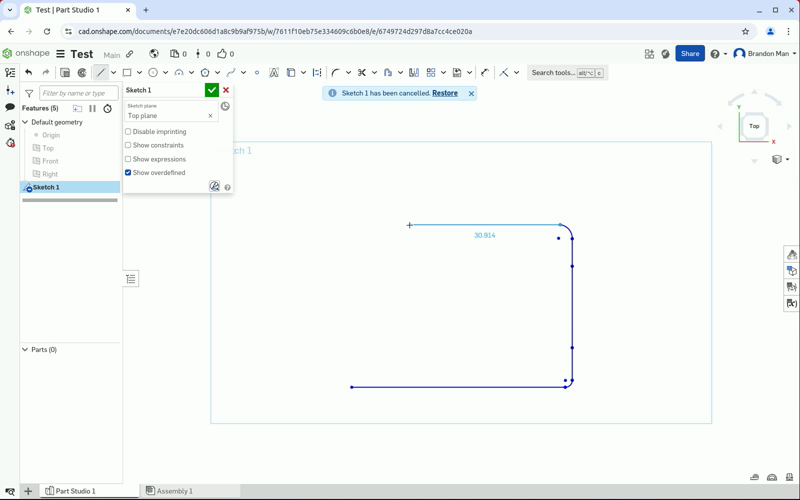
key_down(shift)
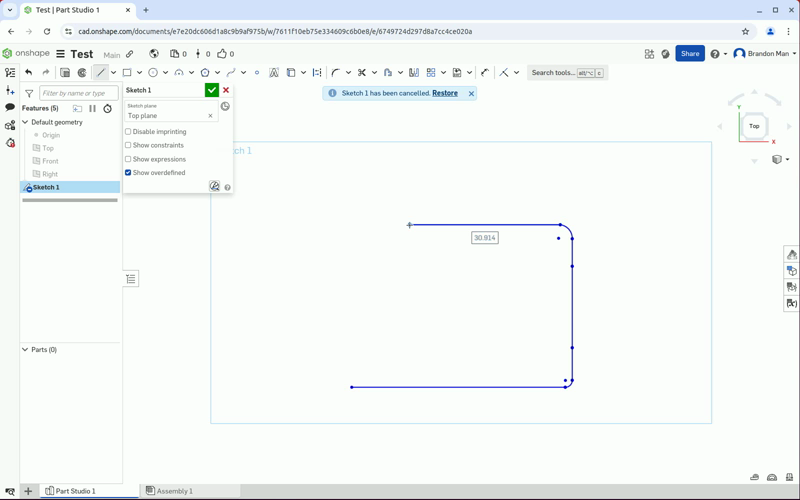
mouse_move(439, 224)
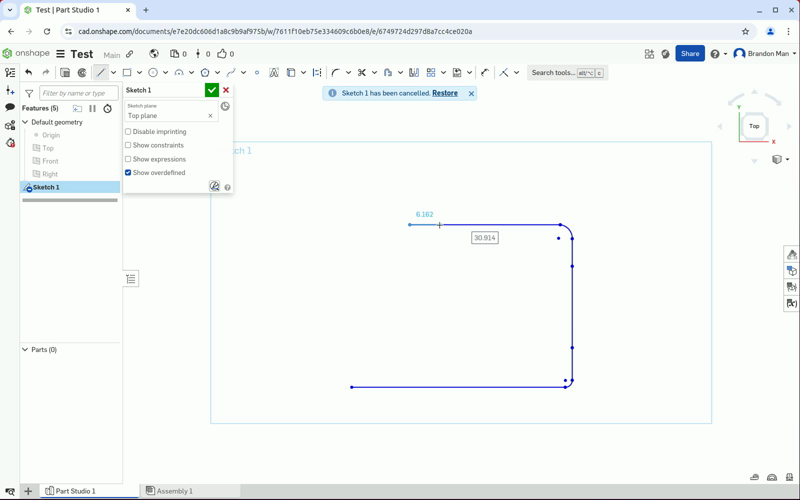
mouse_move(381, 224)
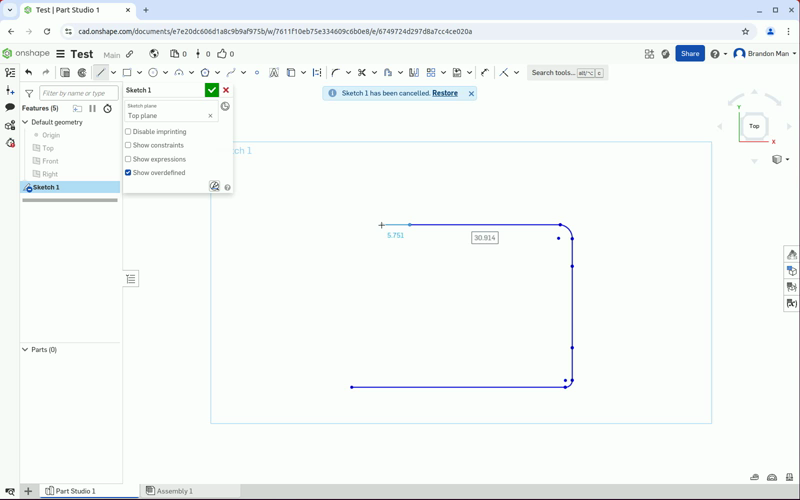
click(381, 224)
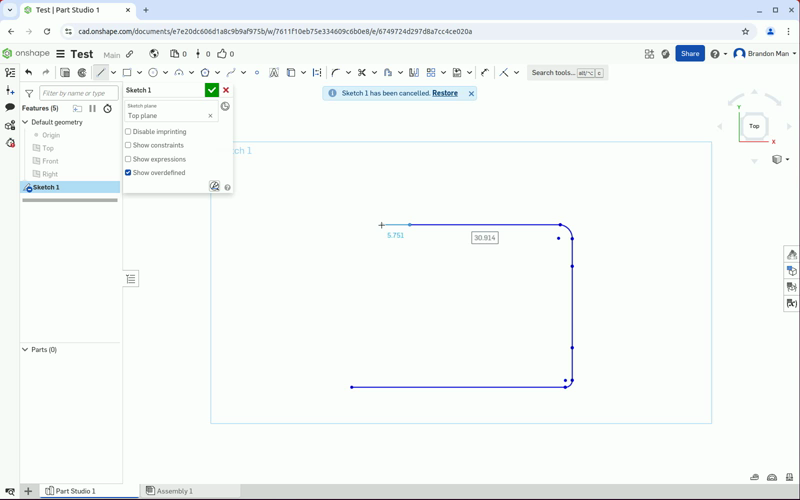
key_up(shift)
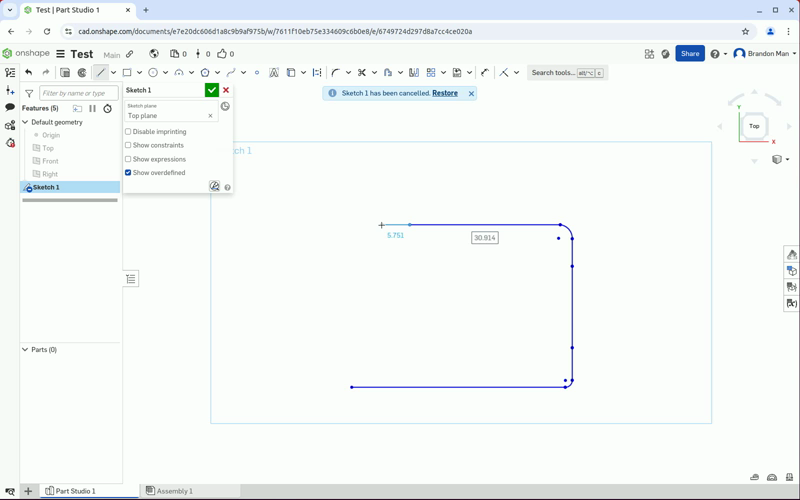
key_down(shift)
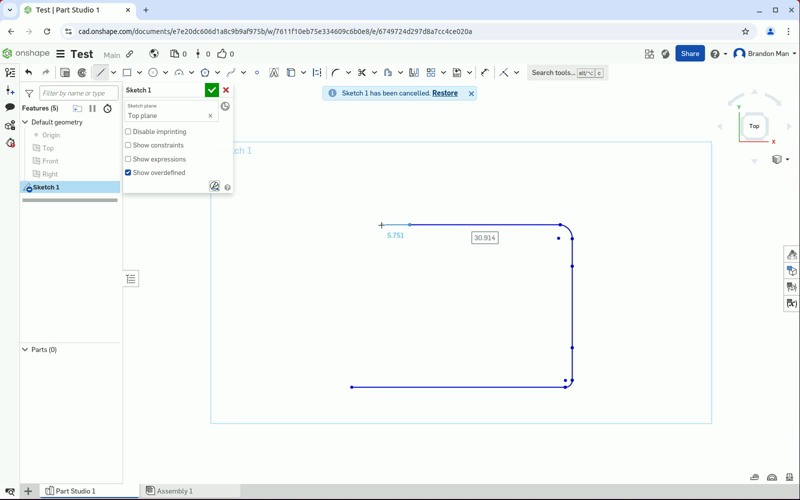
mouse_move(411, 224)
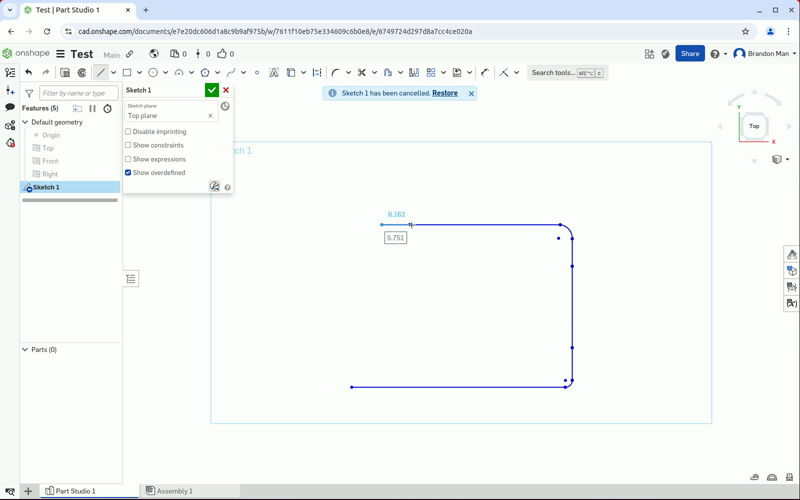
mouse_move(363, 224)
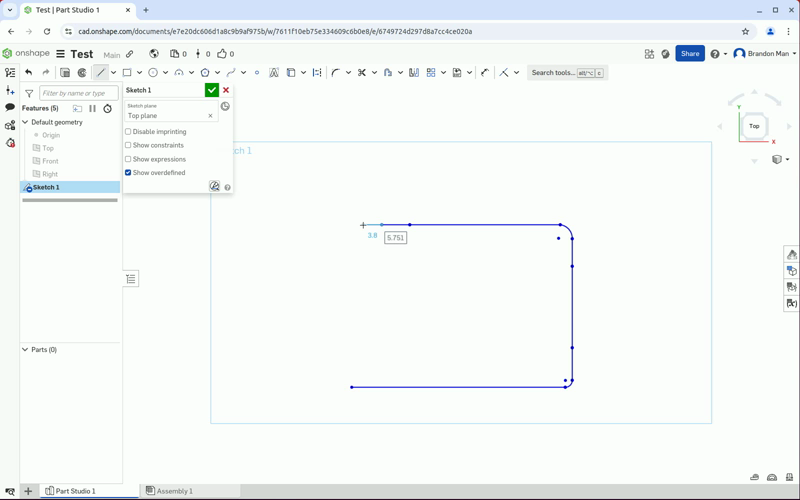
click(363, 224)
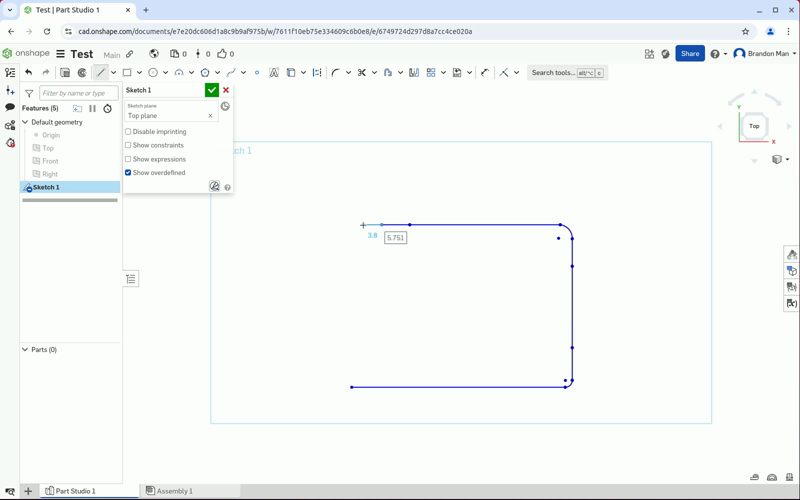
key_up(shift)
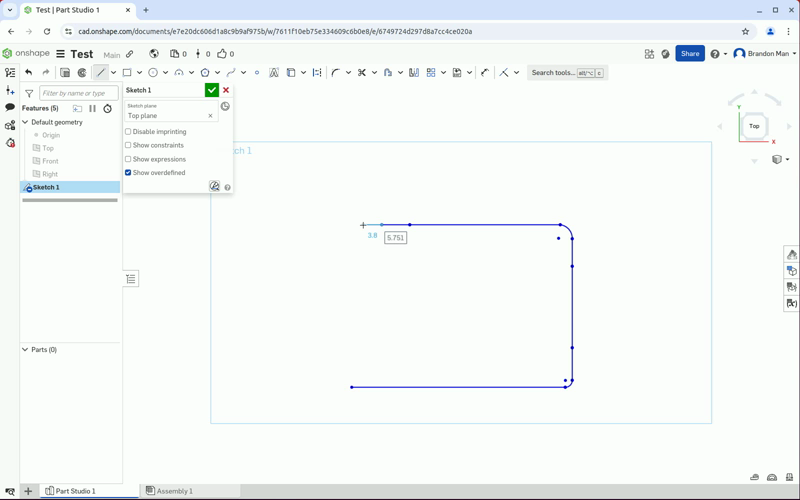
key(esc)
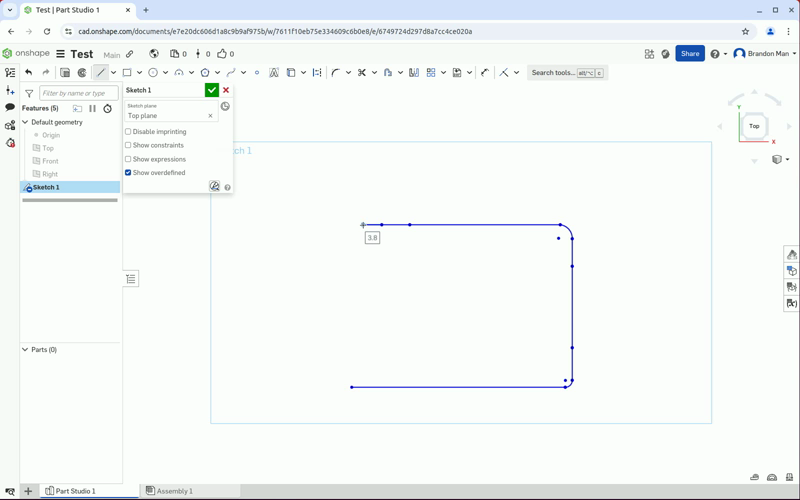
key(a)
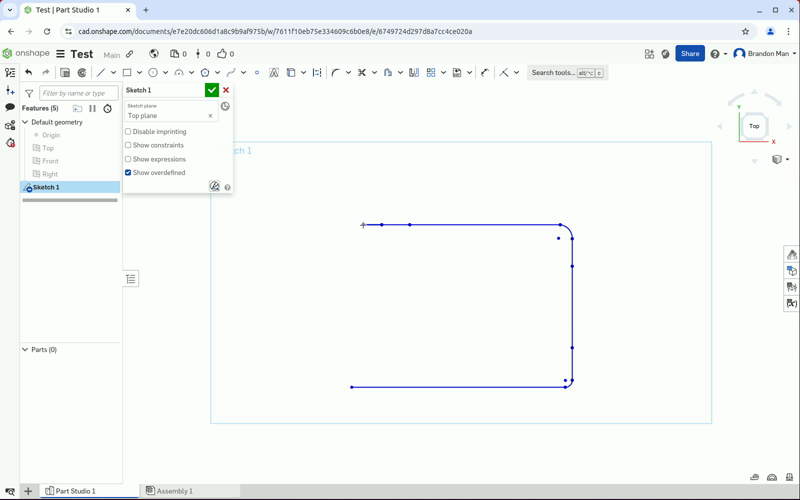
mouse_move(363, 224)
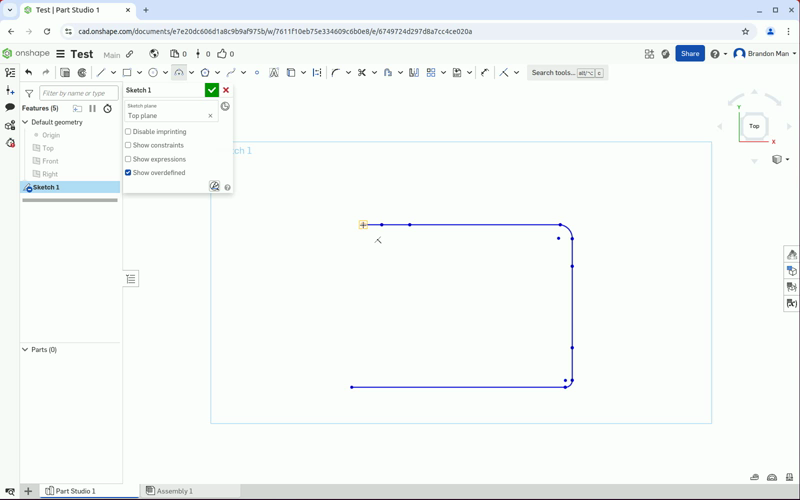
click(363, 224)
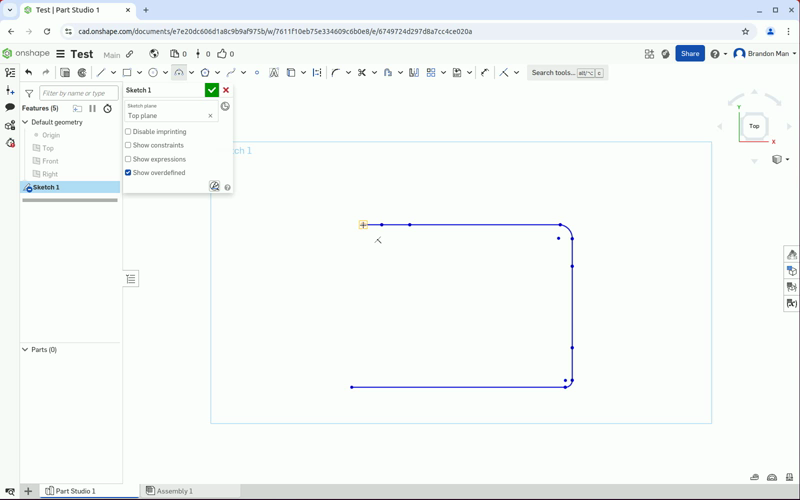
key_down(shift)
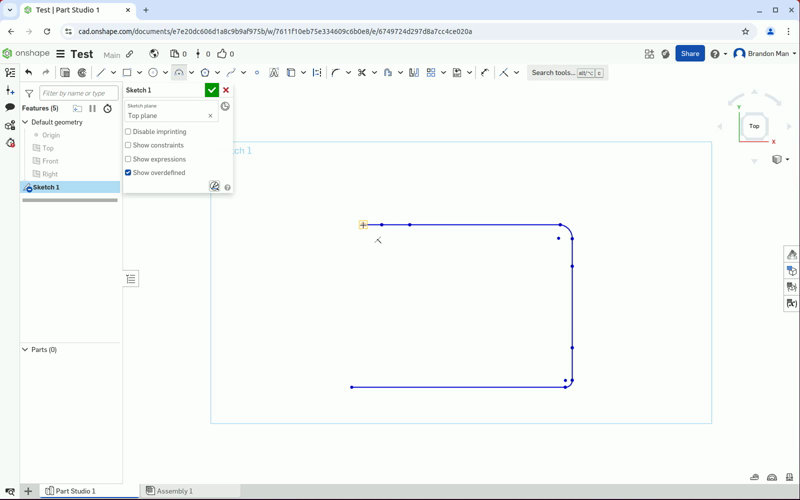
mouse_move(351, 238)
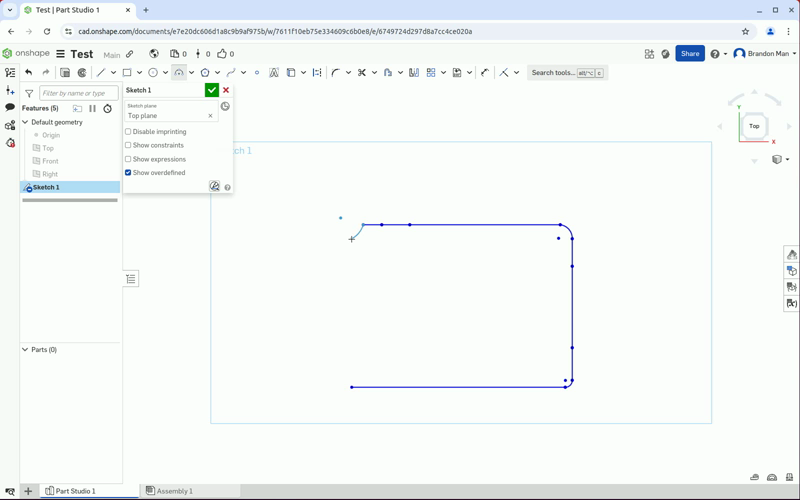
click(351, 238)
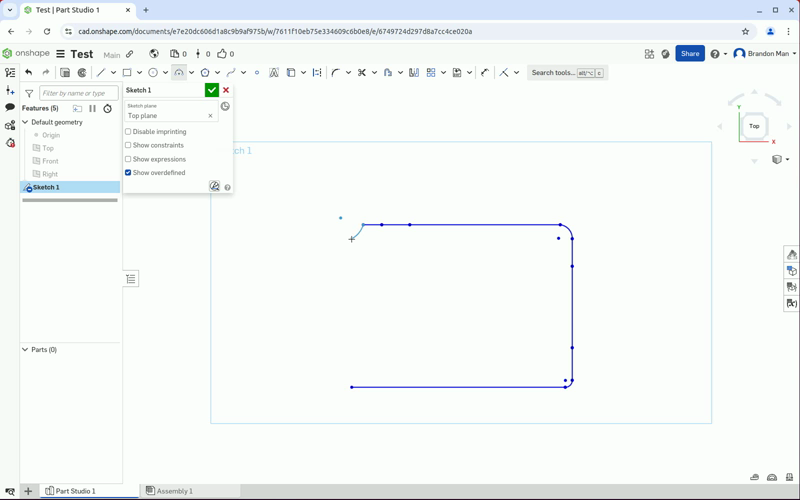
mouse_move(354, 229)
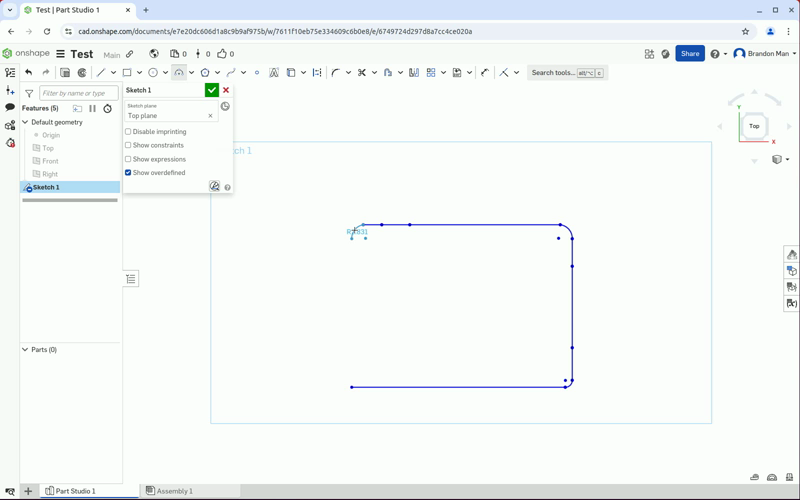
click(354, 229)
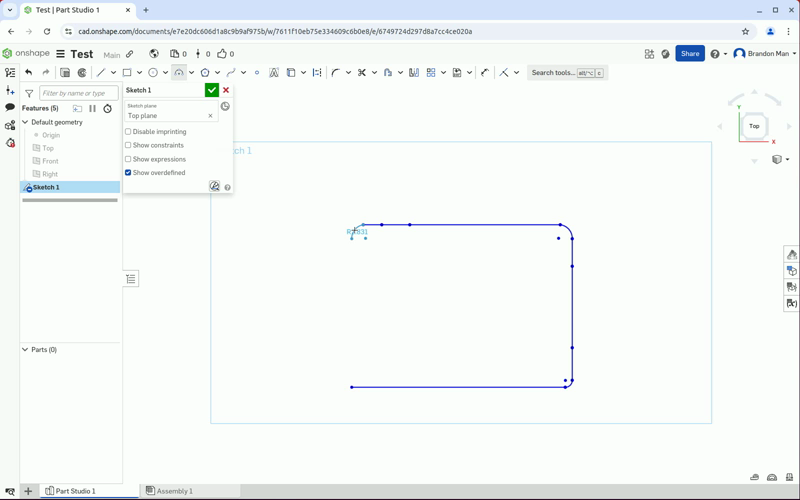
key_up(shift)
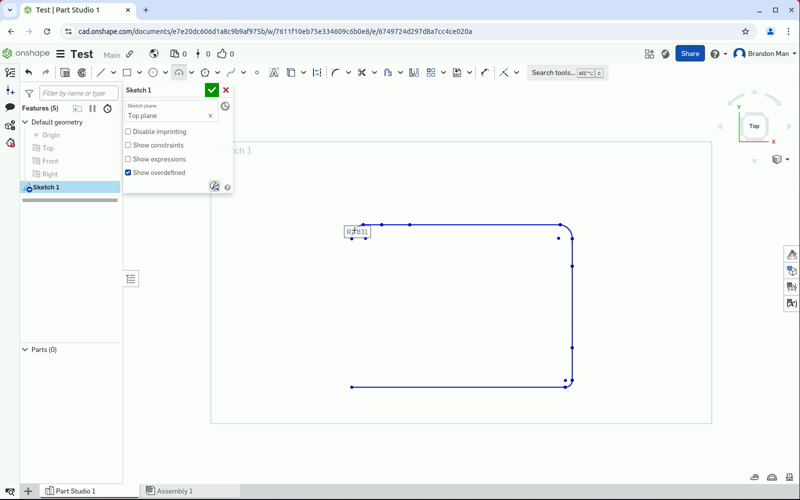
key(esc)
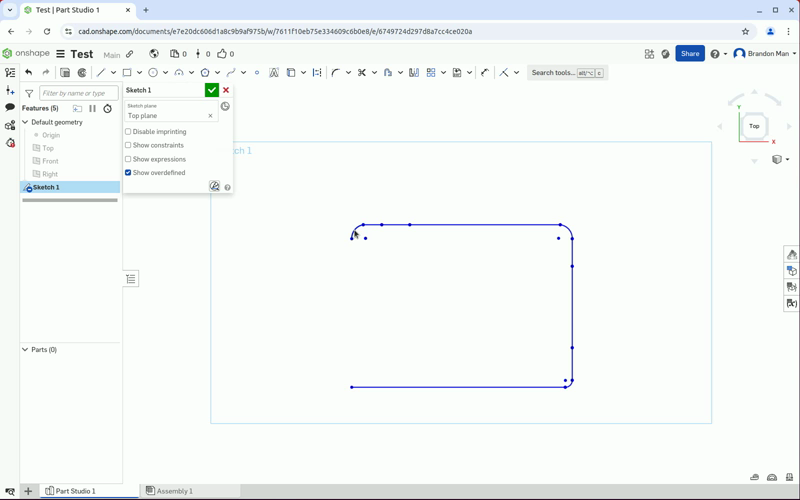
key(l)
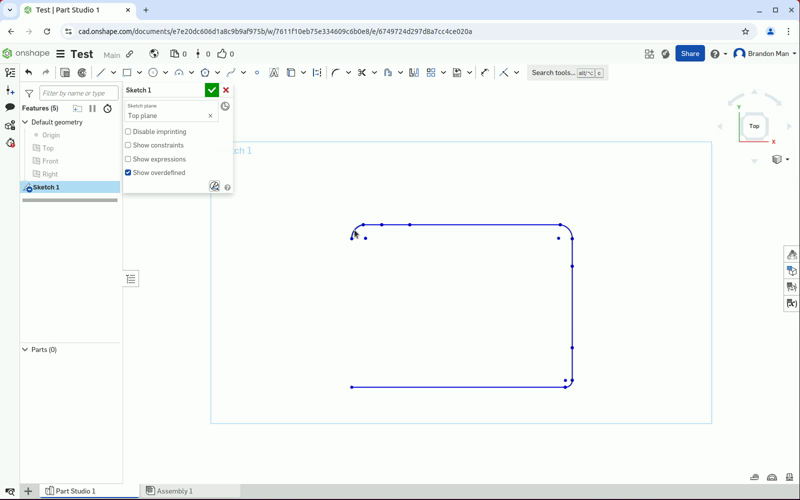
mouse_move(351, 238)
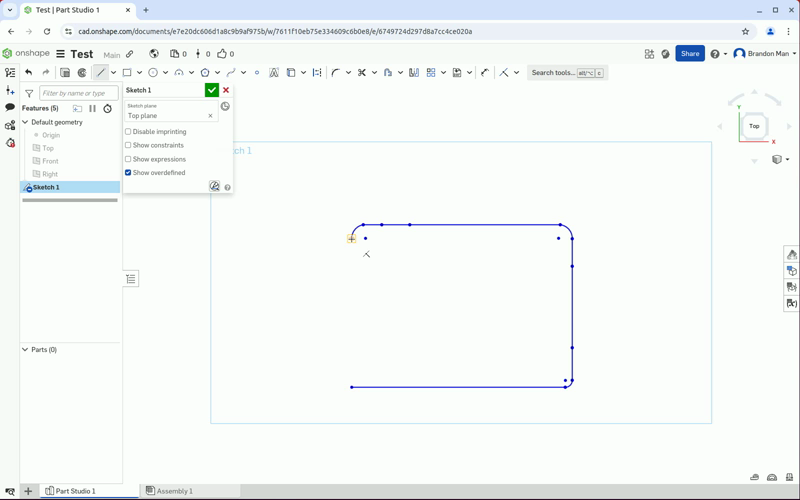
click(351, 238)
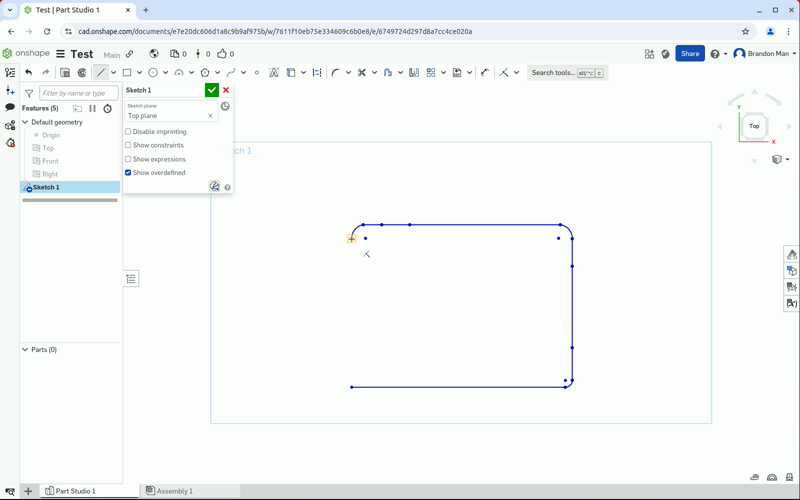
key_down(shift)
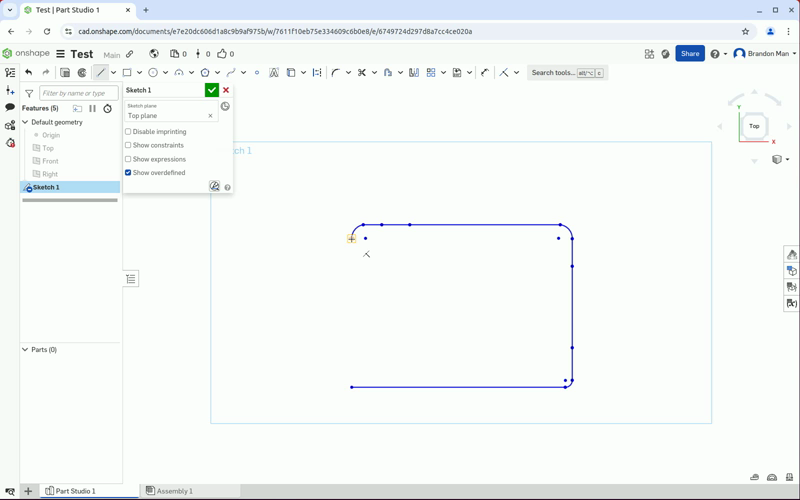
mouse_move(351, 387)
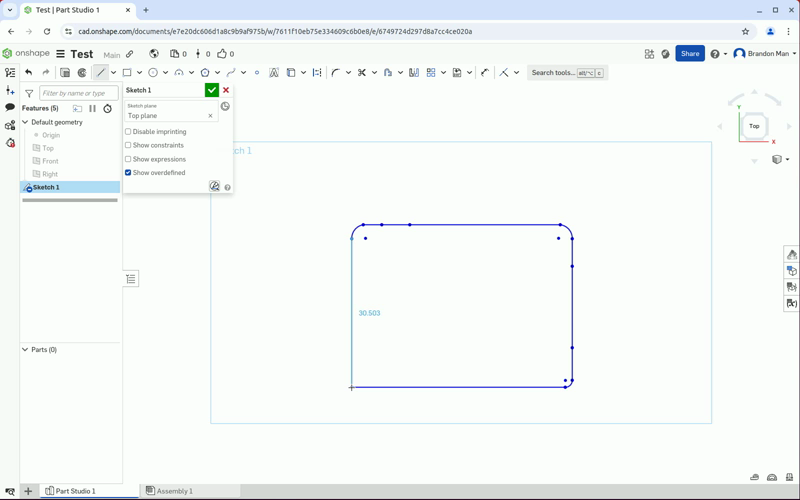
key_up(shift)
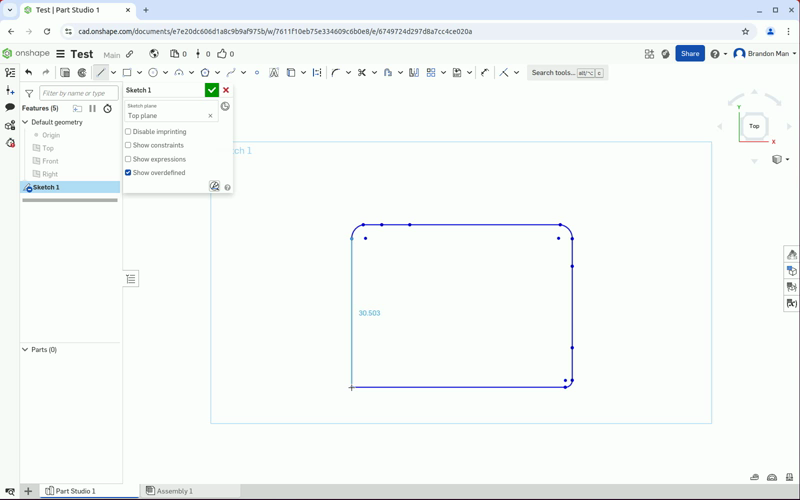
click(351, 387)
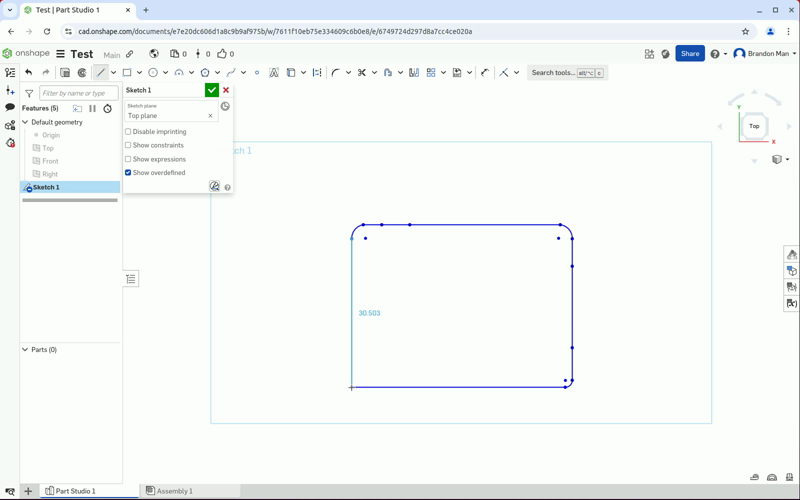
key(esc)
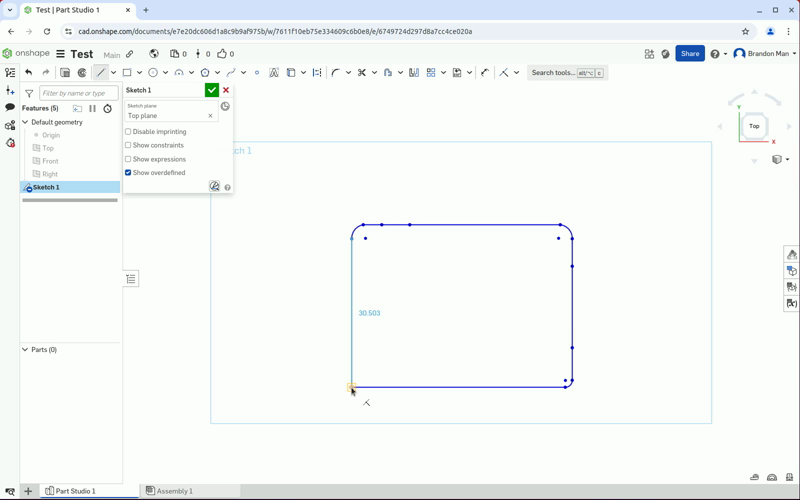
key(l)
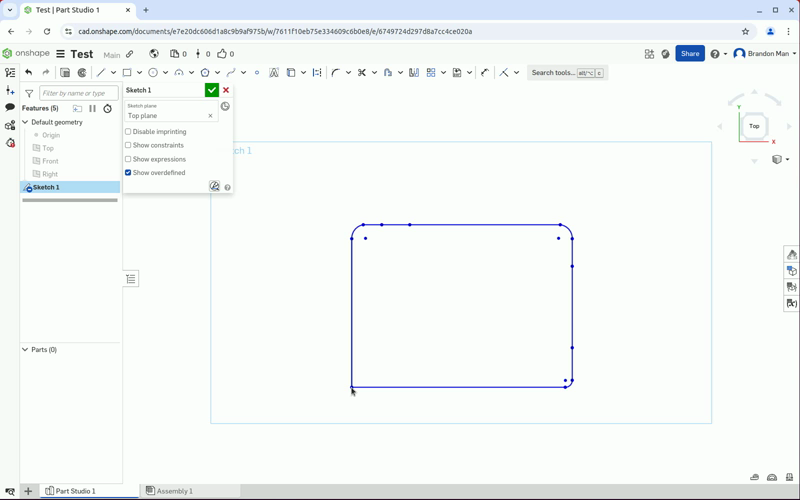
key_down(shift)
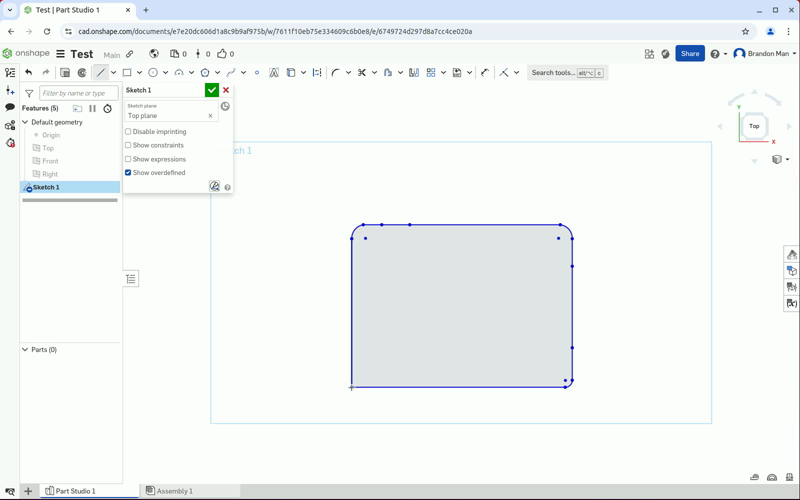
mouse_move(363, 375)
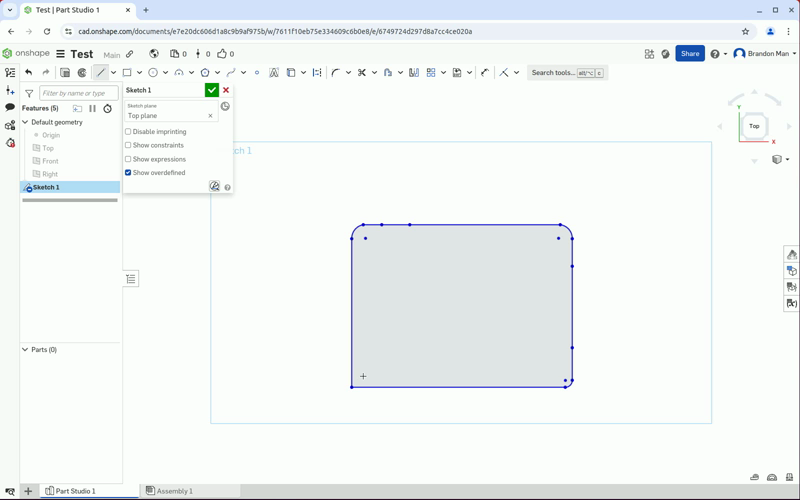
click(363, 375)
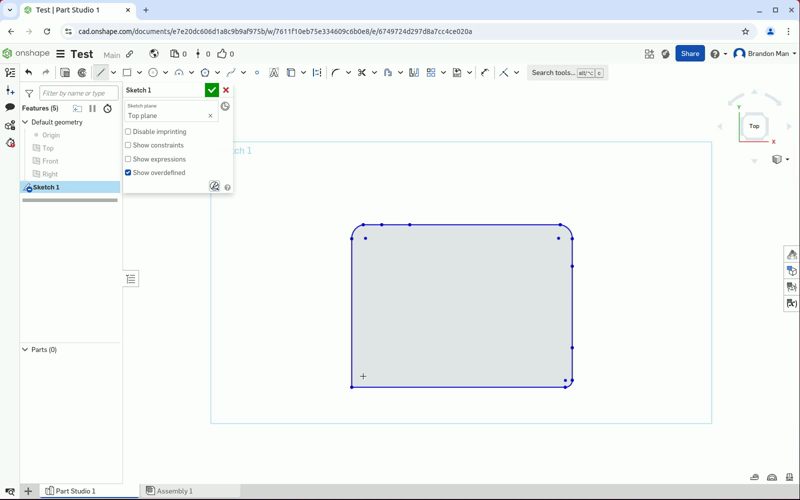
key_up(shift)
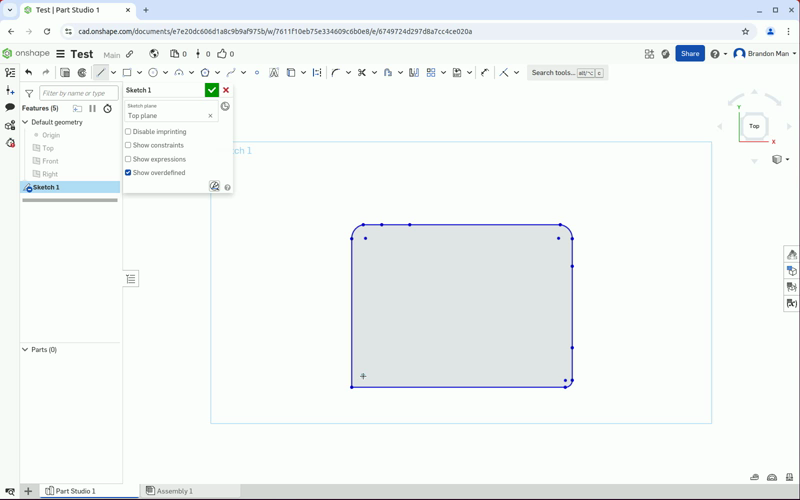
key_down(shift)
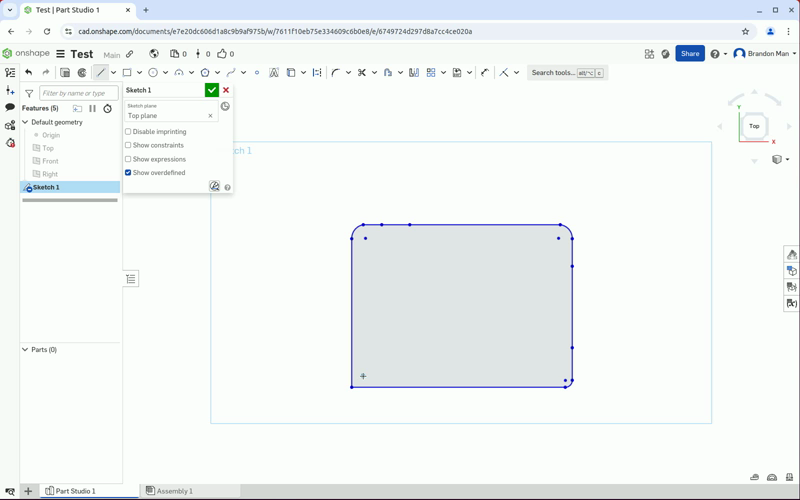
mouse_move(560, 375)
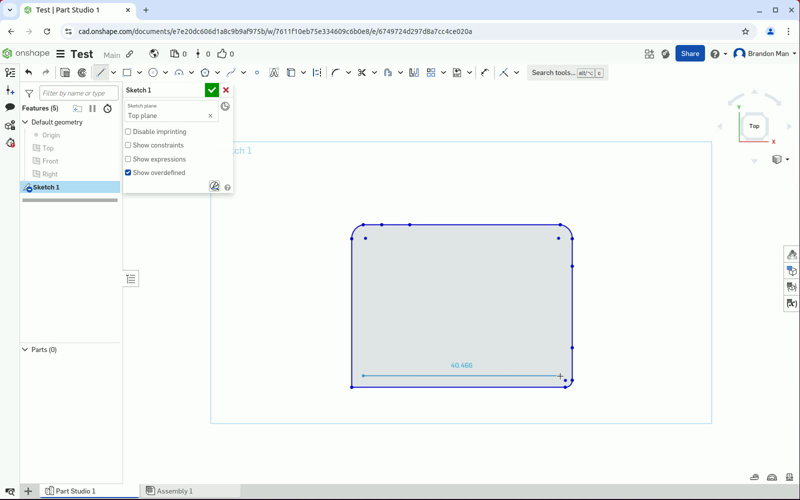
click(560, 375)
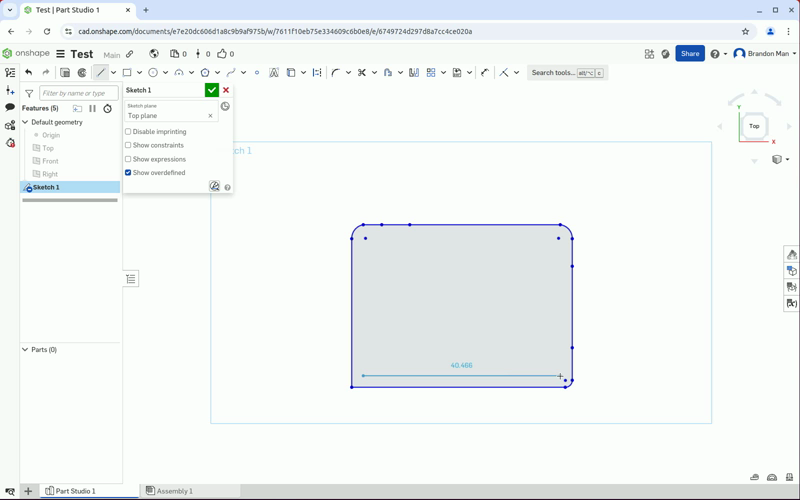
key_up(shift)
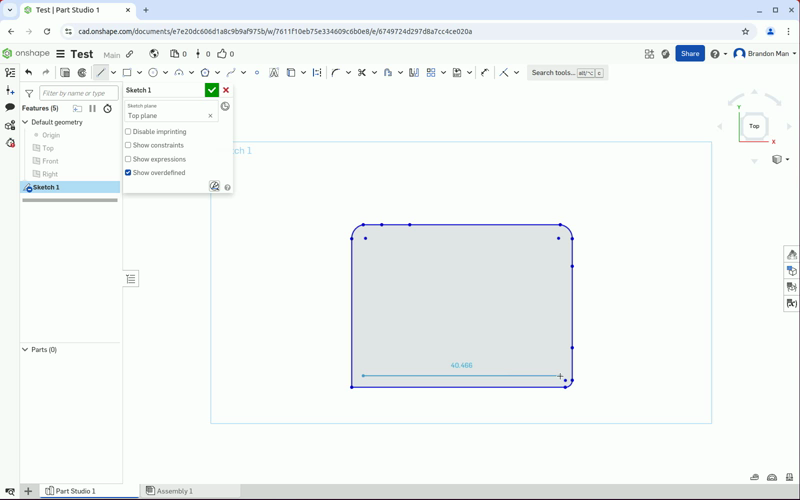
key_down(shift)
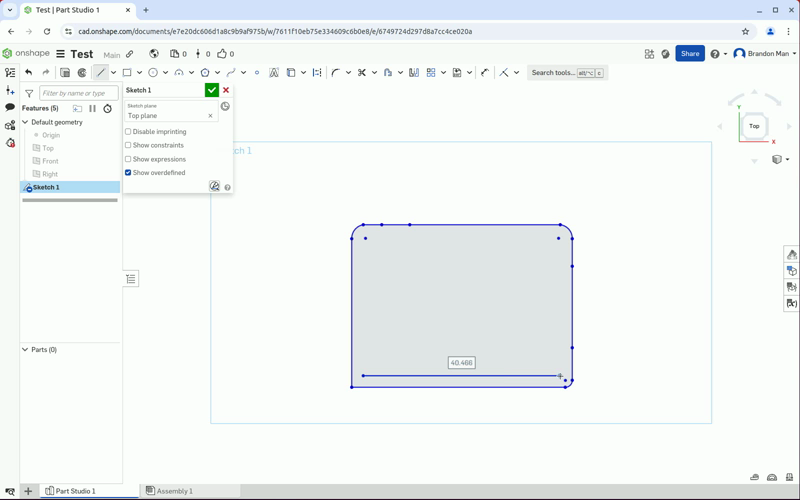
mouse_move(560, 240)
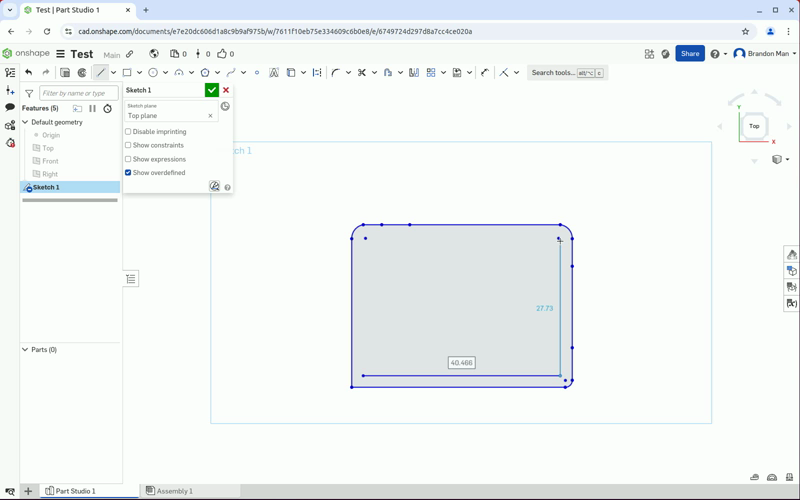
scroll(6)
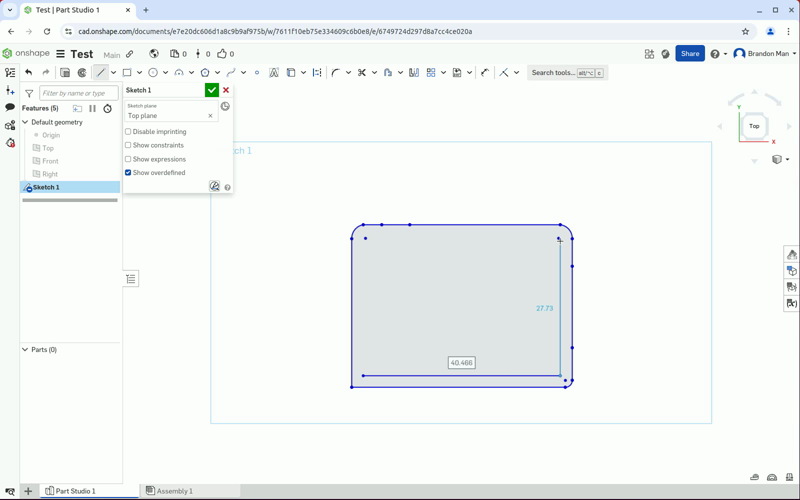
scroll(6)
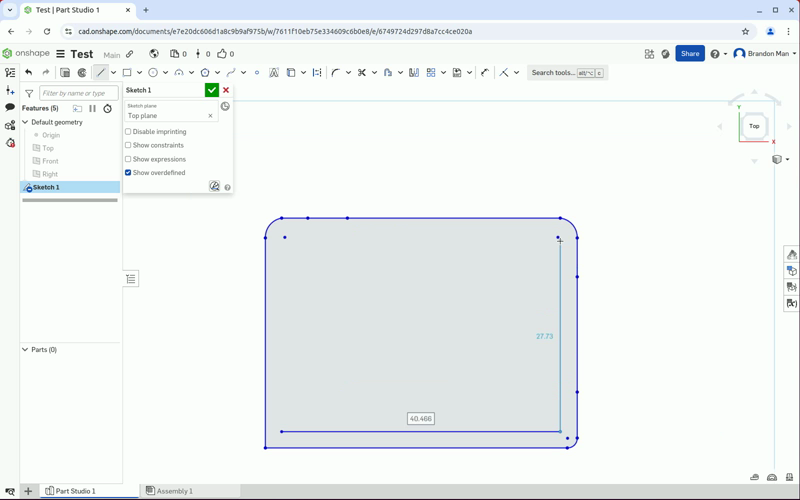
scroll(6)
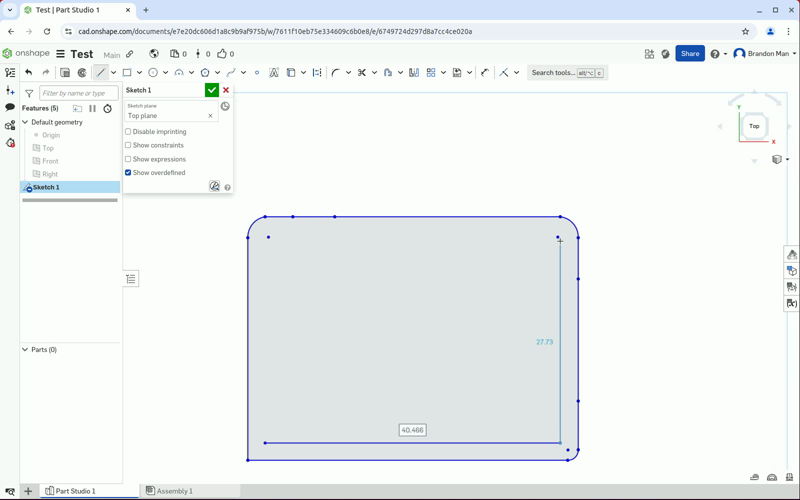
scroll(6)
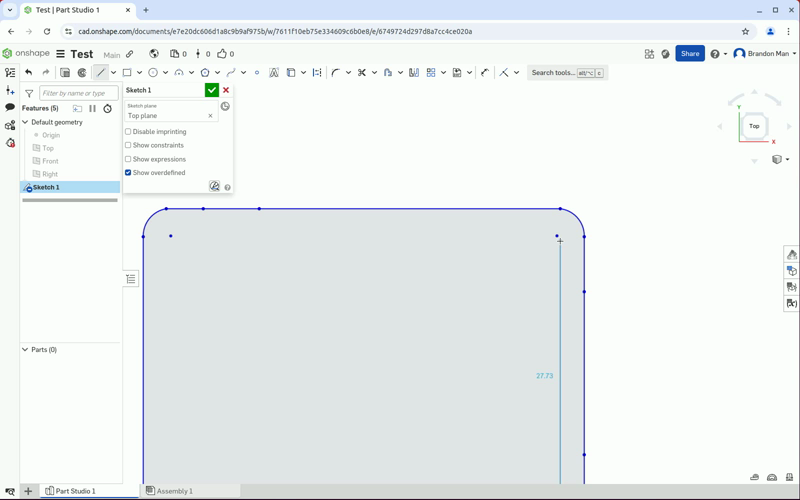
scroll(6)
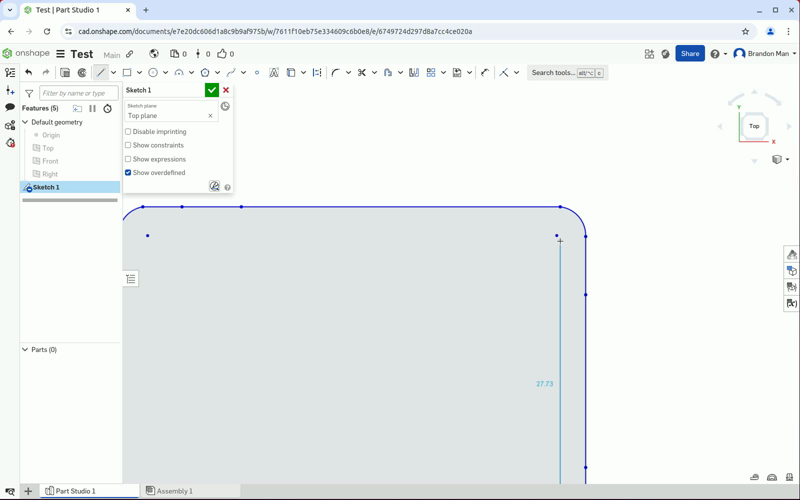
scroll(6)
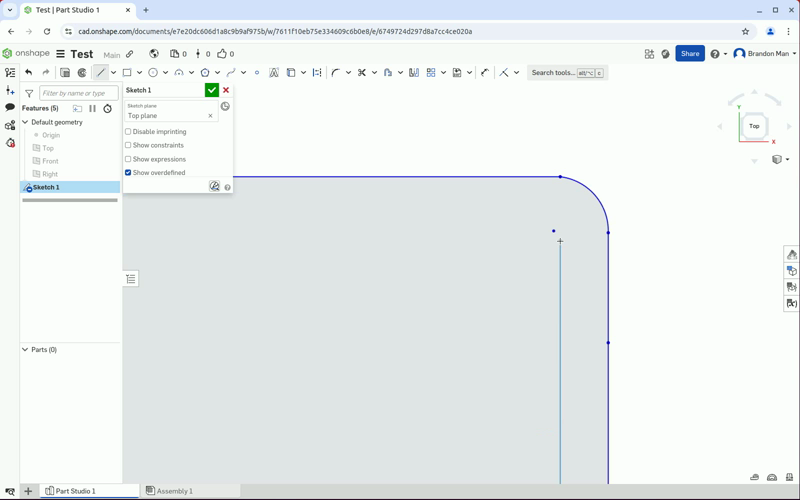
scroll(6)
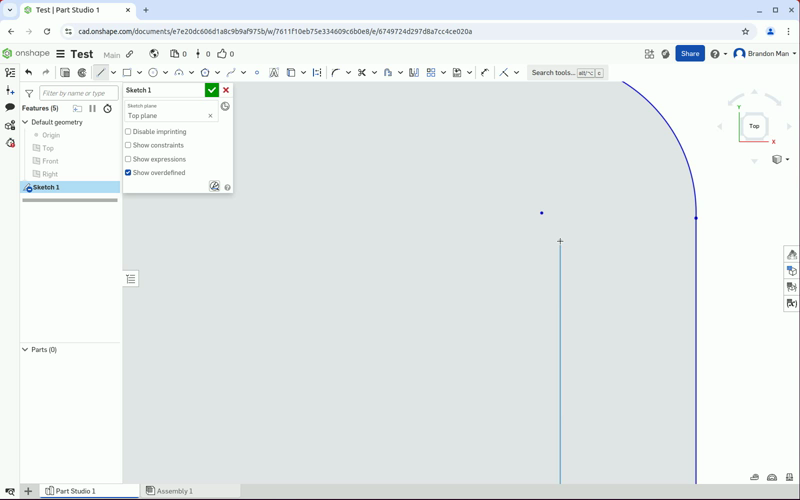
click(560, 240)
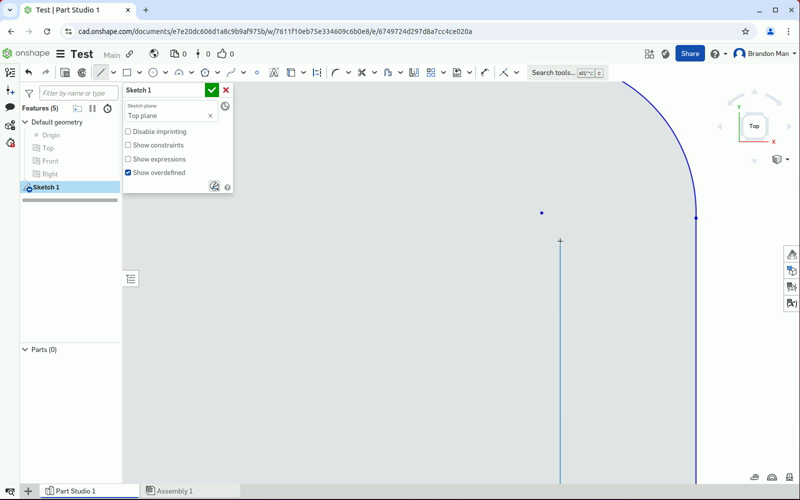
scroll(-6)
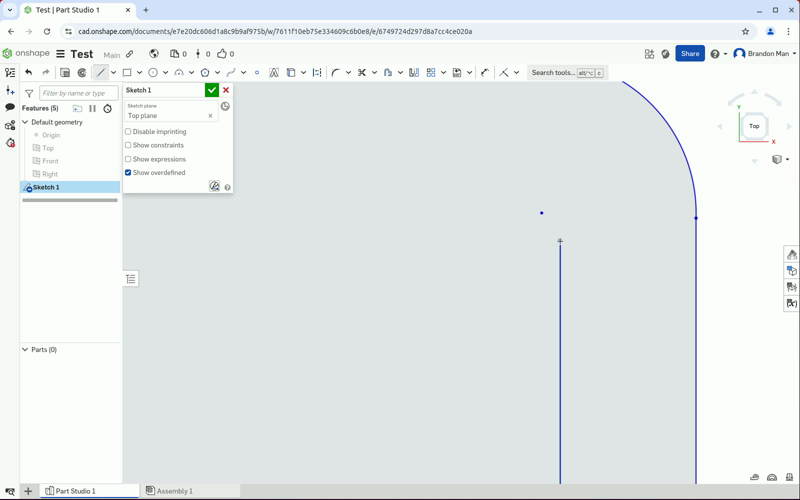
scroll(-6)
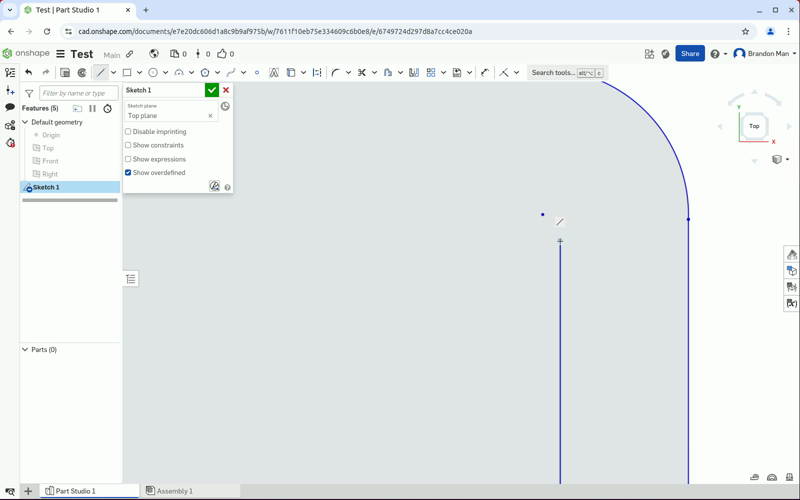
scroll(-6)
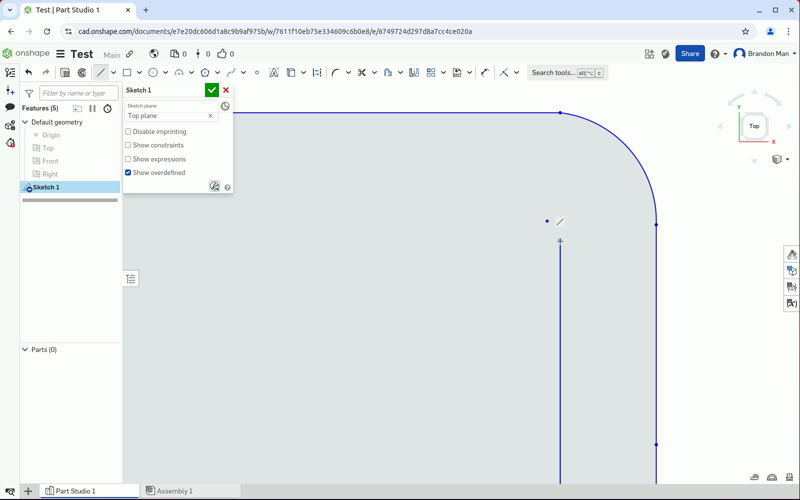
scroll(-6)
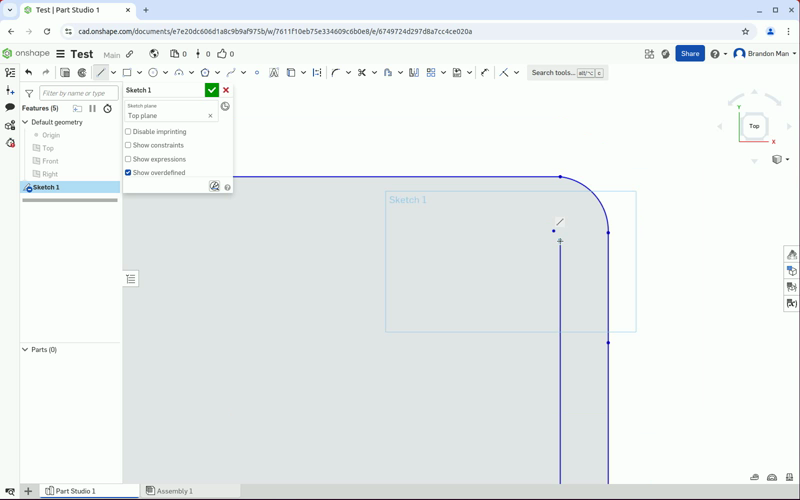
scroll(-6)
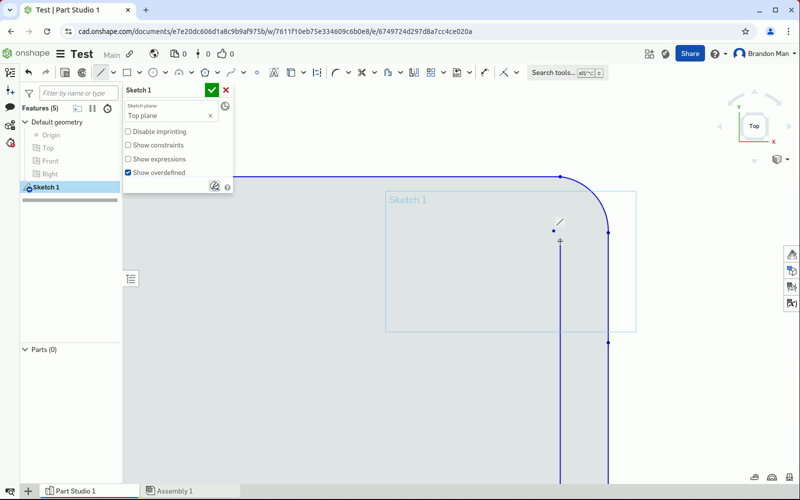
scroll(-6)
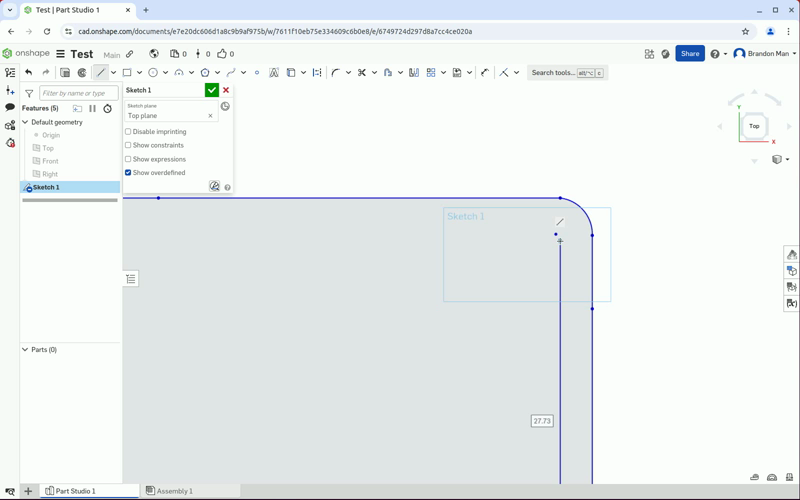
scroll(-6)
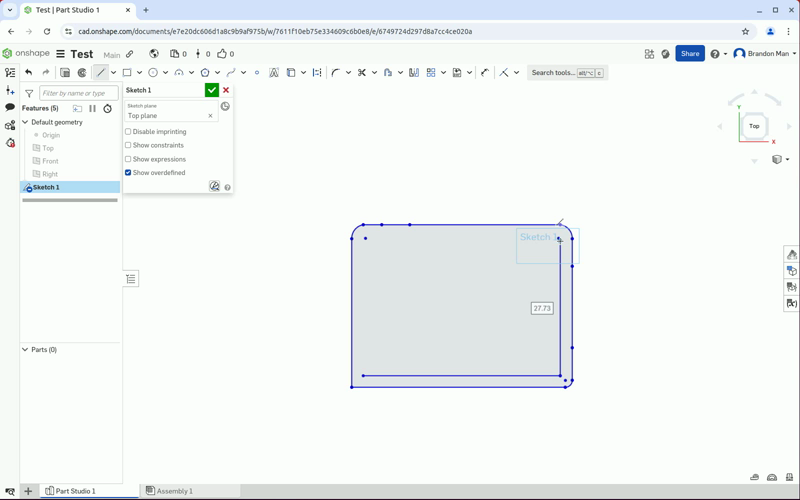
key_up(shift)
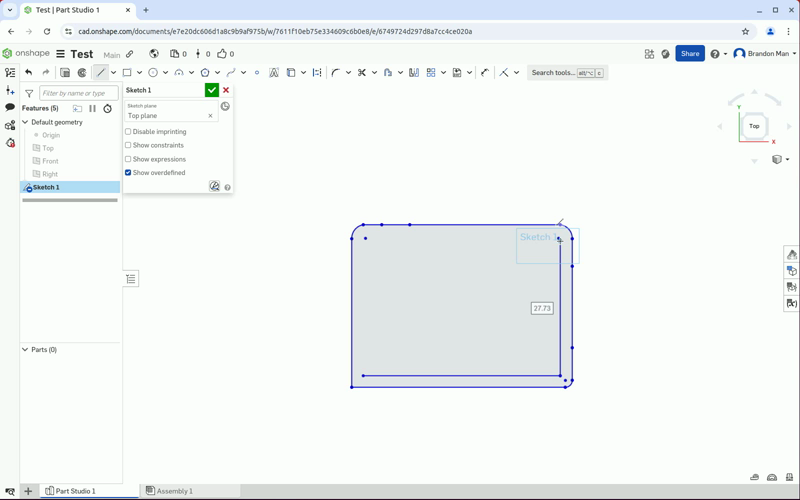
key_down(shift)
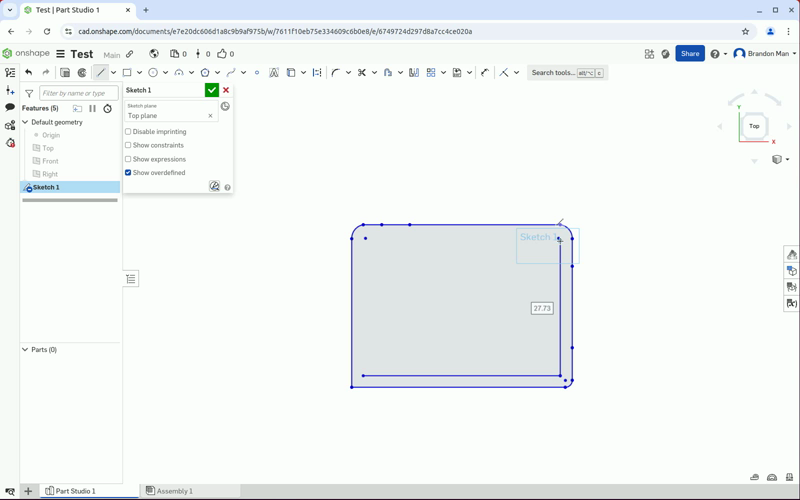
mouse_move(363, 240)
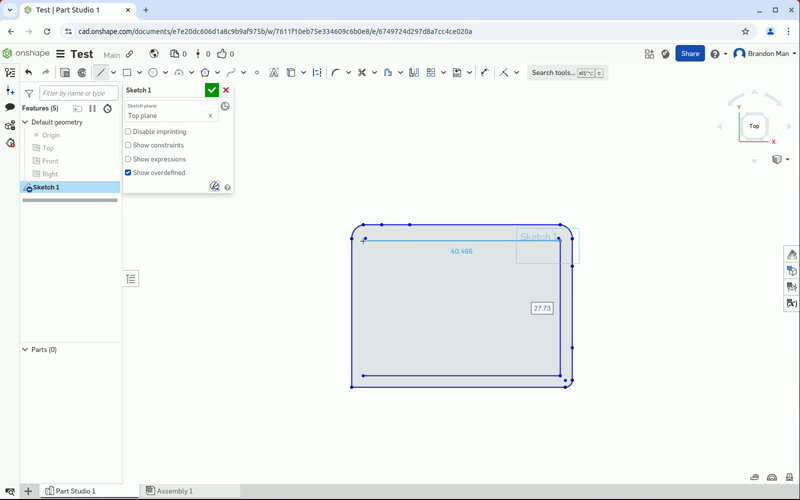
scroll(6)
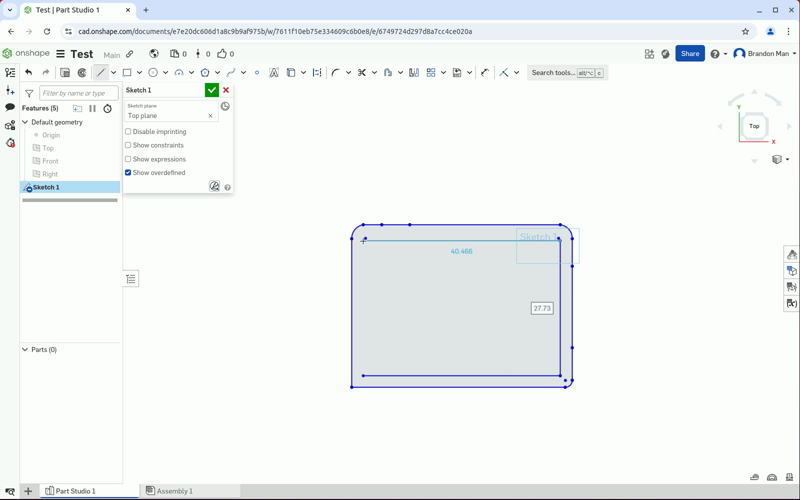
scroll(6)
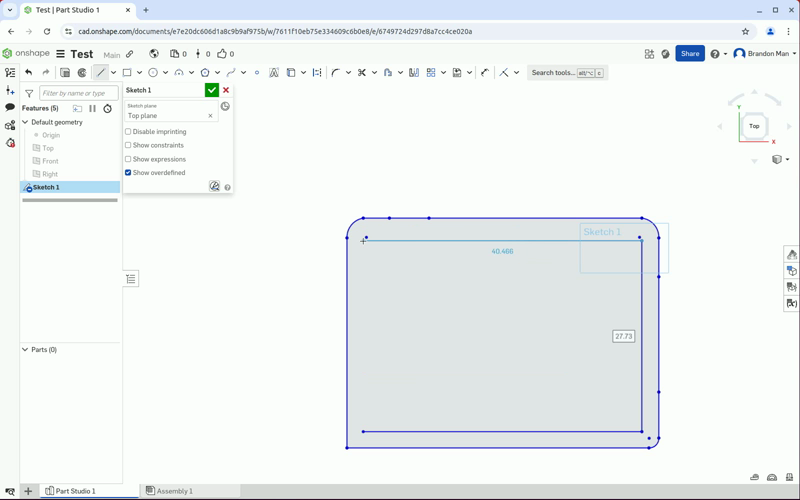
scroll(6)
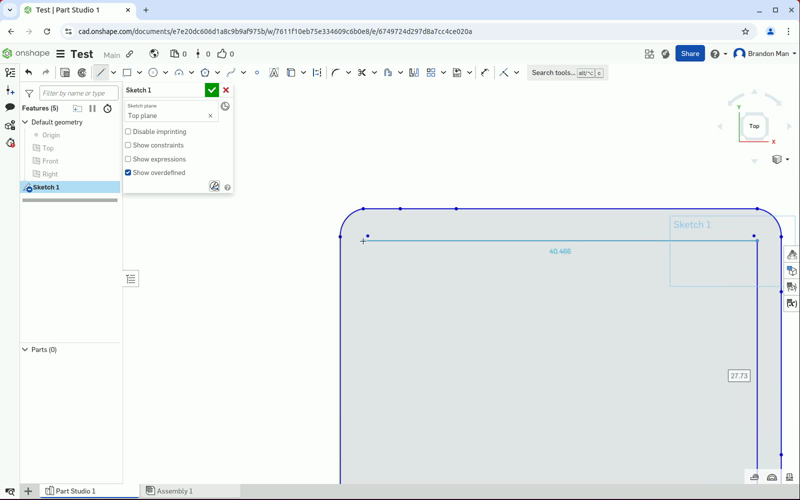
scroll(6)
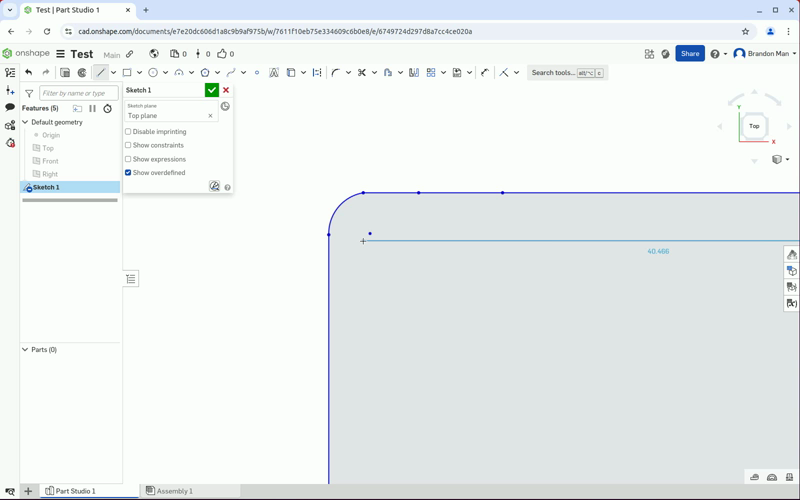
scroll(6)
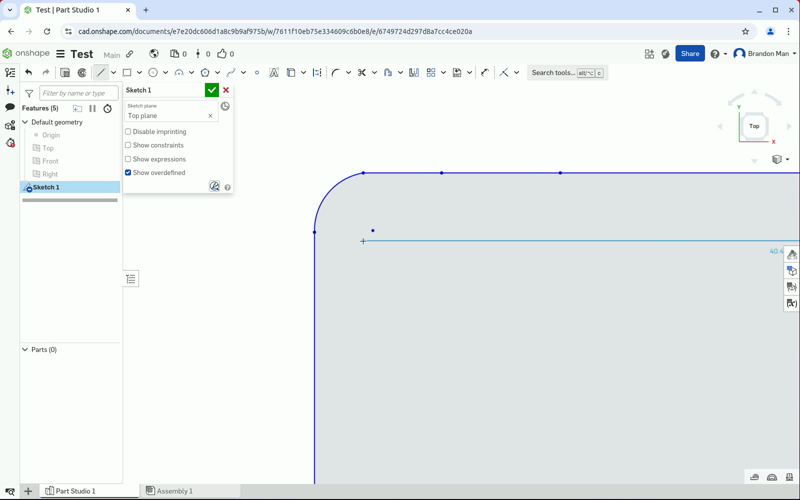
scroll(6)
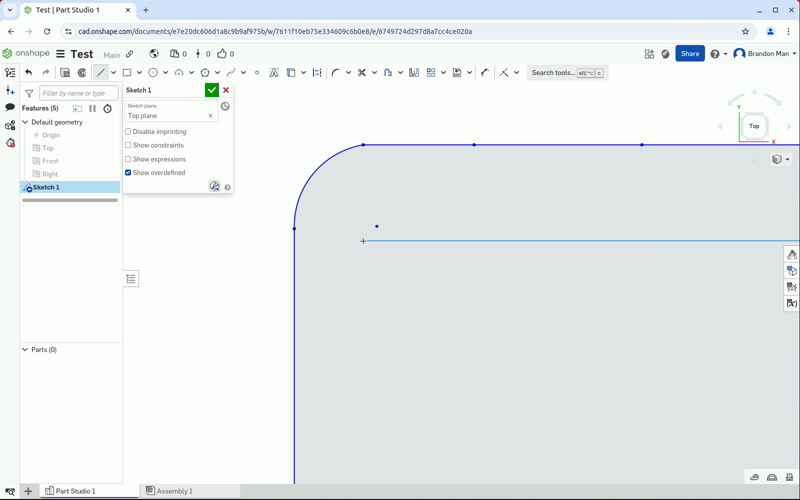
scroll(6)
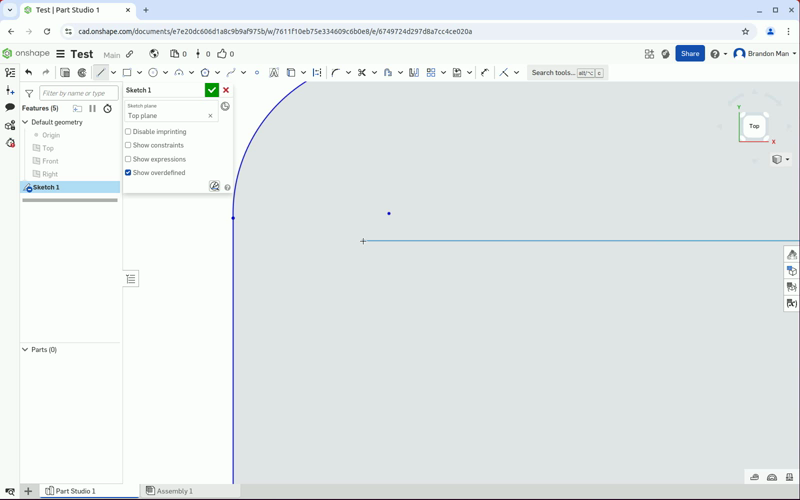
click(363, 240)
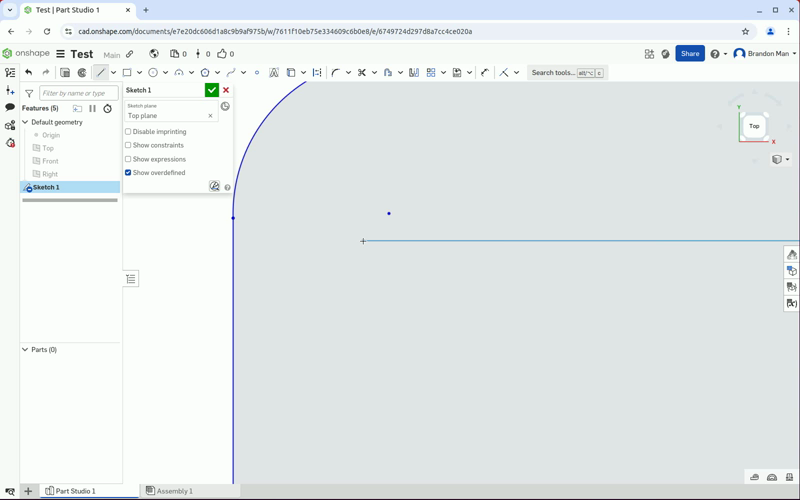
scroll(-6)
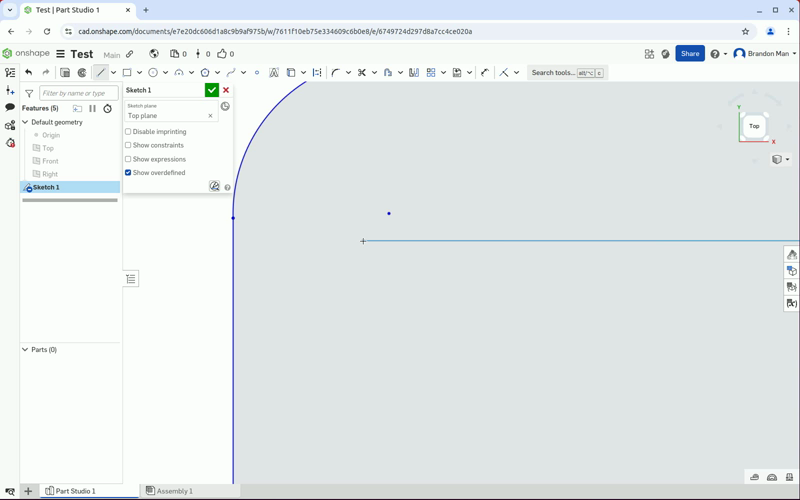
scroll(-6)
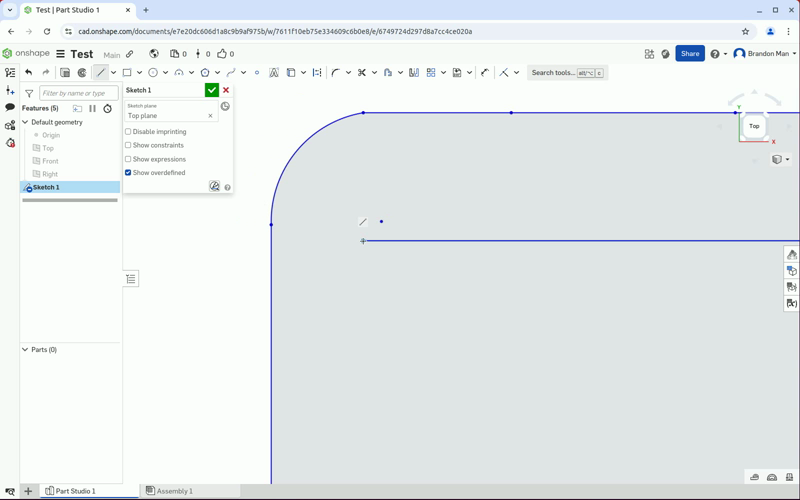
scroll(-6)
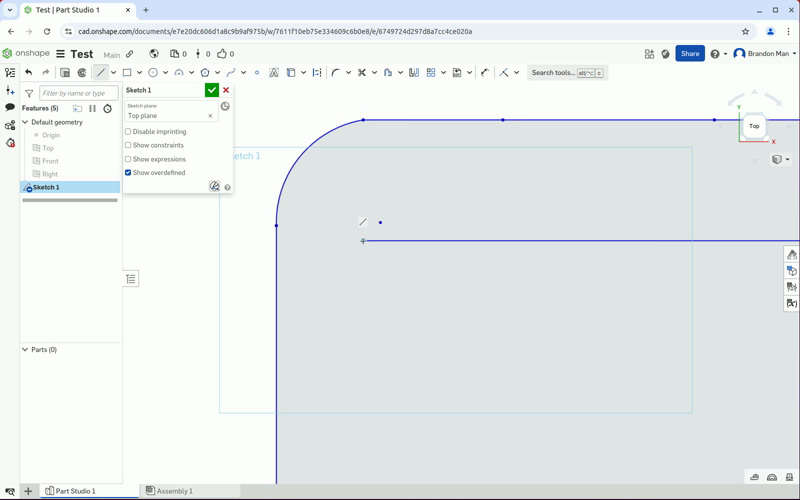
scroll(-6)
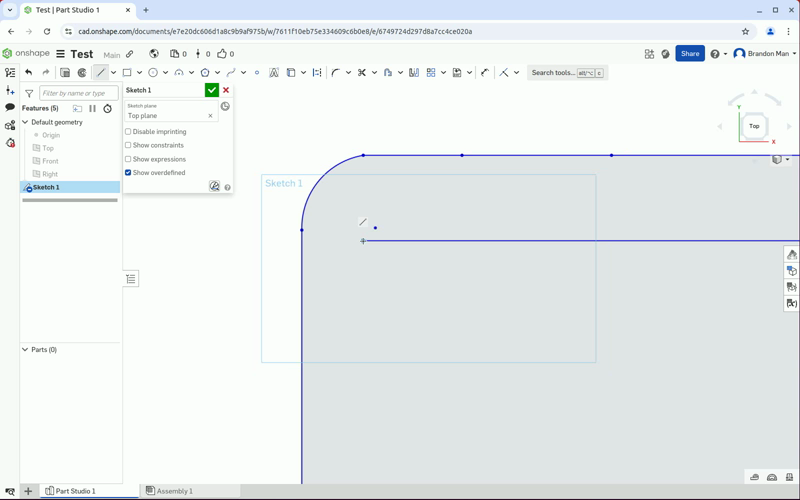
scroll(-6)
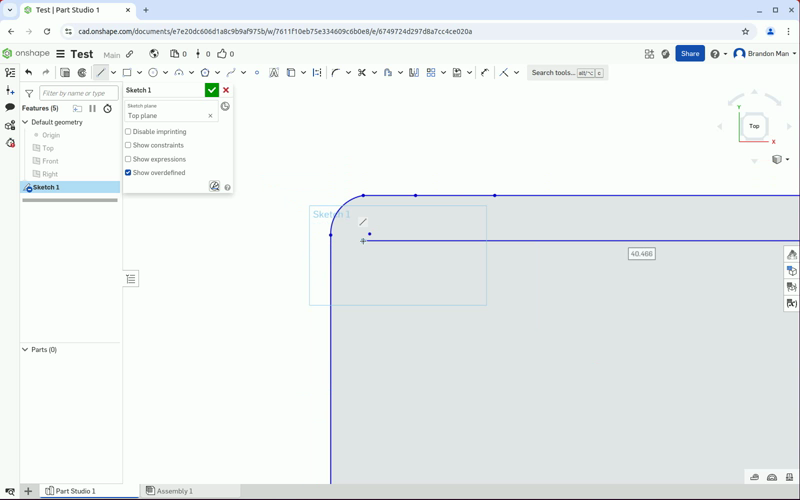
scroll(-6)
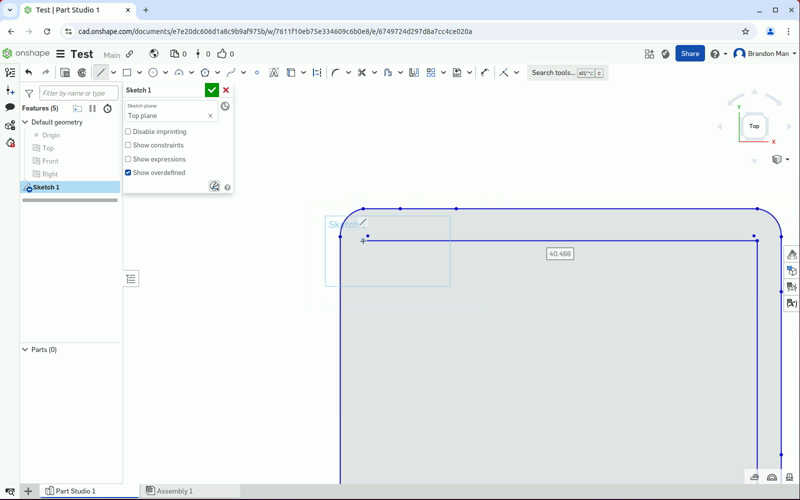
scroll(-6)
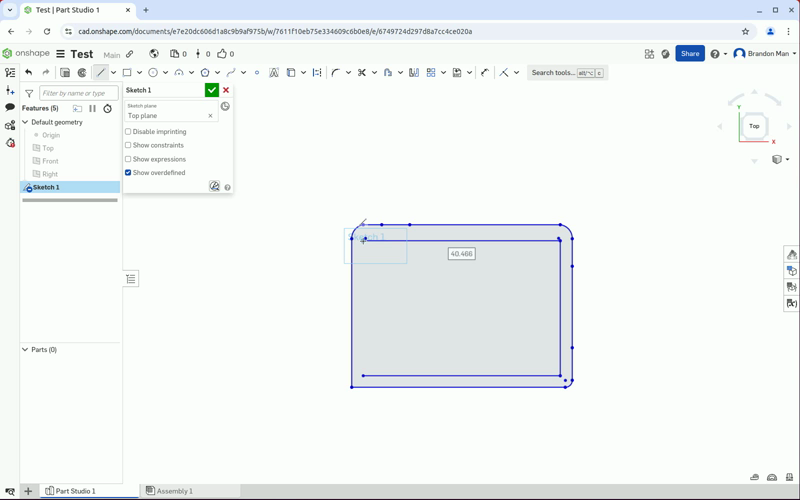
key_up(shift)
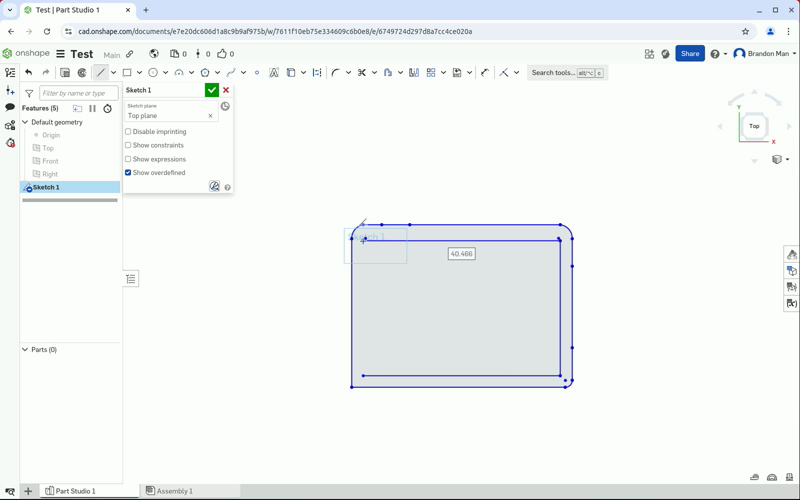
key_down(shift)
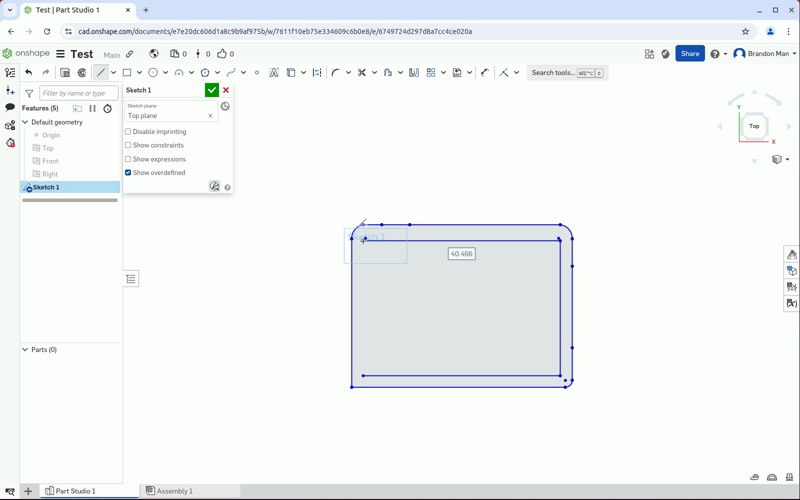
mouse_move(363, 375)
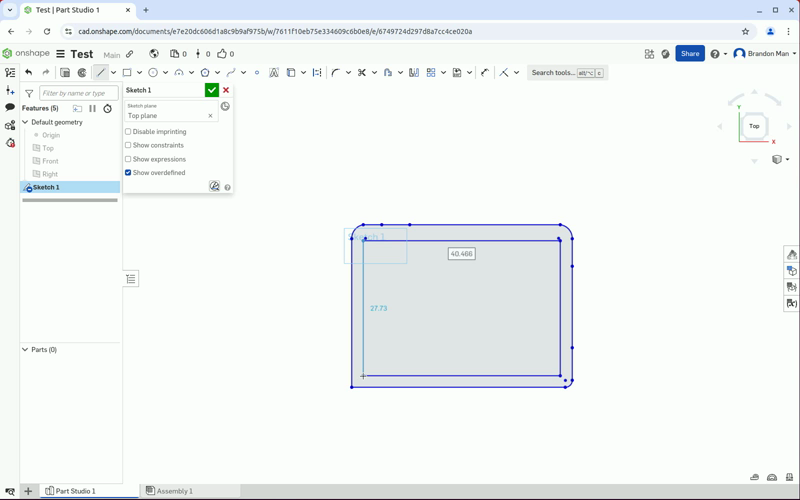
key_up(shift)
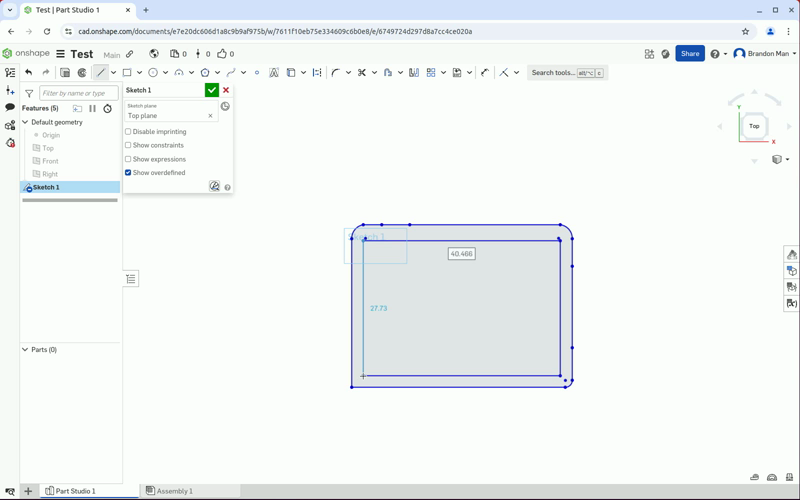
click(363, 375)
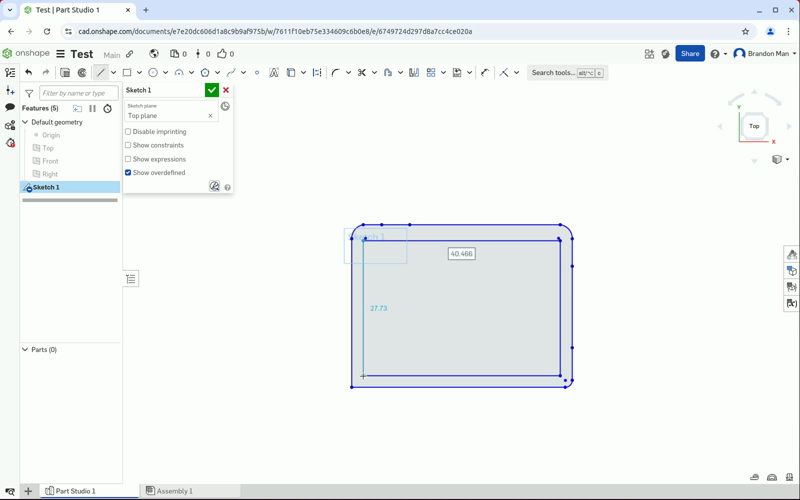
key(esc)
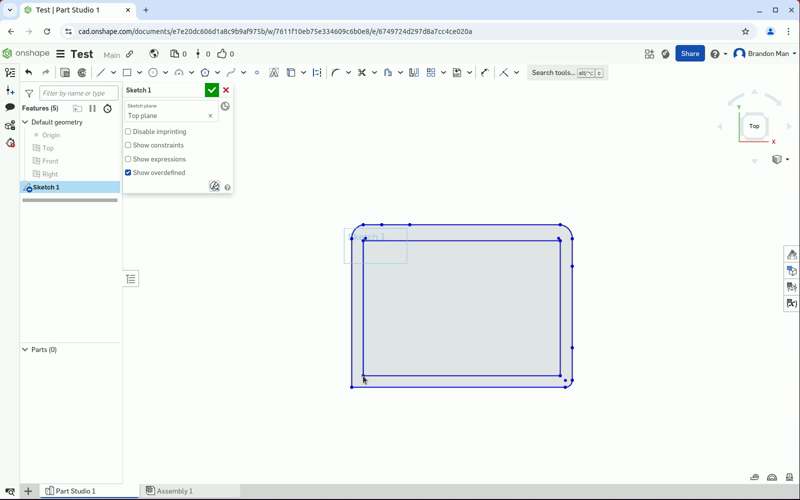
mouse_move(387, 232)
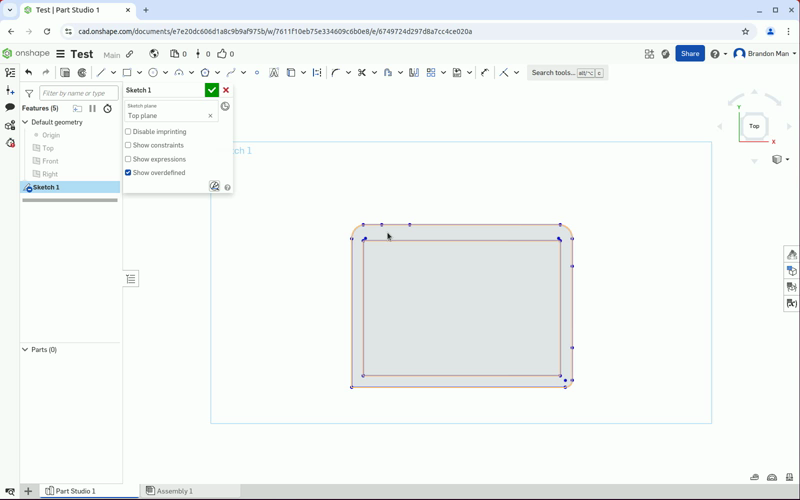
click(387, 232)
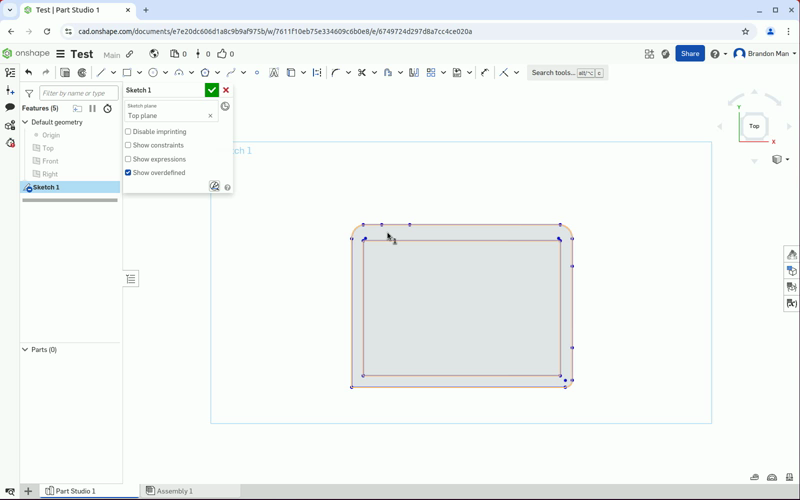
mouse_move(73, 352)
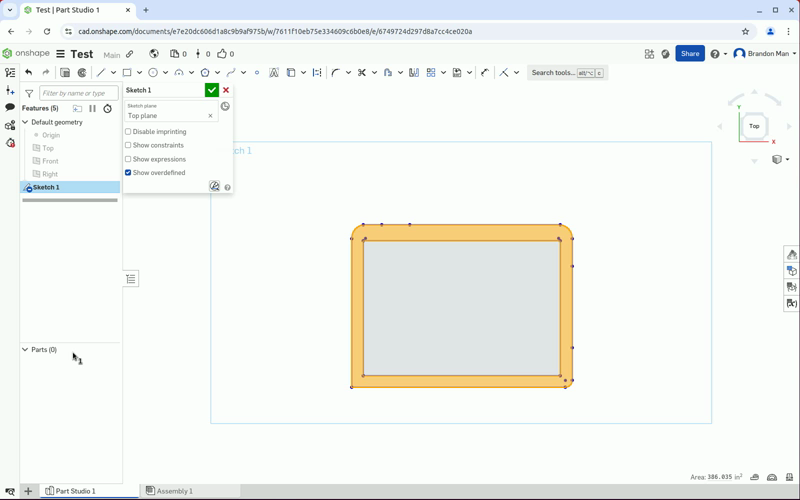
key(shift+y)
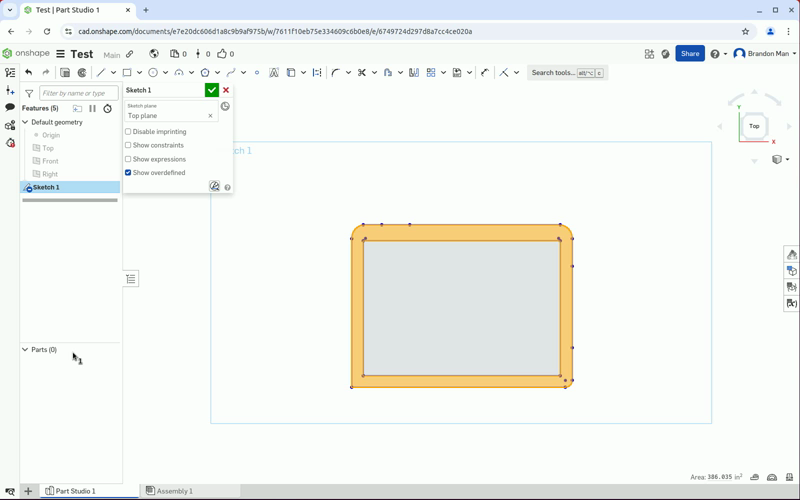
key(shift+e)
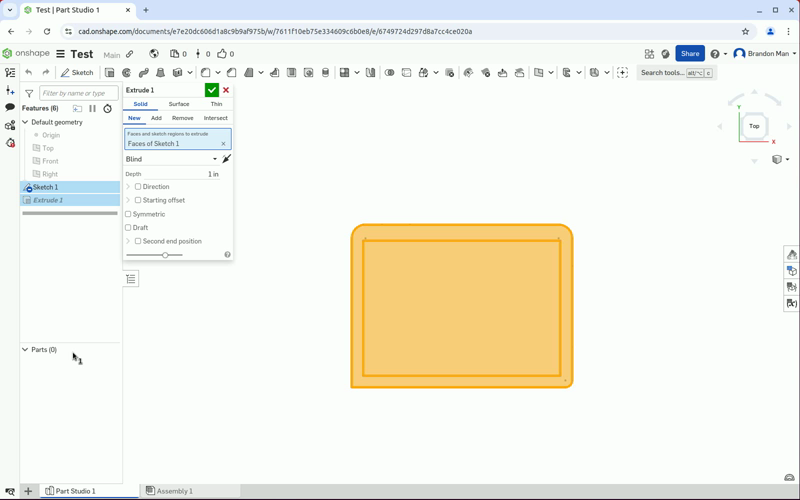
mouse_move(143, 106)
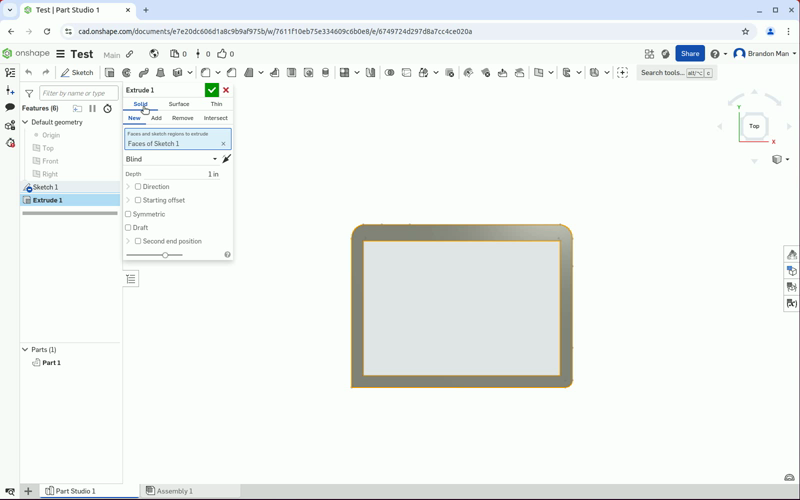
click(143, 106)
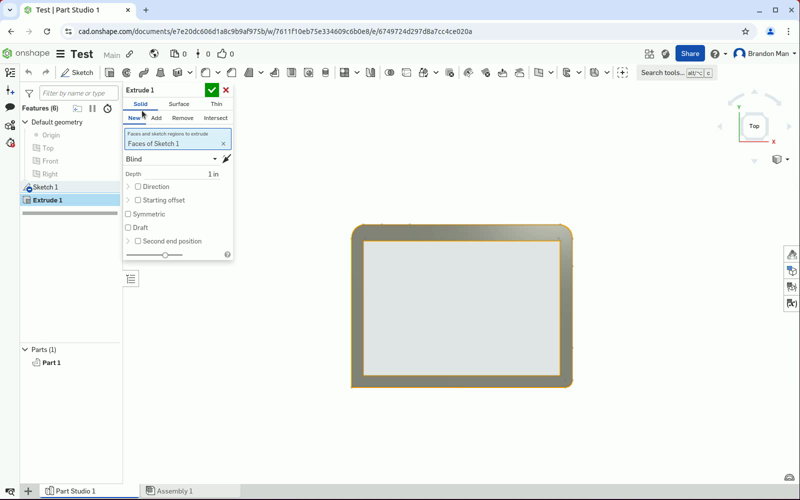
mouse_move(137, 120)
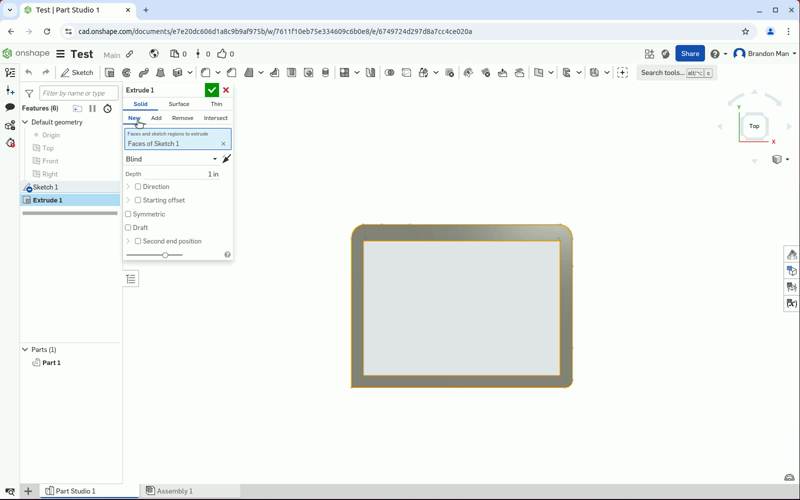
click(137, 120)
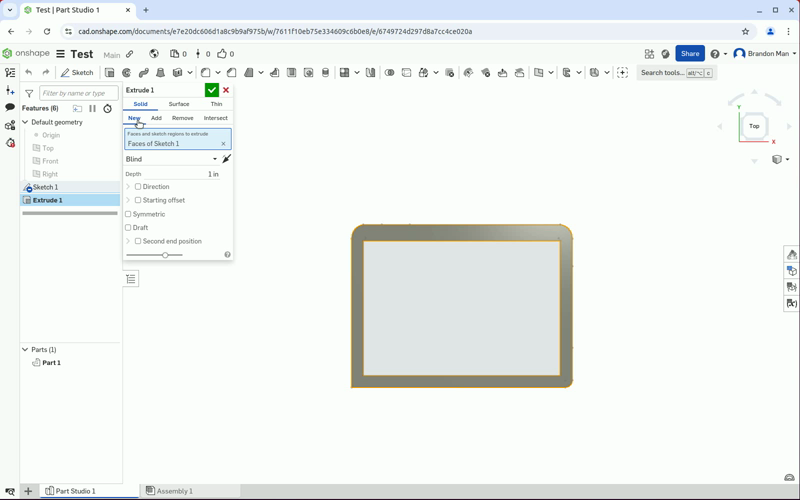
key(tab, 4)
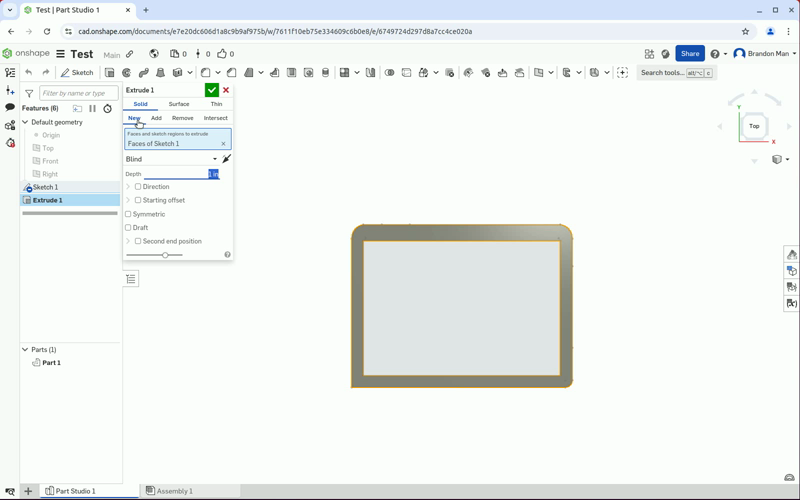
text(8.666)
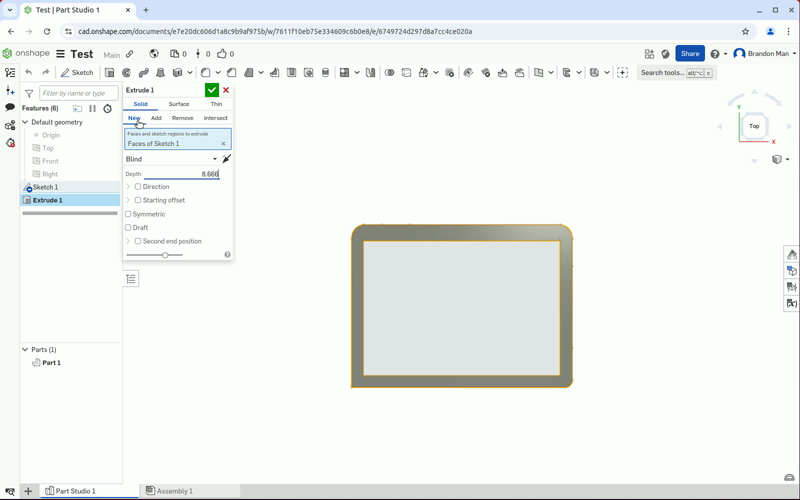
key(enter)
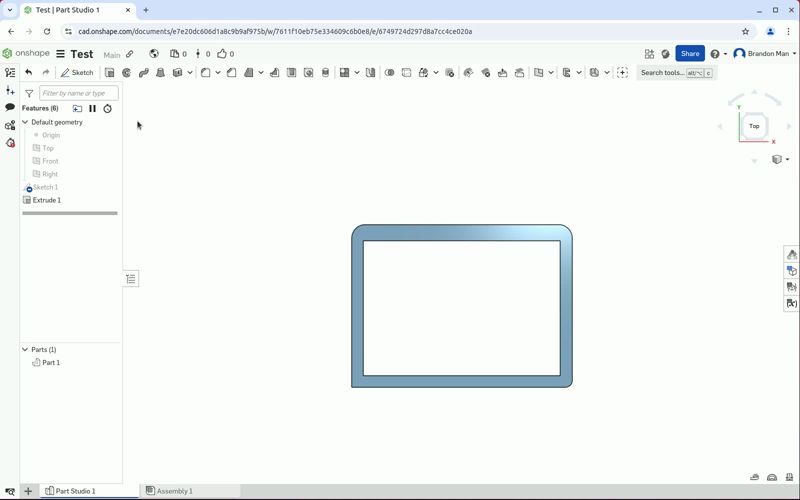
key(shift+h)
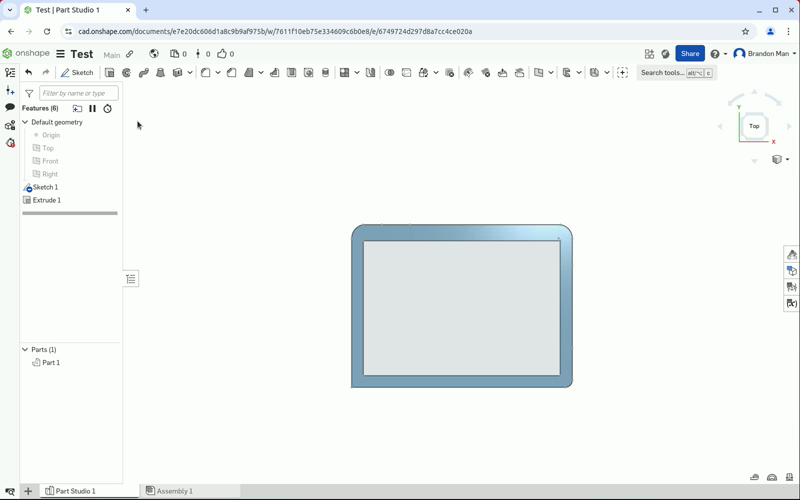
key(shift+h)
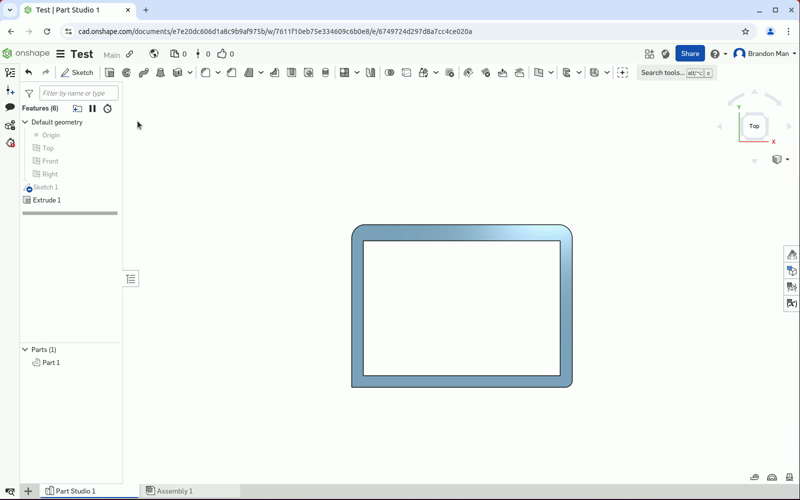
mouse_move(73, 189)
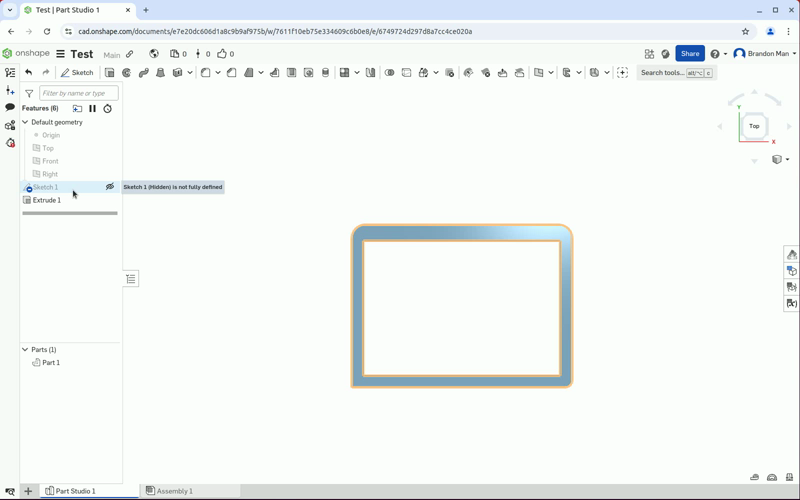
click(73, 189)
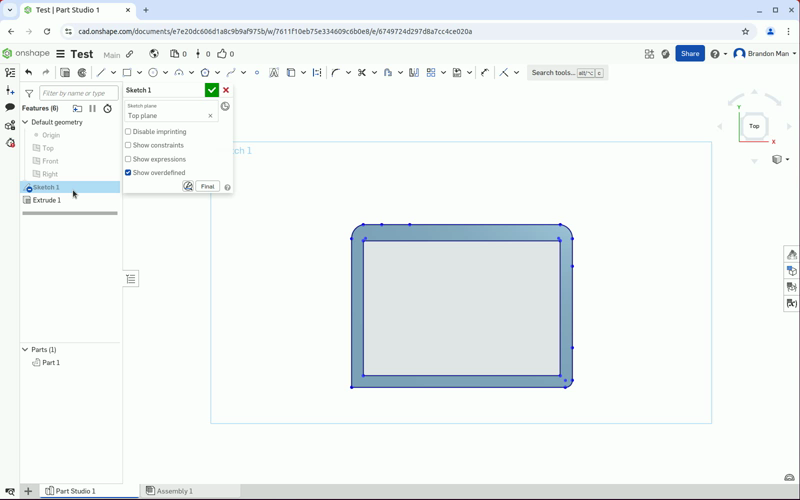
mouse_move(229, 92)
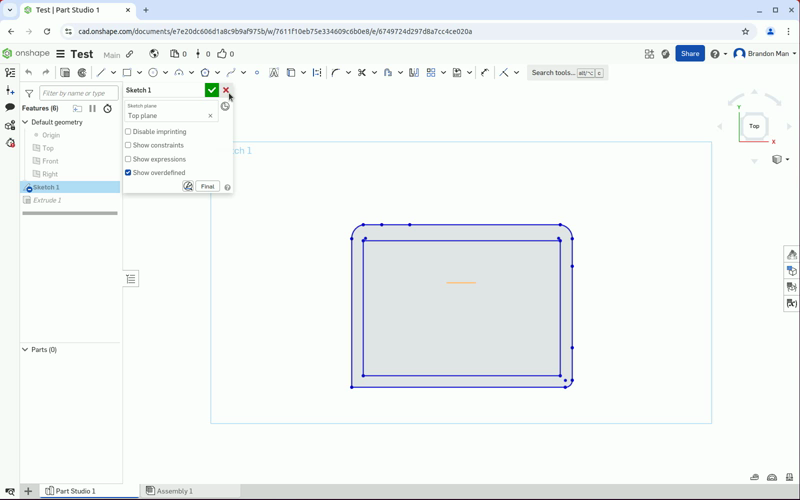
click(229, 92)
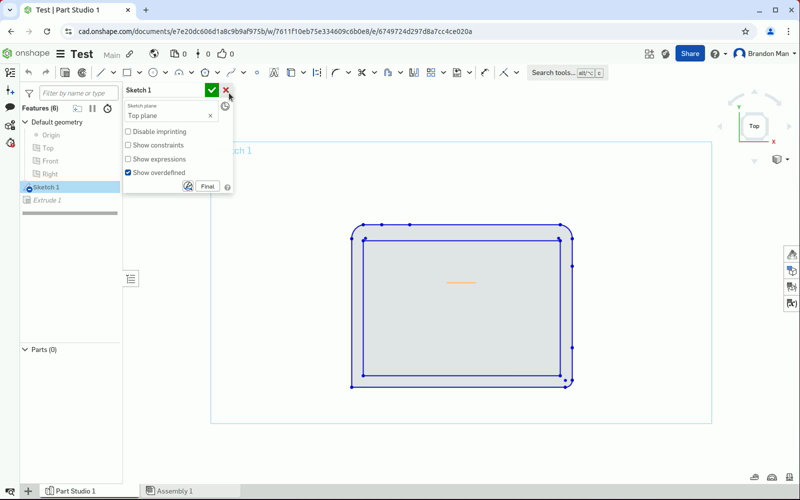
key(shift+s)
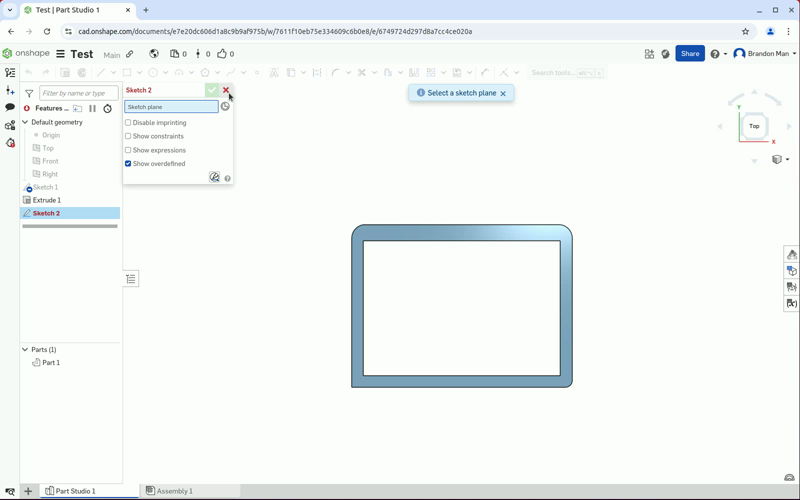
mouse_move(73, 150)
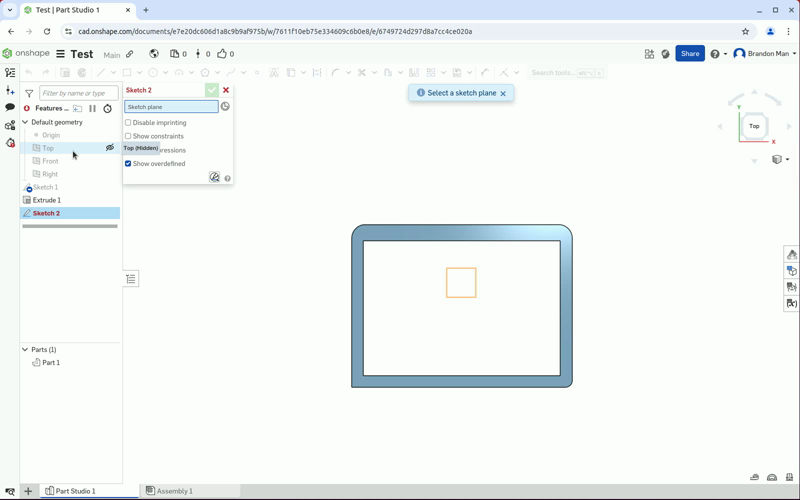
click(73, 150)
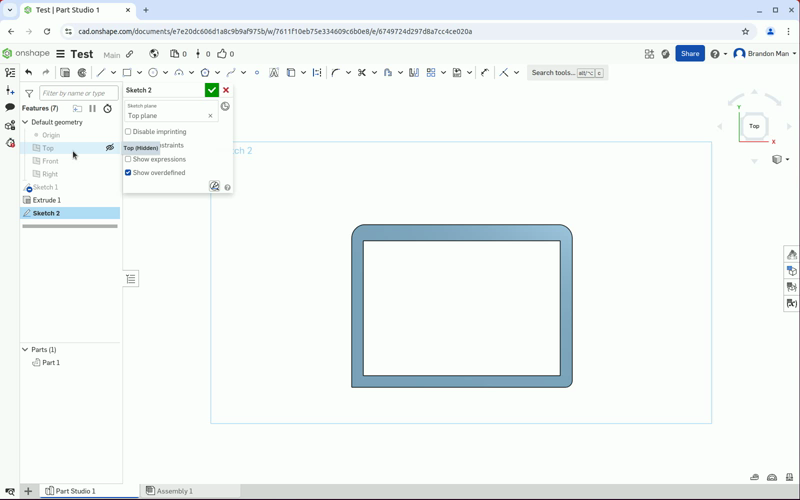
mouse_move(73, 352)
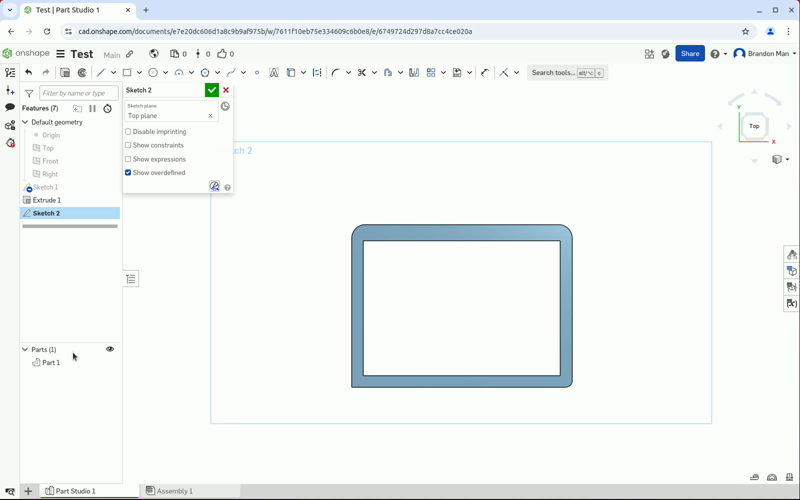
key(y)
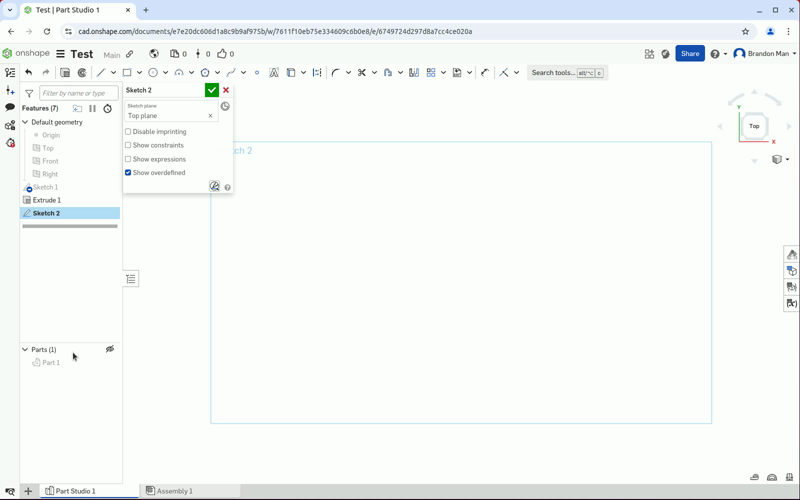
key(l)
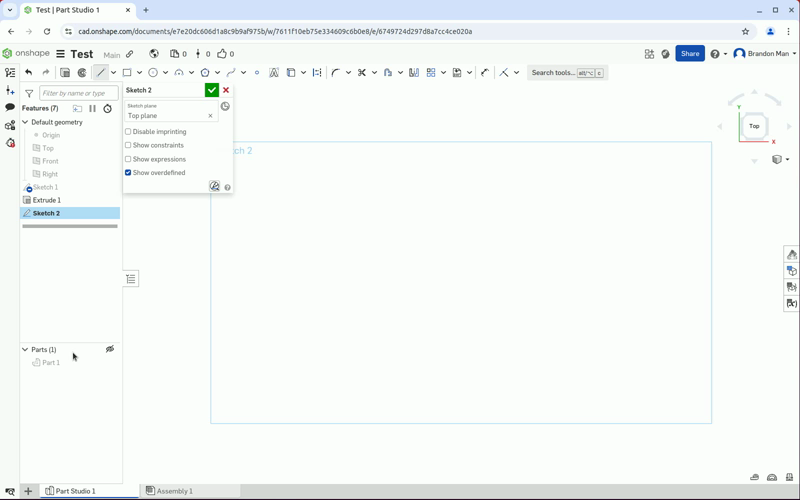
key_down(shift)
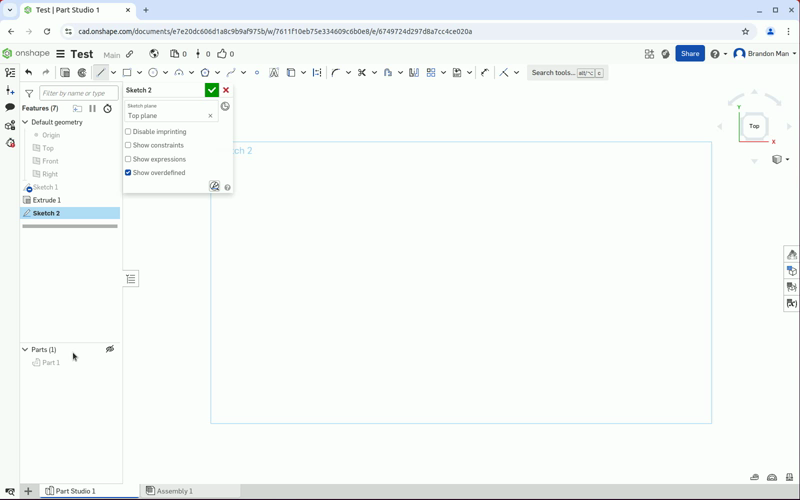
mouse_move(364, 375)
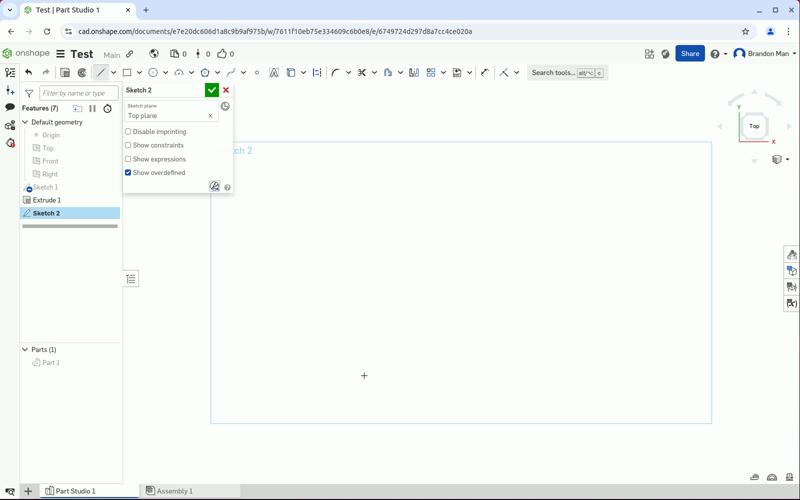
click(364, 375)
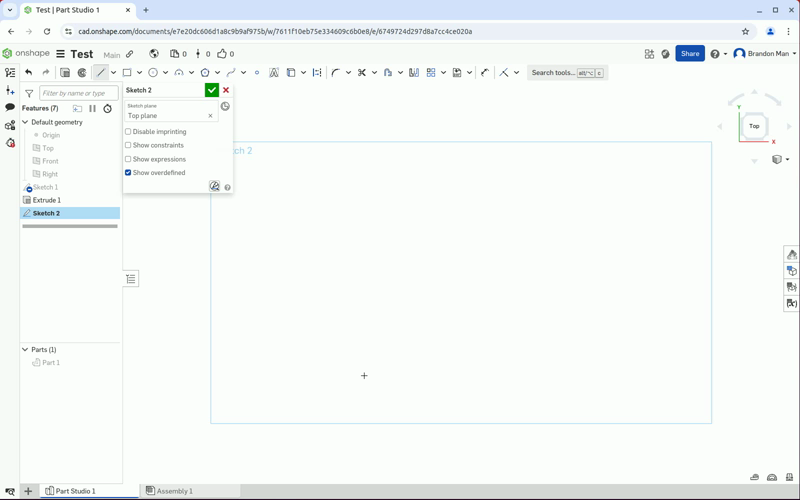
key_up(shift)
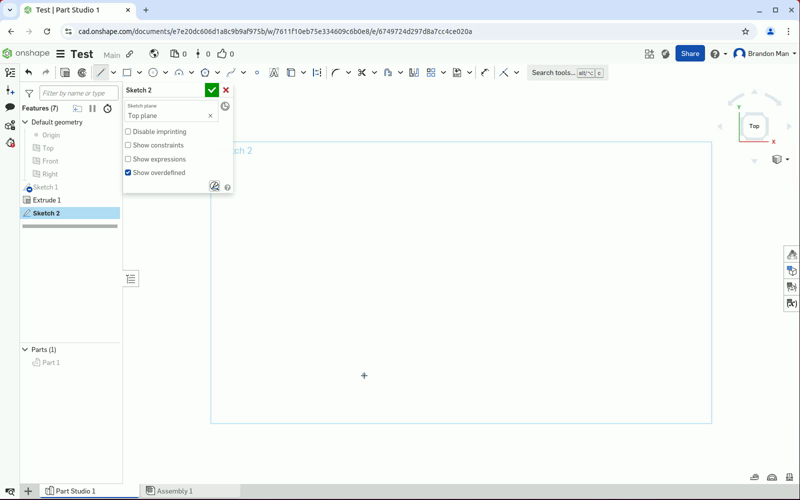
key_down(shift)
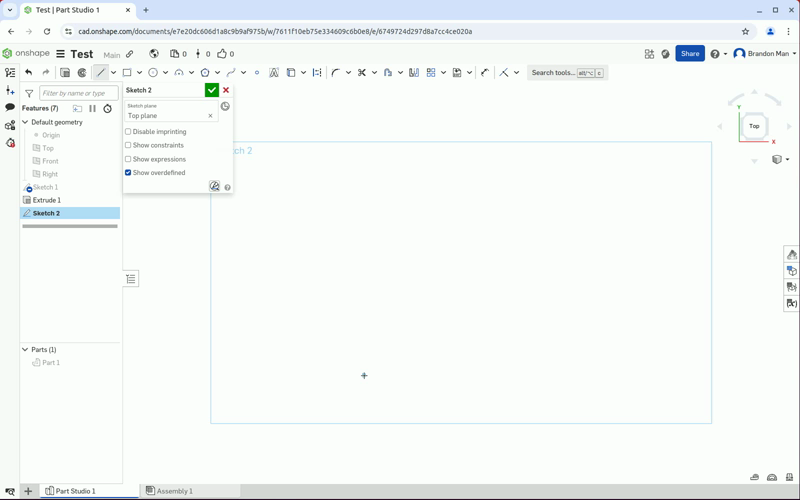
mouse_move(560, 375)
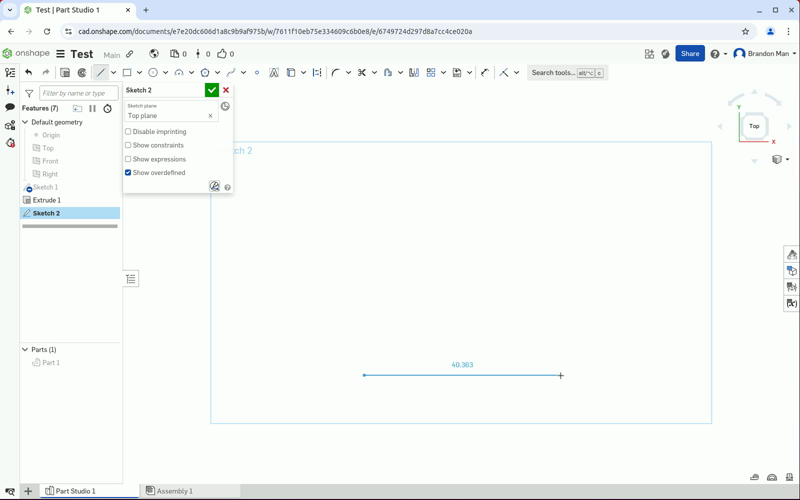
click(560, 375)
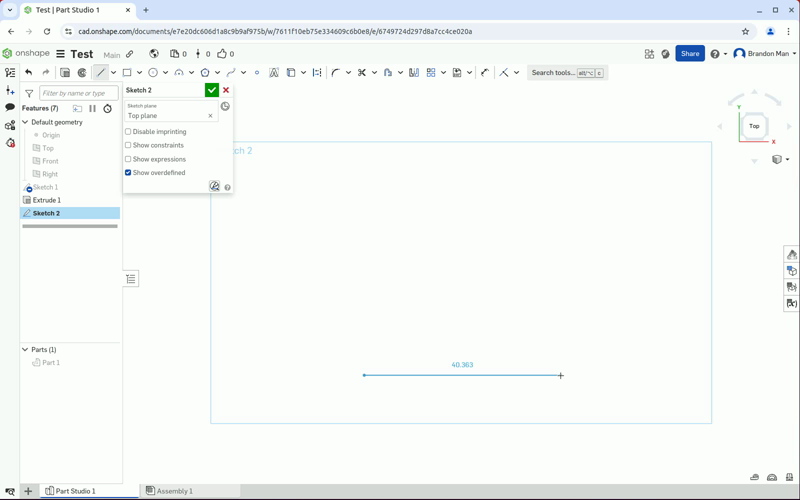
key_up(shift)
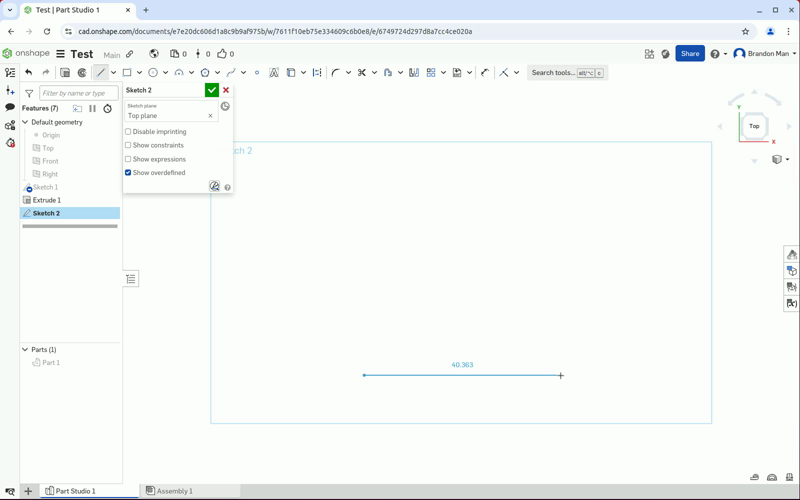
key_down(shift)
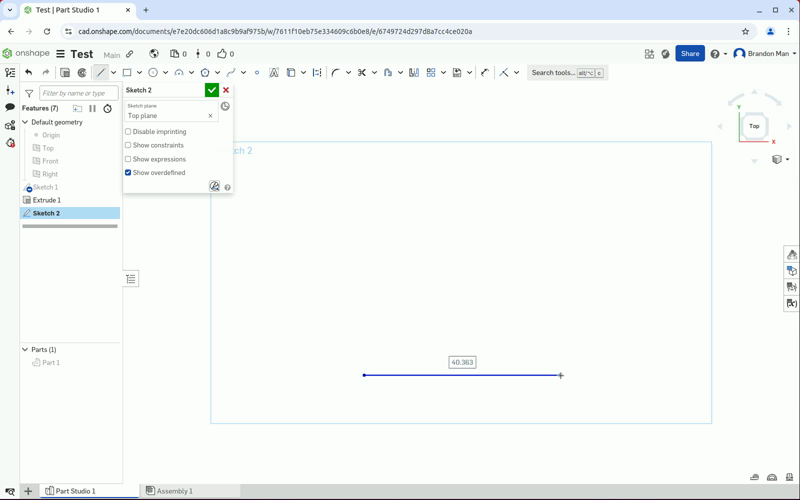
mouse_move(560, 241)
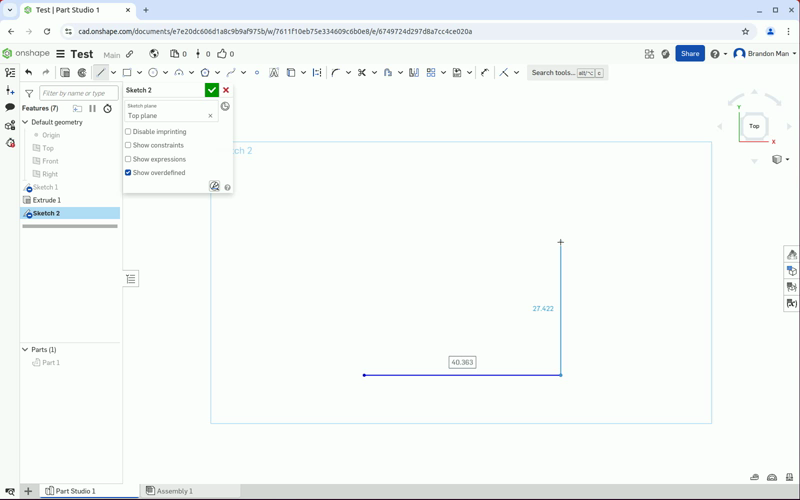
click(560, 241)
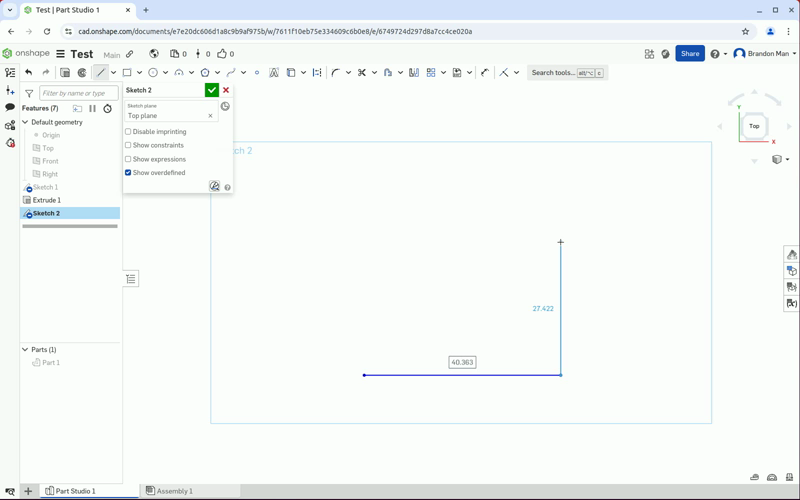
key_up(shift)
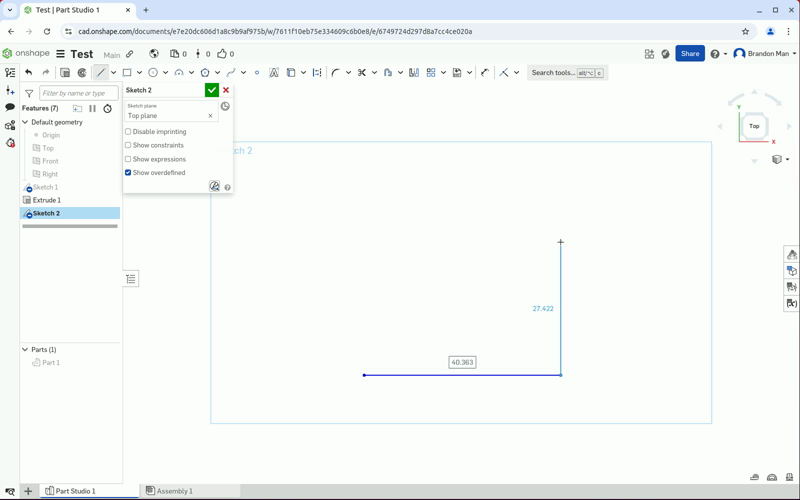
key_down(shift)
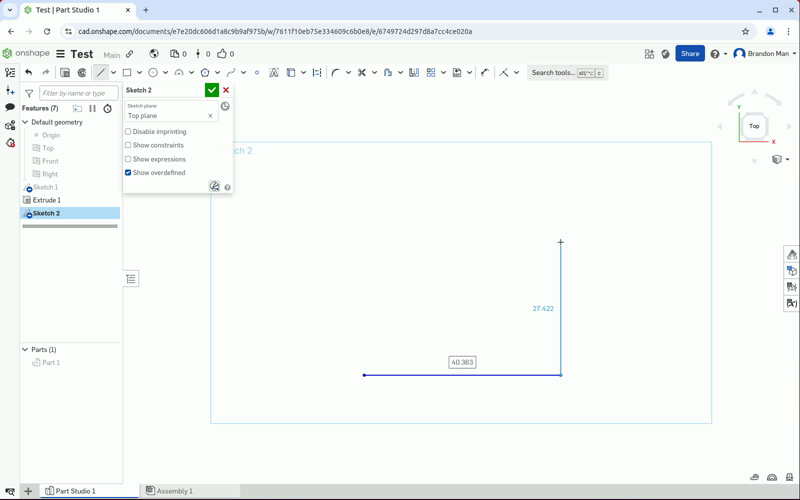
mouse_move(364, 241)
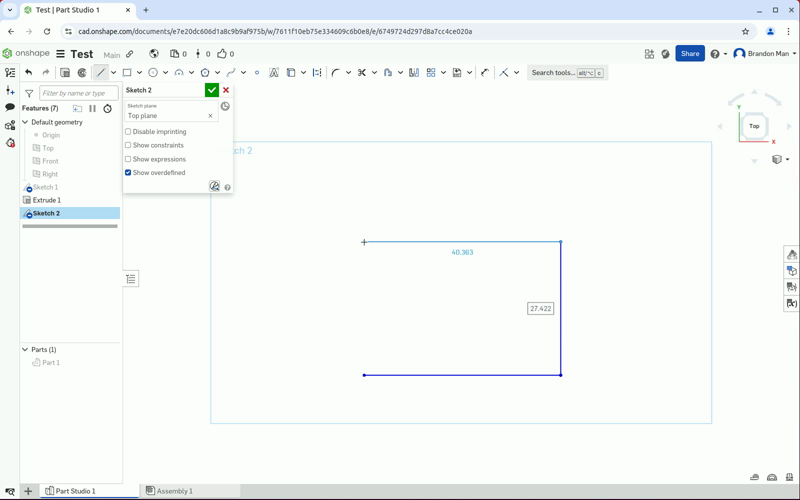
click(364, 241)
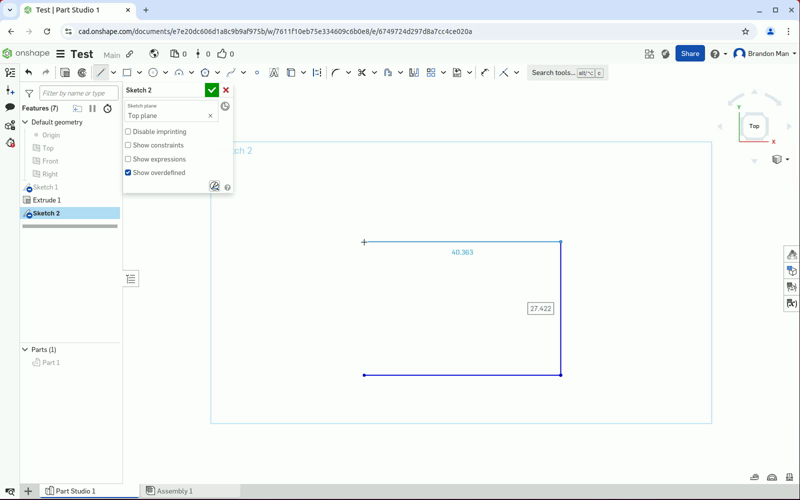
key_up(shift)
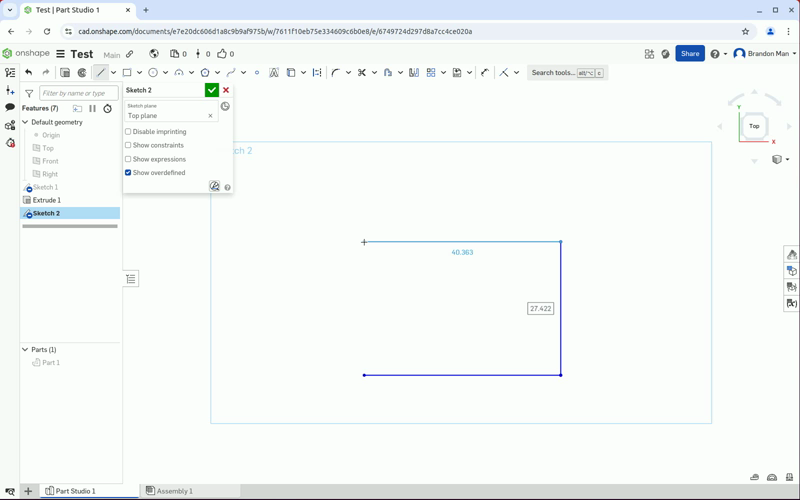
key_down(shift)
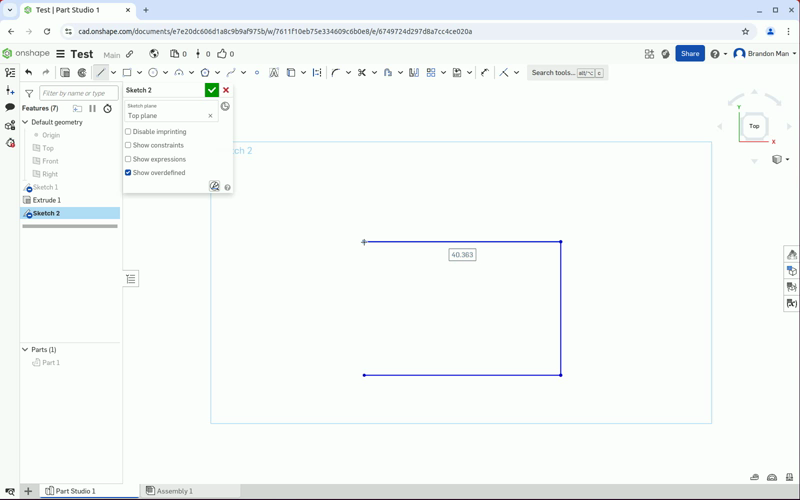
mouse_move(364, 375)
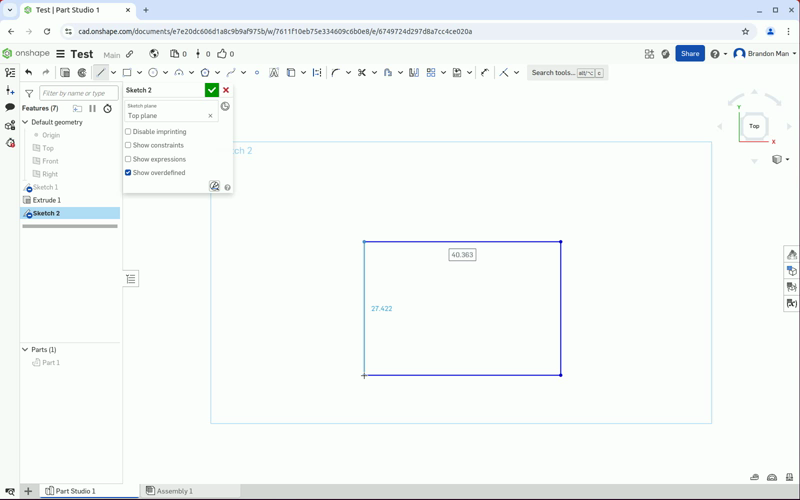
key_up(shift)
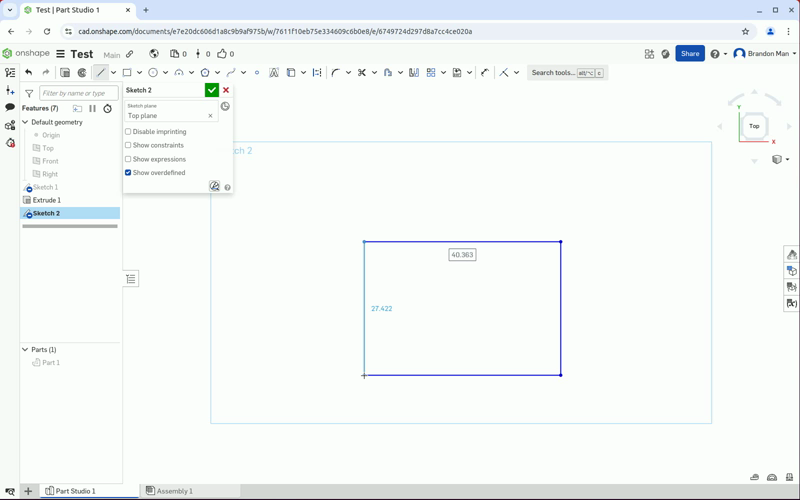
click(364, 375)
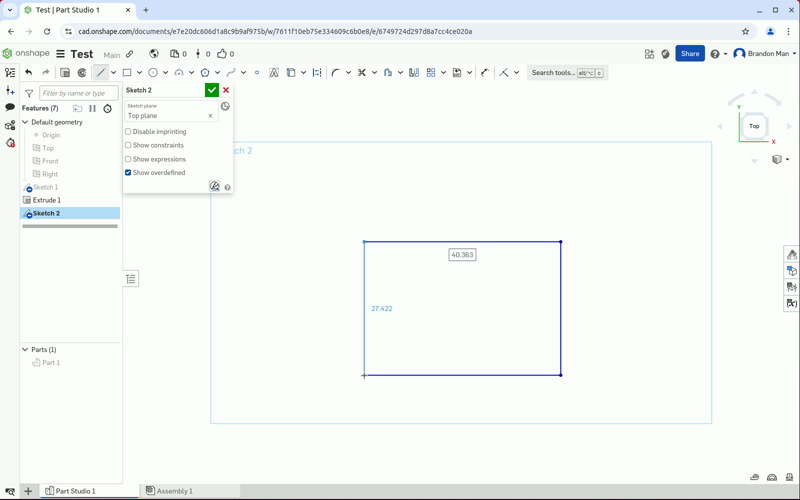
key(esc)
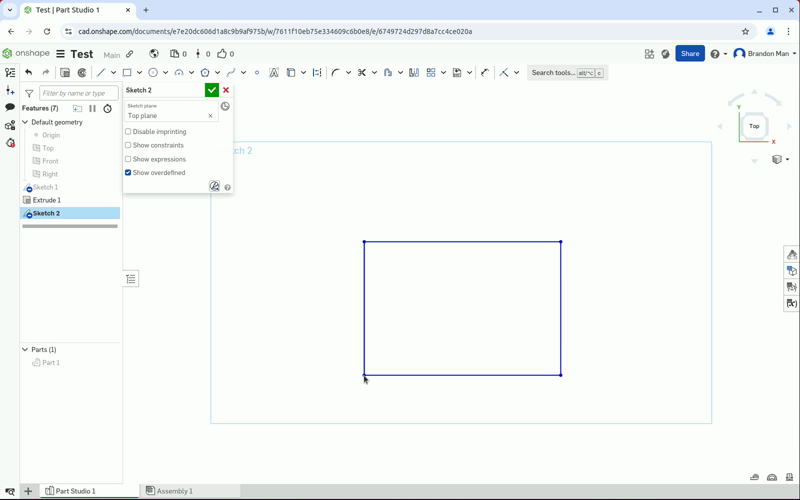
mouse_move(515, 336)
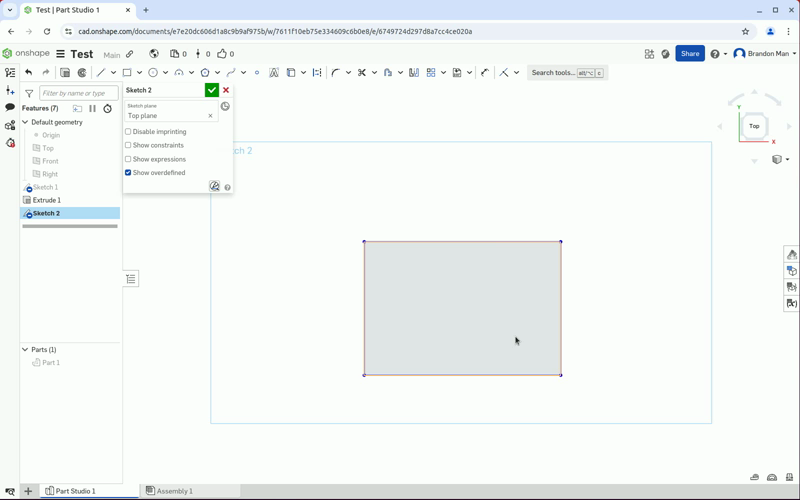
click(515, 336)
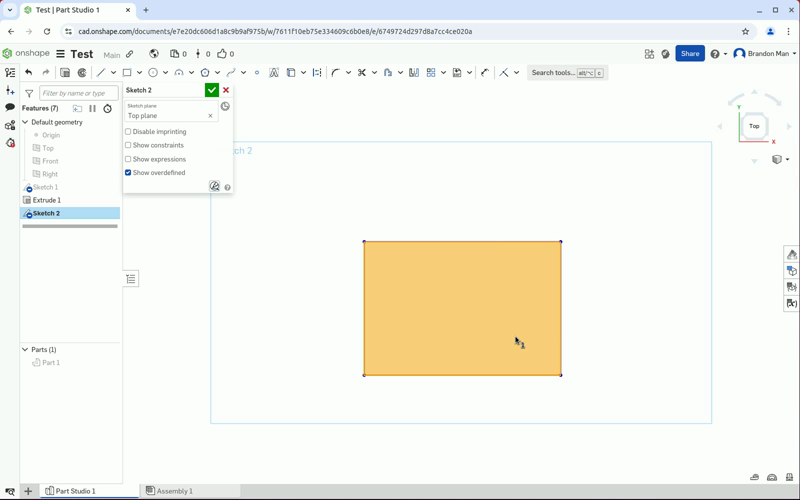
mouse_move(73, 352)
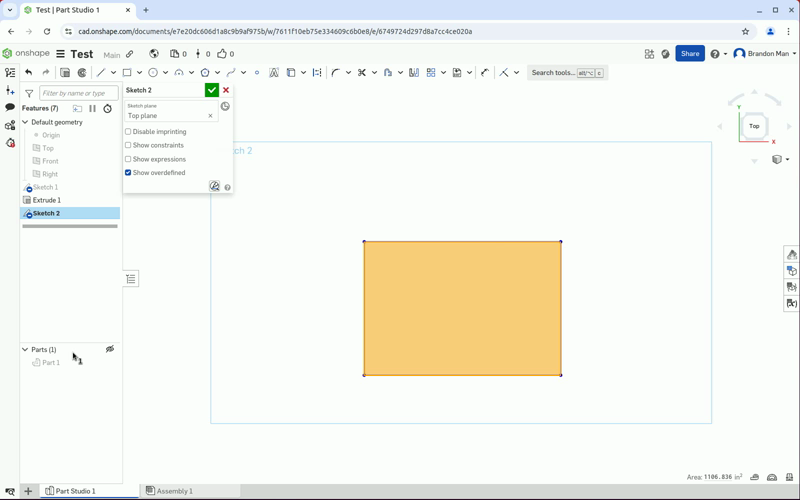
key(shift+y)
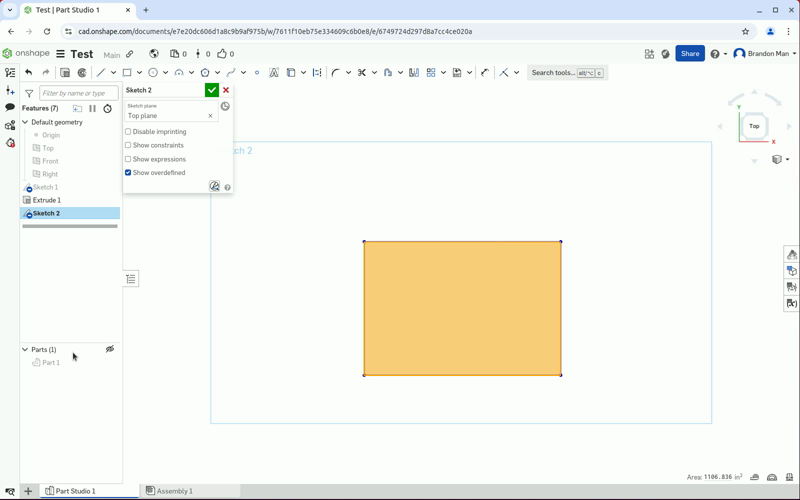
key(shift+e)
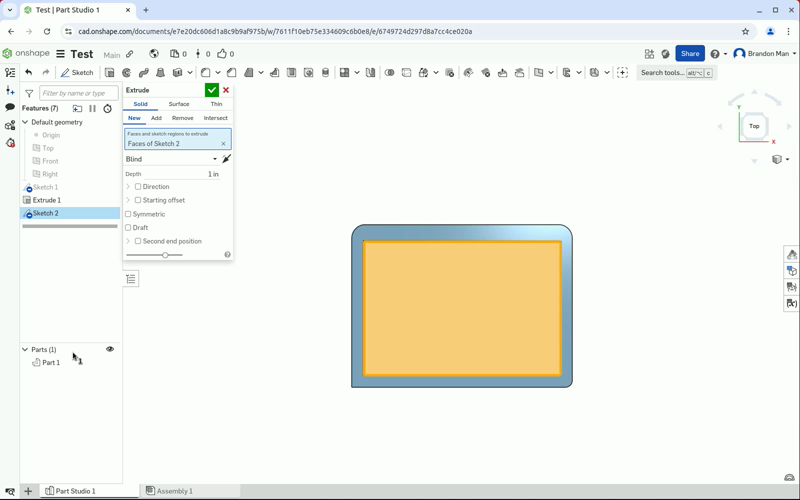
mouse_move(143, 106)
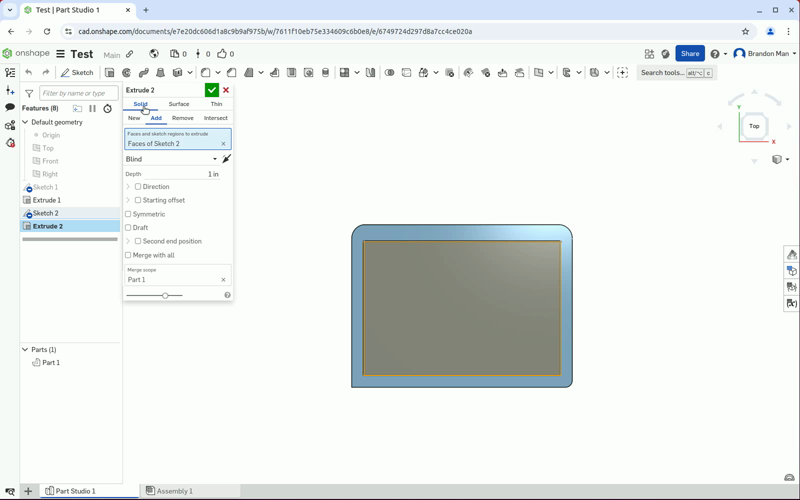
click(143, 106)
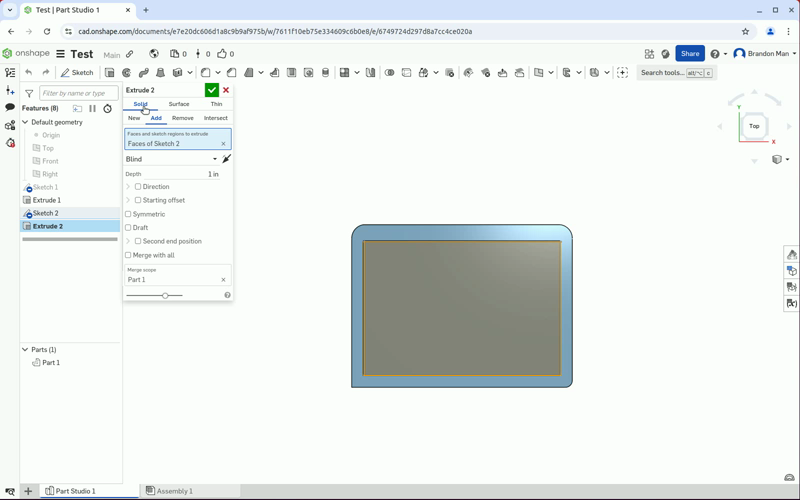
mouse_move(137, 120)
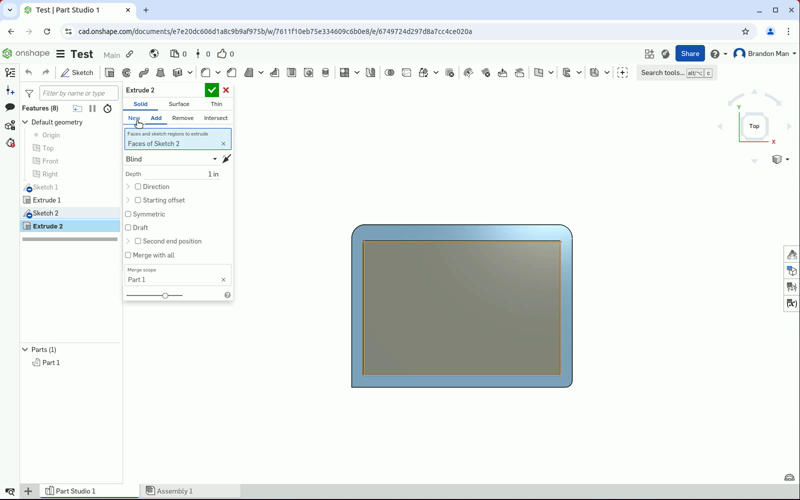
click(137, 120)
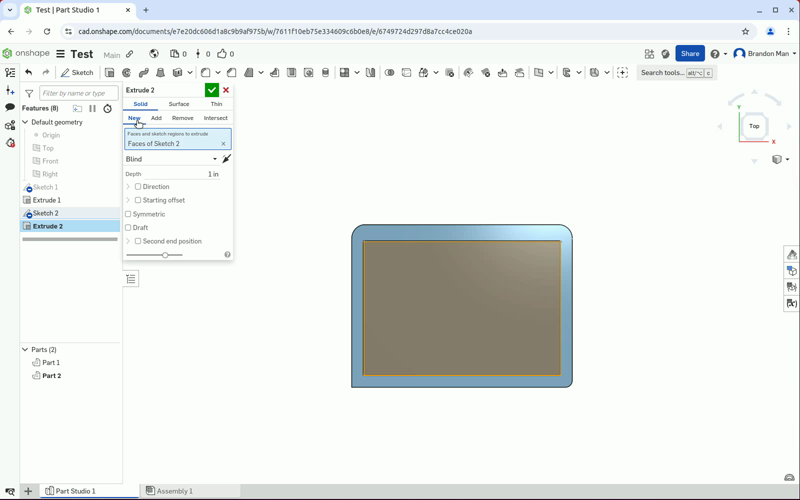
key(tab, 4)
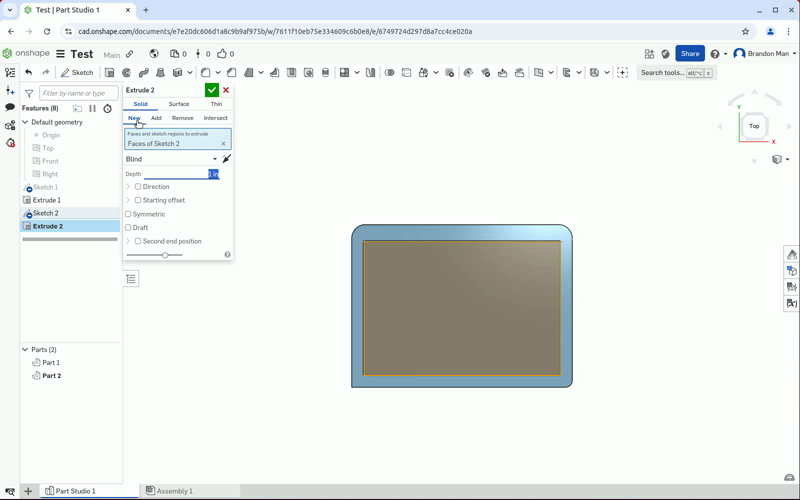
text(4.092)
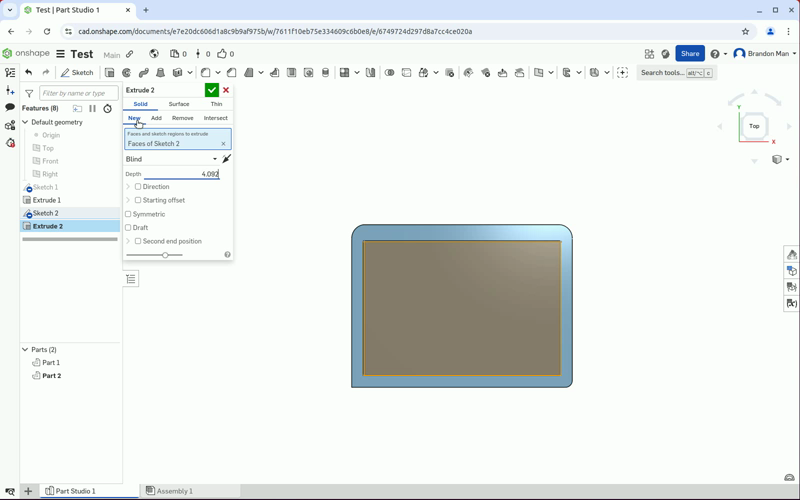
key(enter)
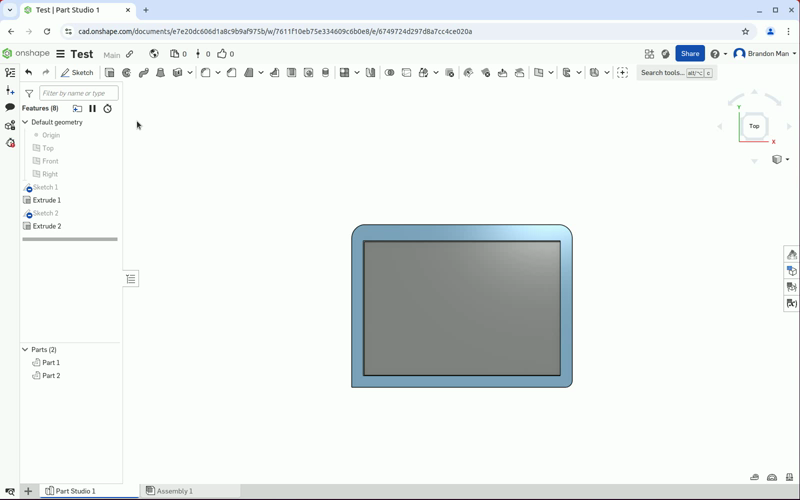
key(shift+h)
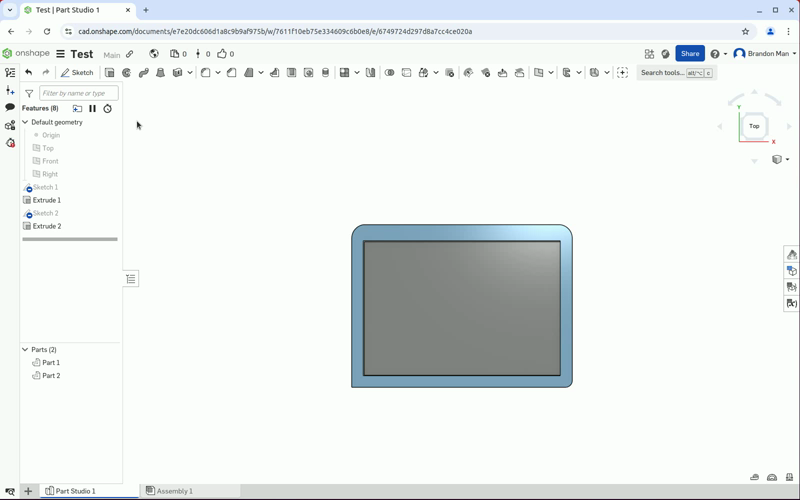
key(shift+h)
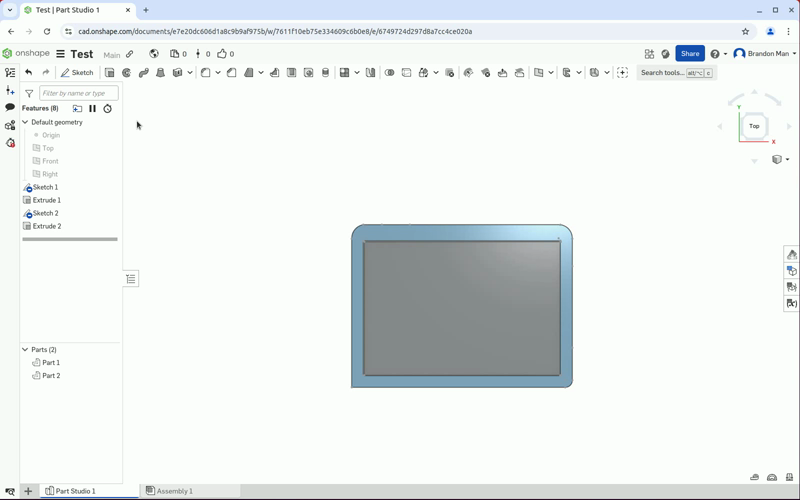
key(shift+7)
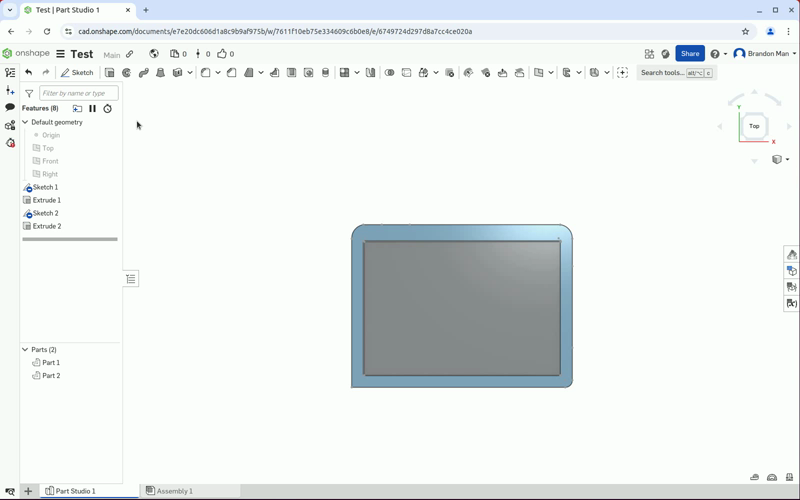
key(up, 3)
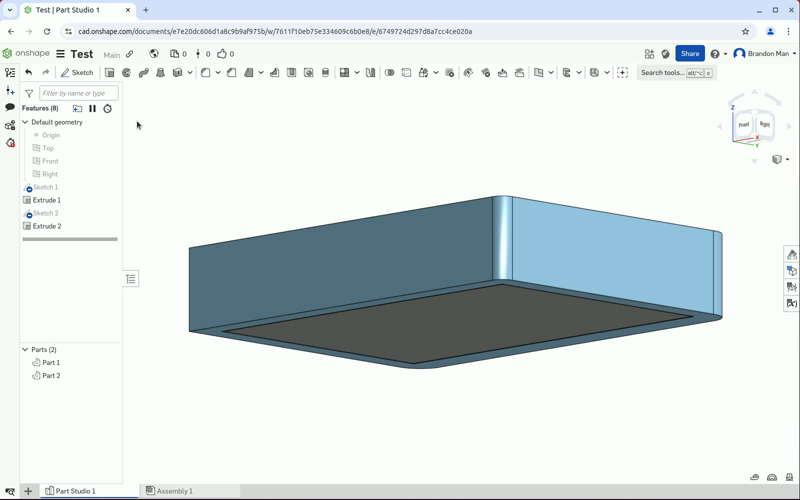
key(left, 3)
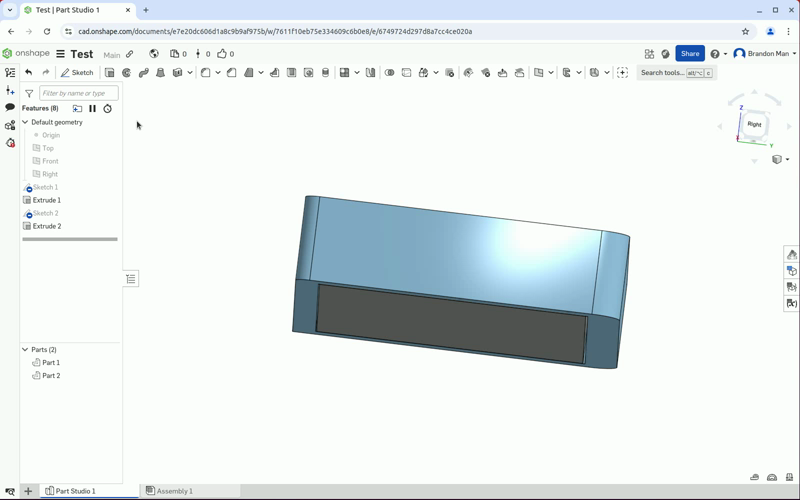
key(right, 3)
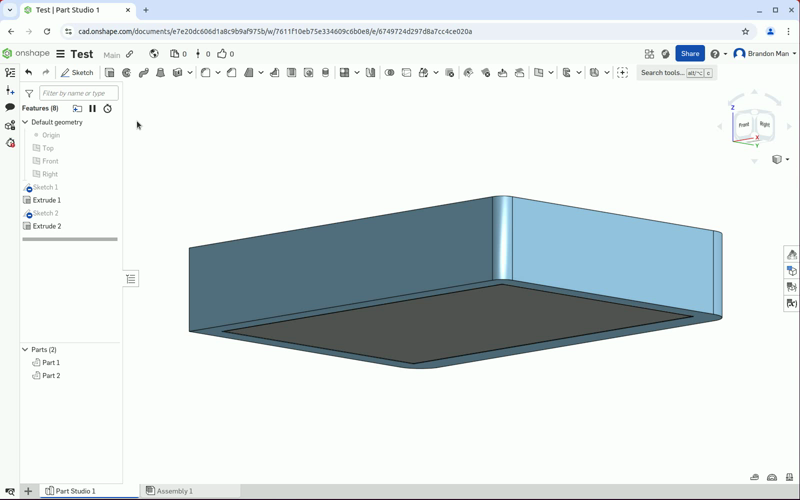
key(down, 3)
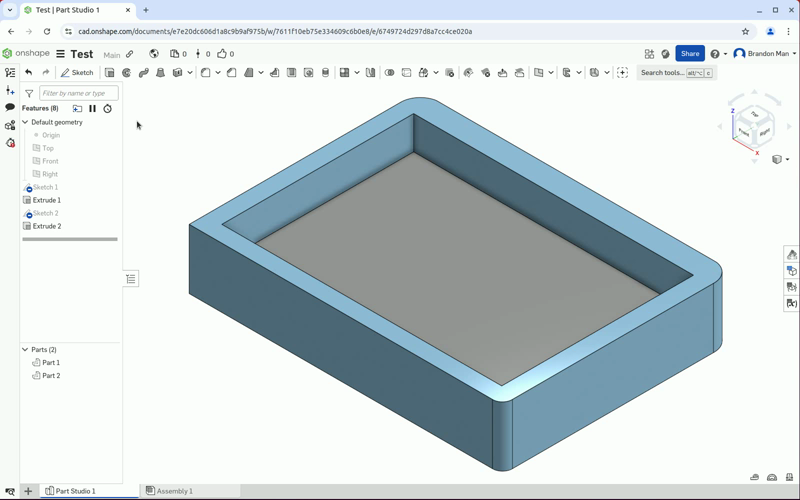
mouse_move(73, 189)
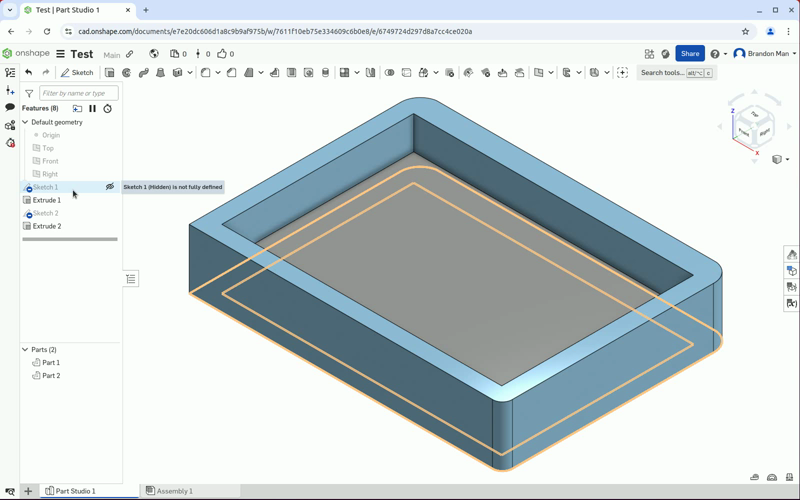
click(73, 189)